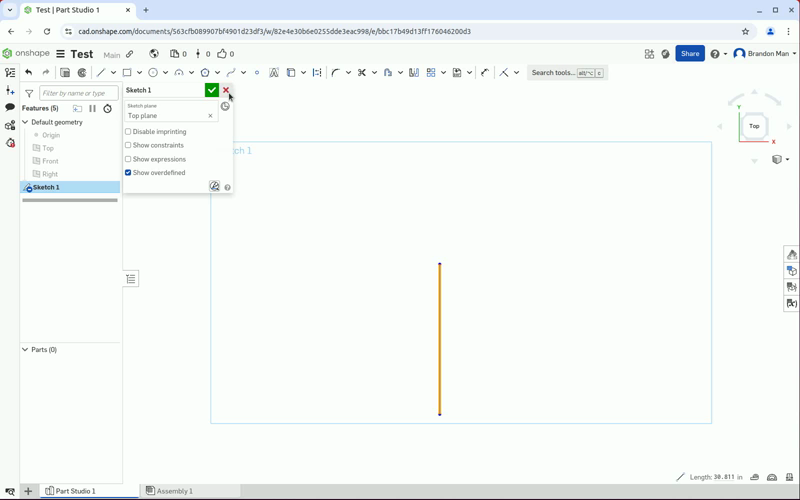
key(shift+h)
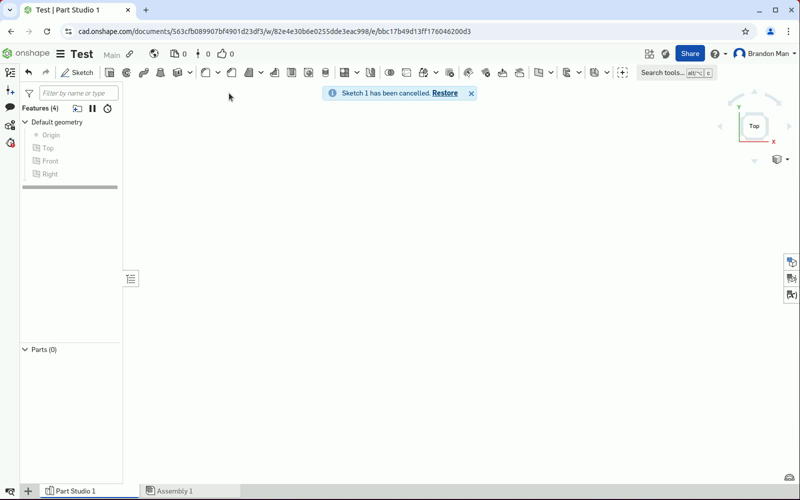
mouse_move(73, 352)
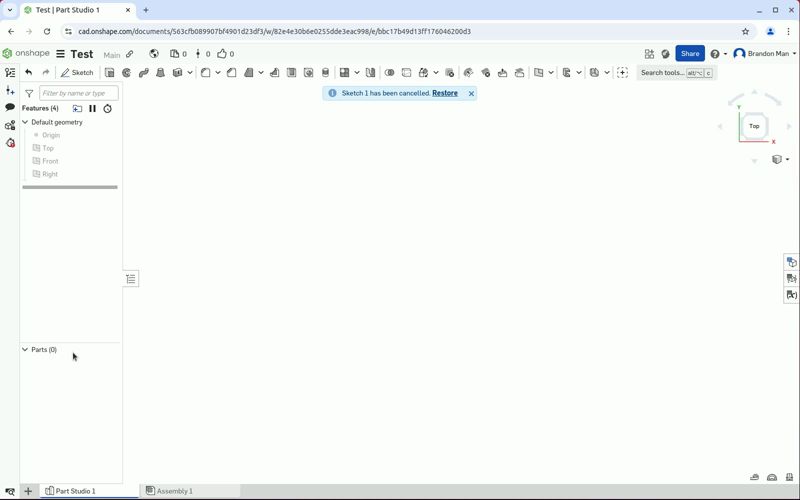
key(y)
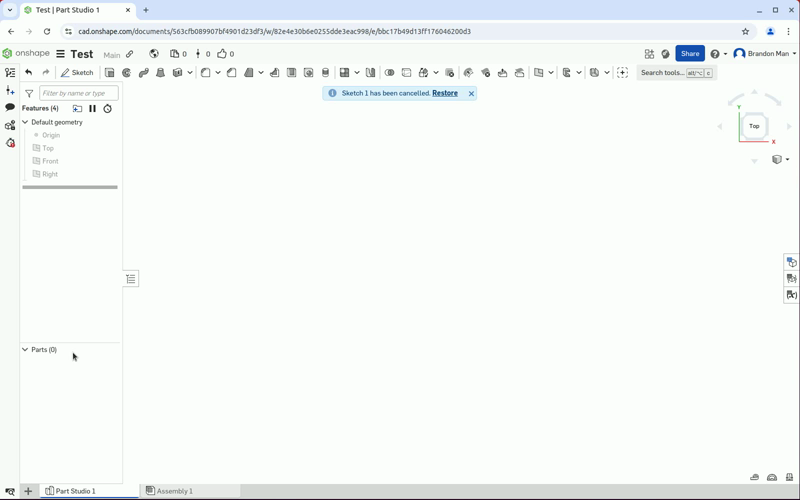
key(shift+p)
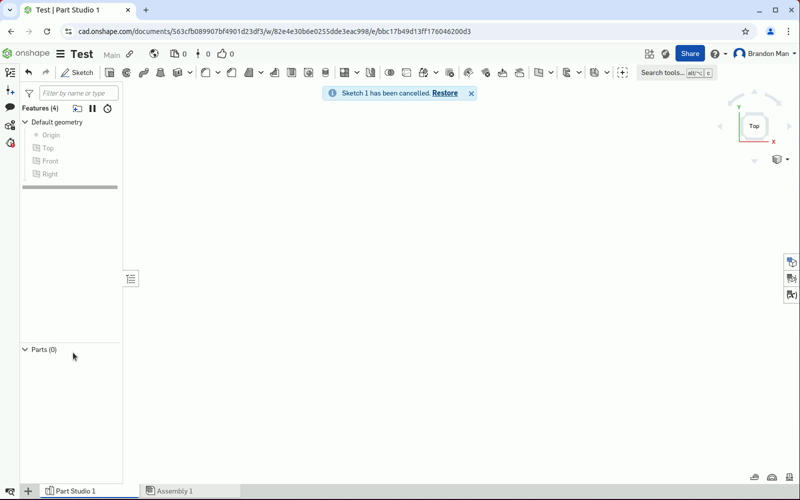
key(space)
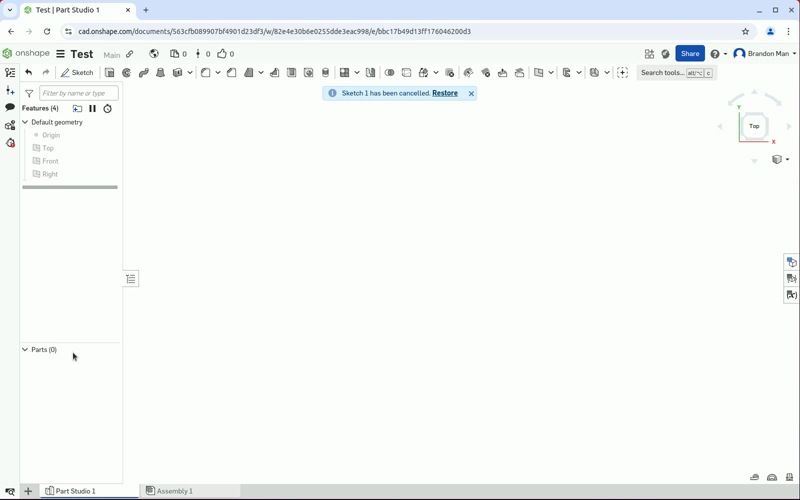
key_down(shift)
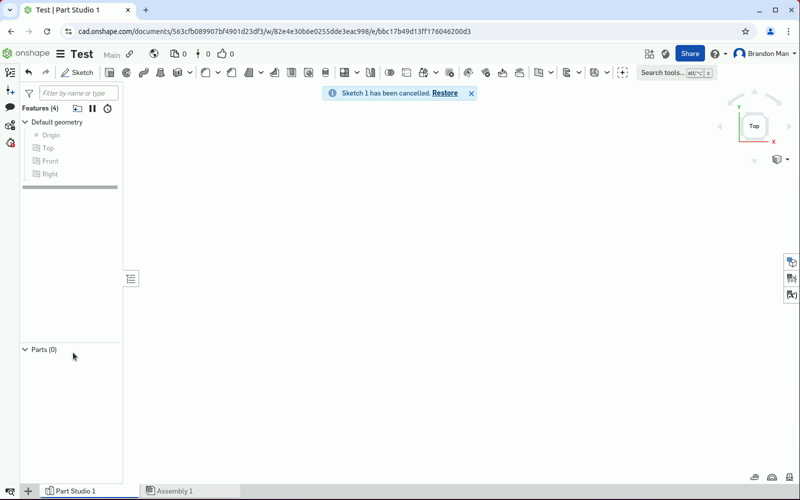
key(up)
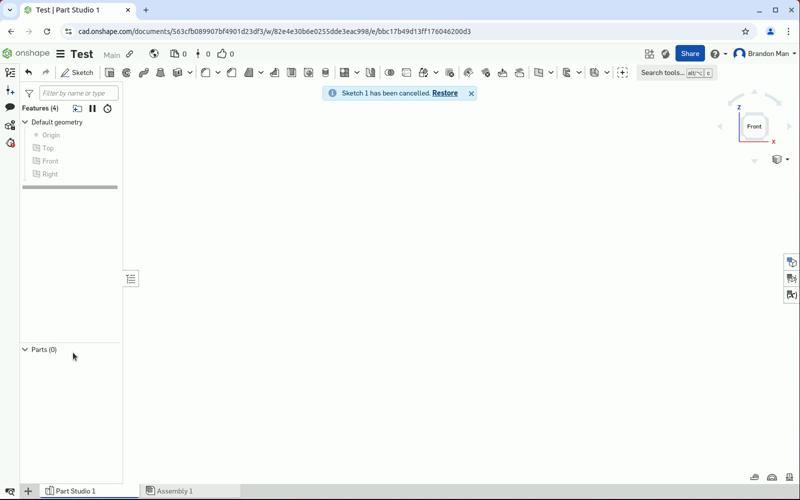
key_up(shift)
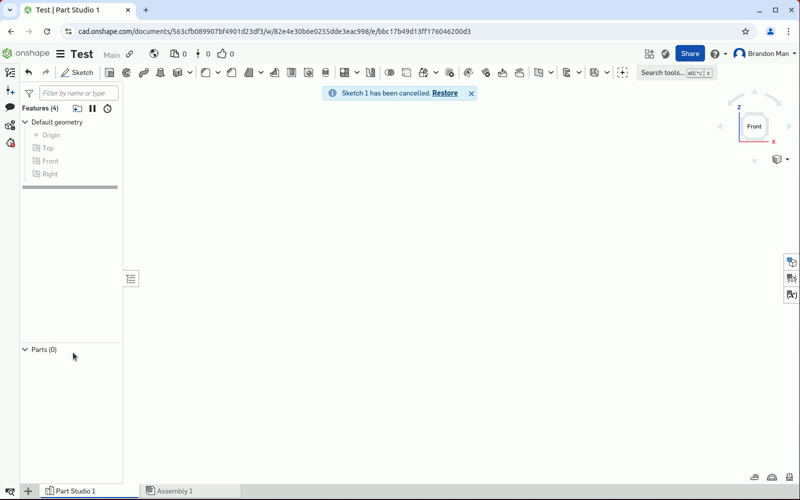
mouse_move(73, 352)
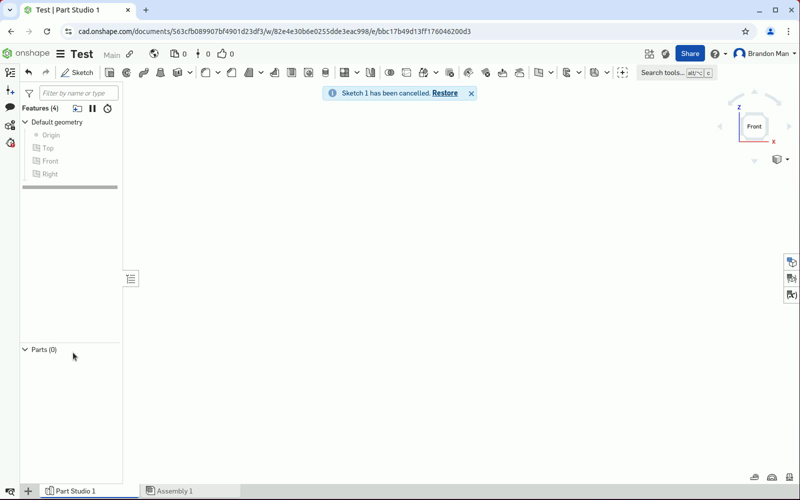
key(shift+y)
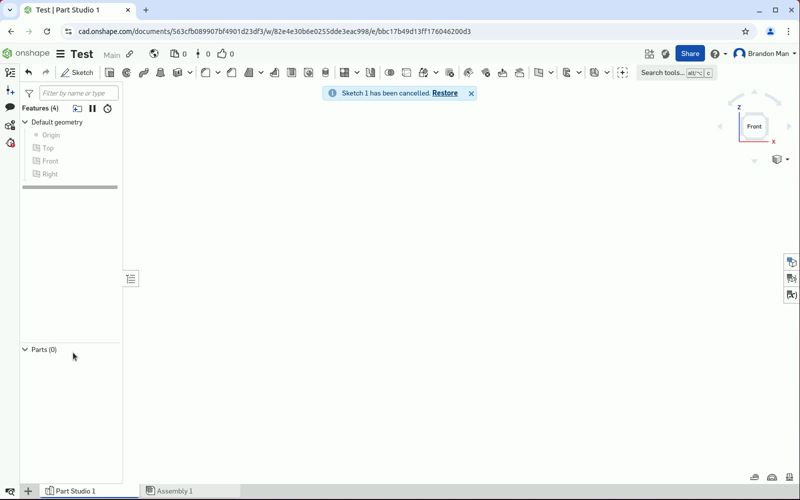
key(shift+s)
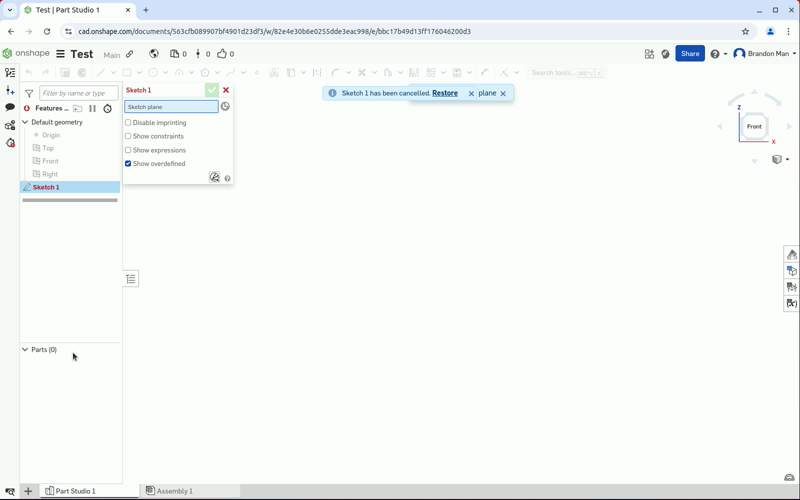
mouse_move(73, 163)
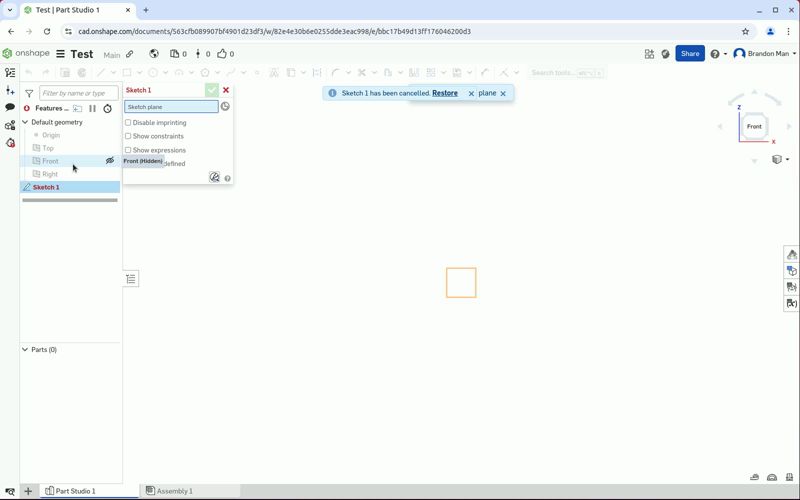
click(73, 163)
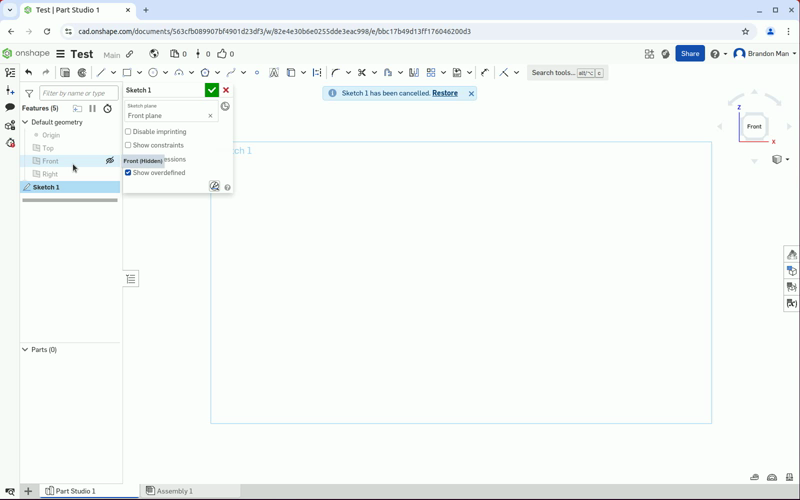
mouse_move(73, 352)
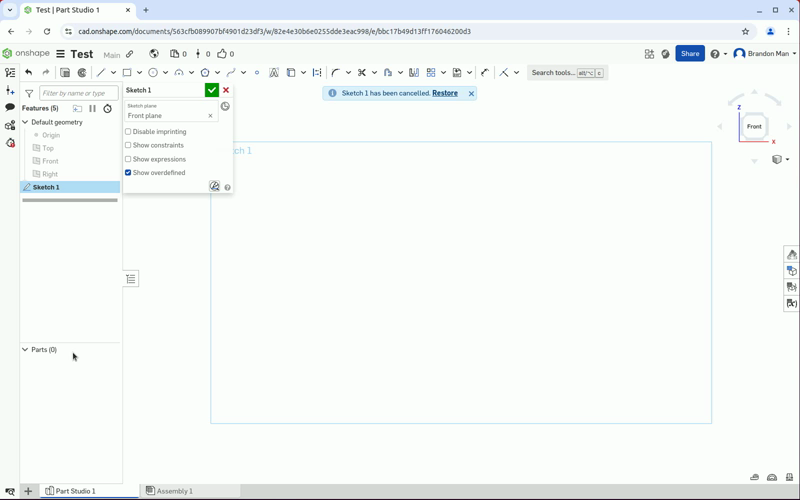
key(y)
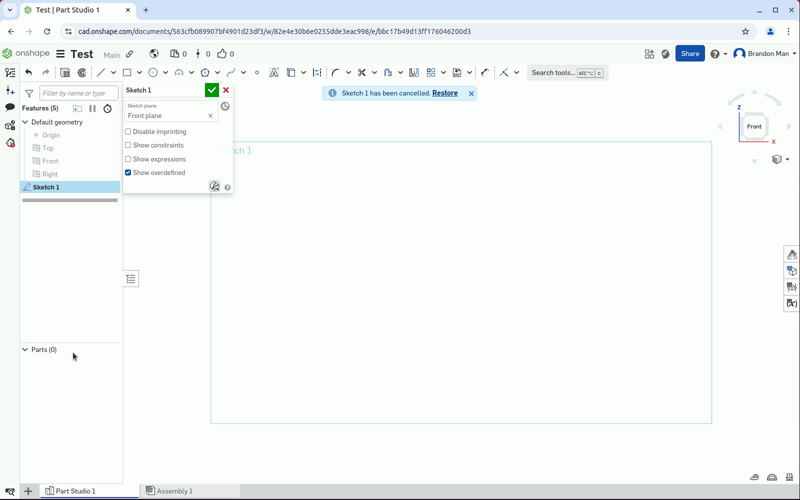
key(l)
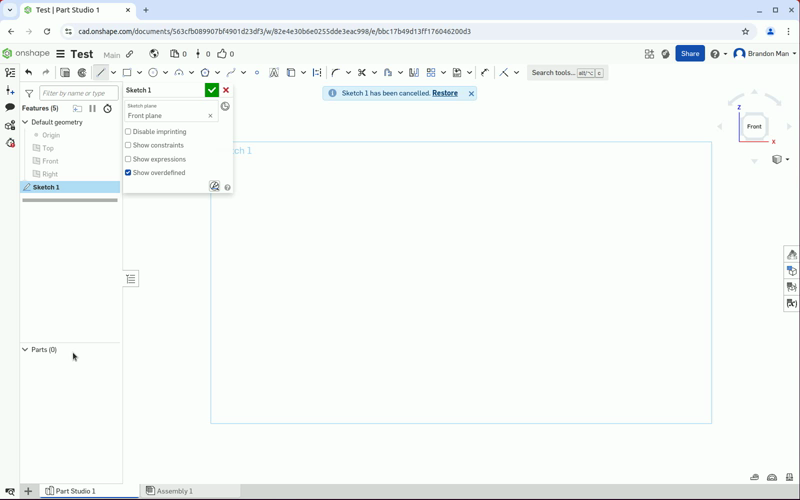
key_down(shift)
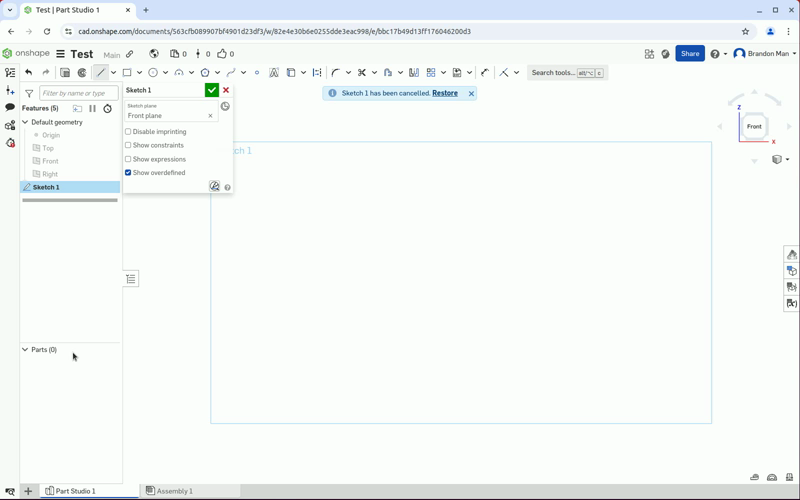
mouse_move(460, 282)
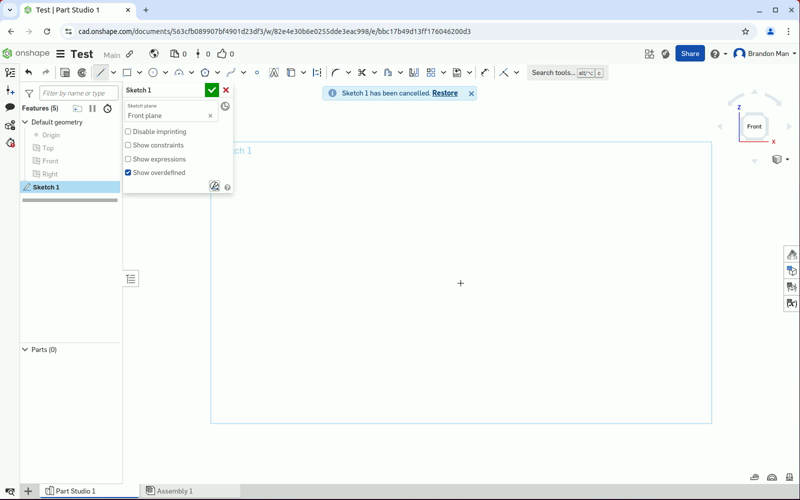
click(460, 282)
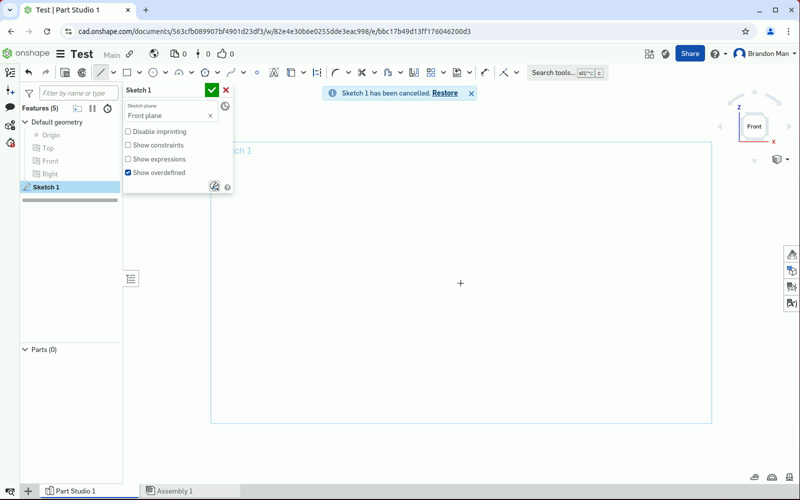
key_up(shift)
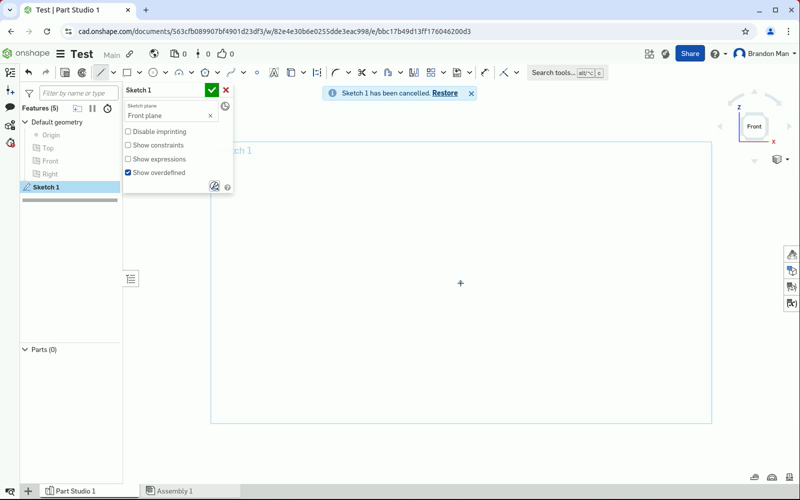
key_down(shift)
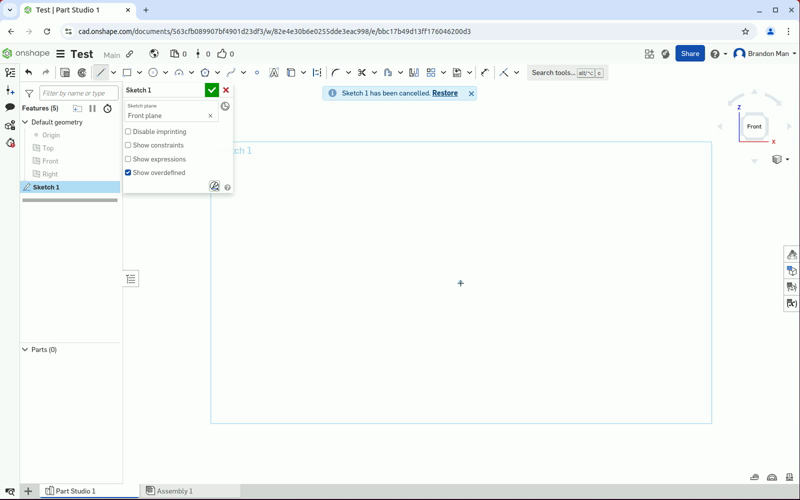
mouse_move(573, 282)
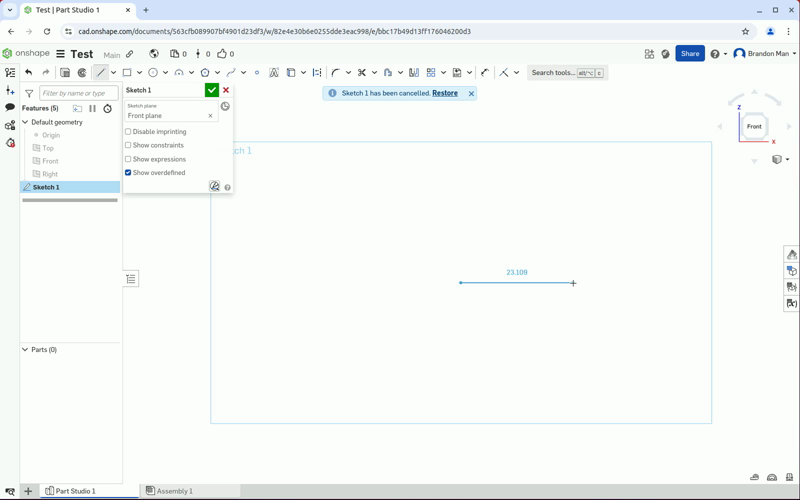
click(573, 282)
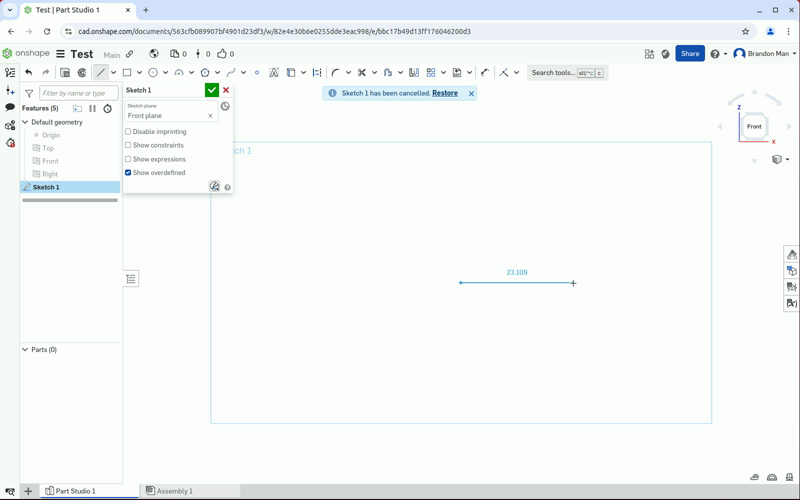
key_up(shift)
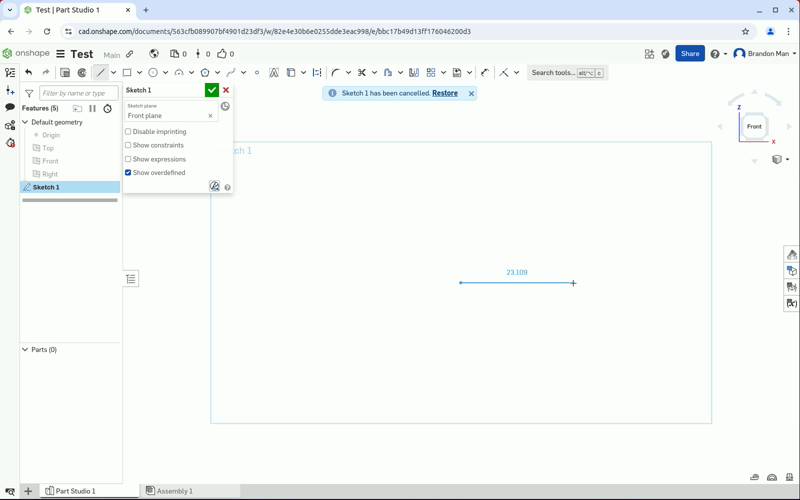
key_down(shift)
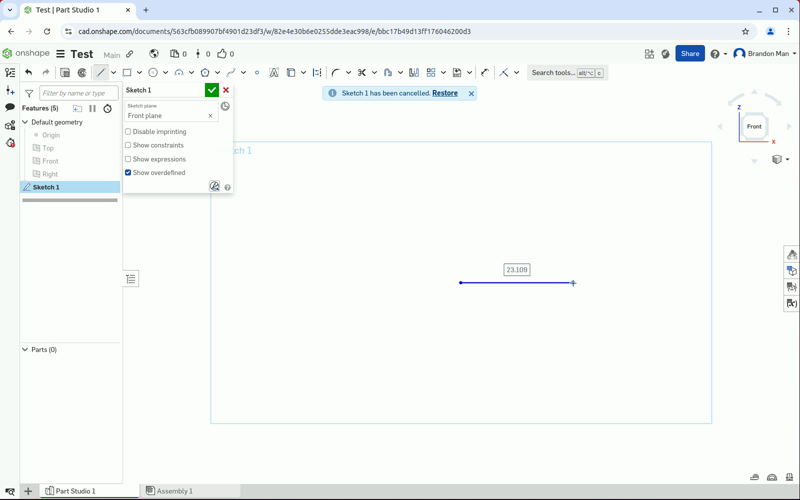
mouse_move(573, 213)
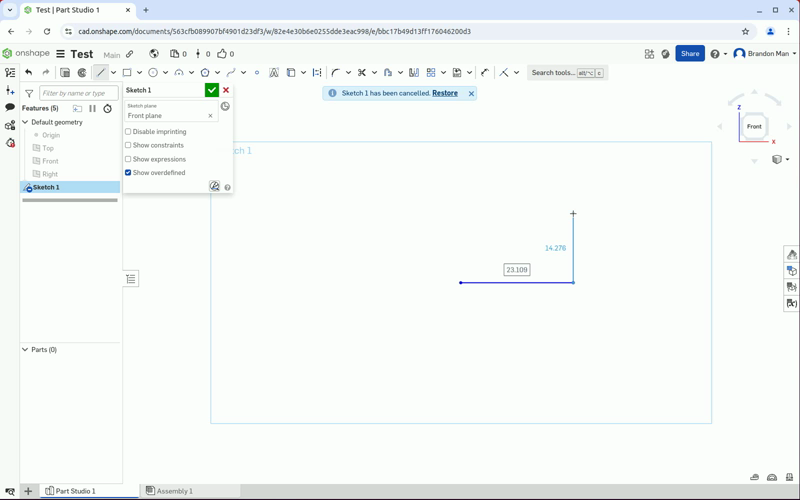
click(573, 213)
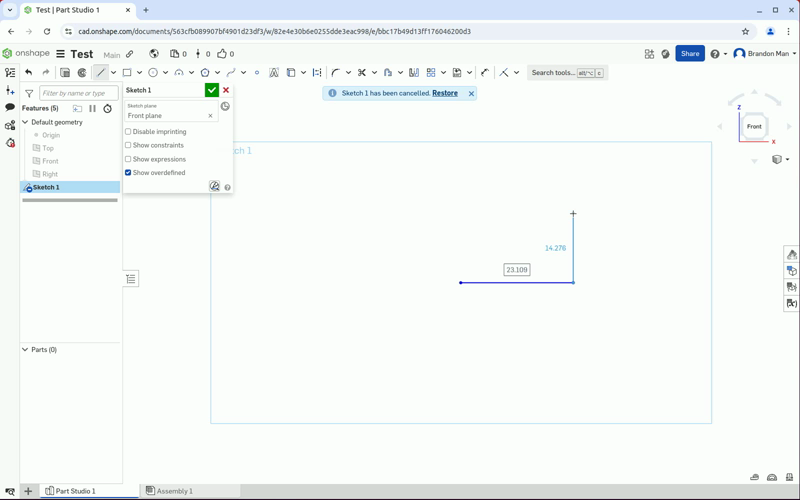
key_up(shift)
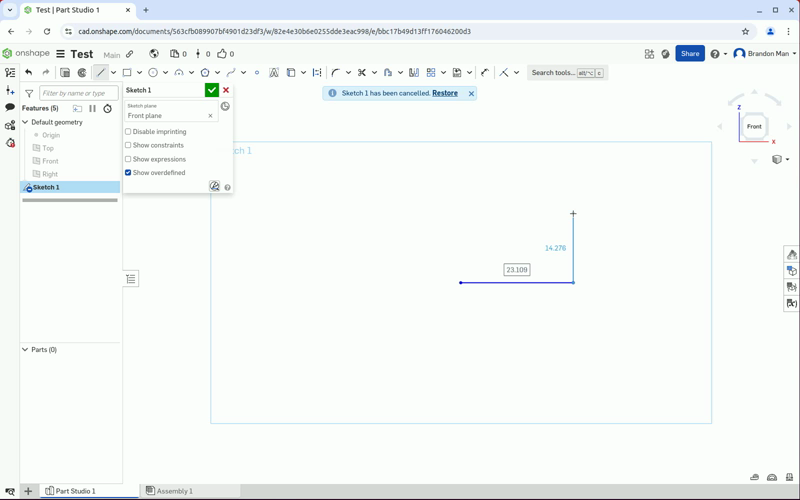
key_down(shift)
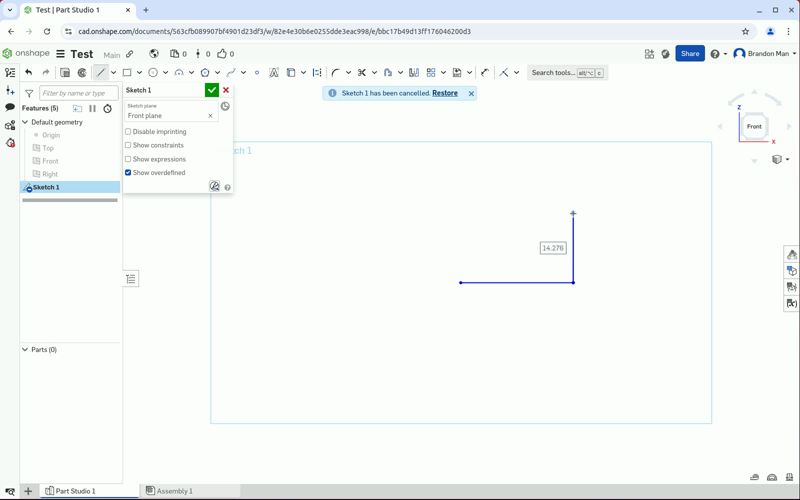
mouse_move(460, 213)
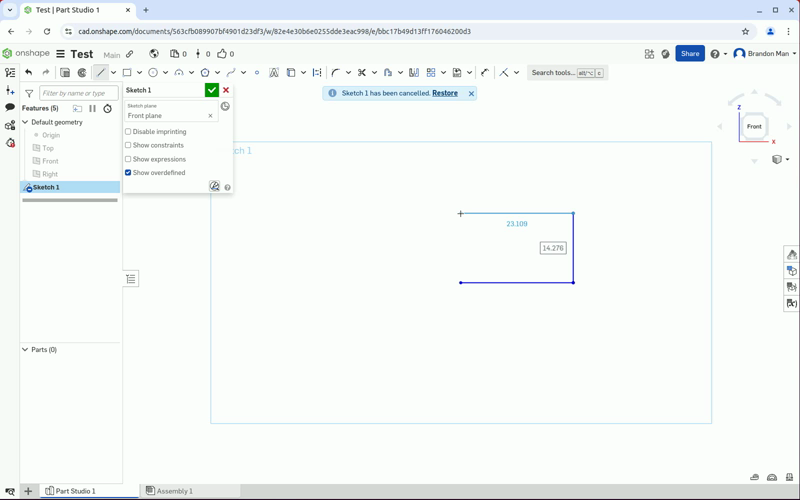
click(460, 213)
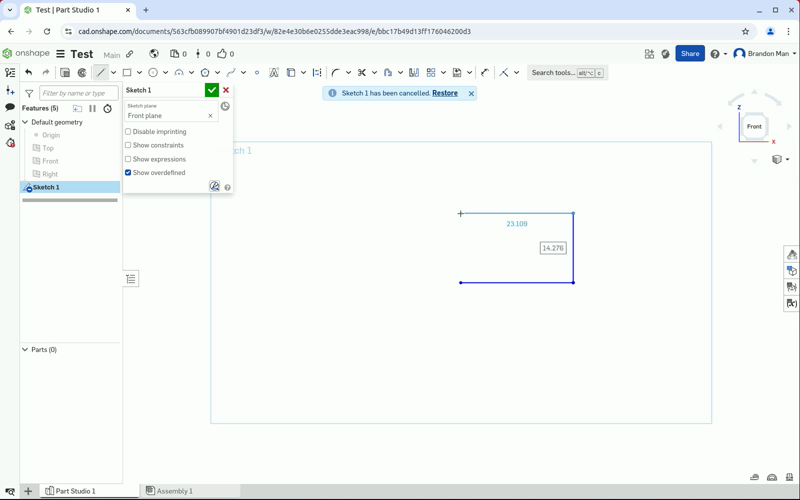
key_up(shift)
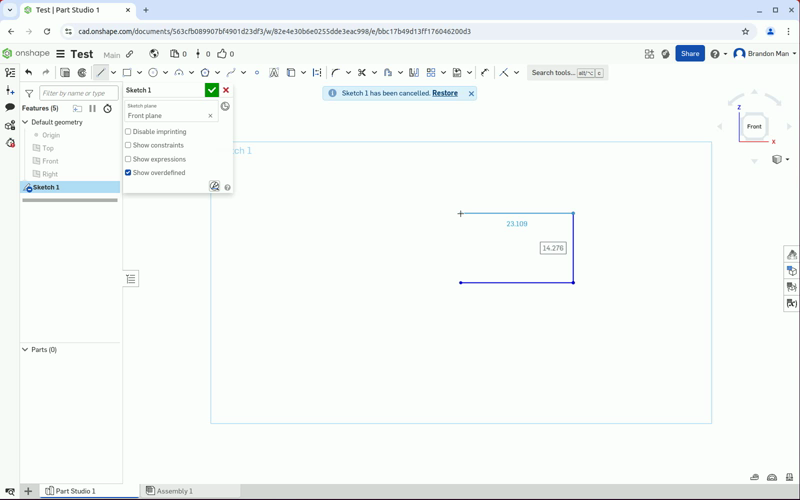
key_down(shift)
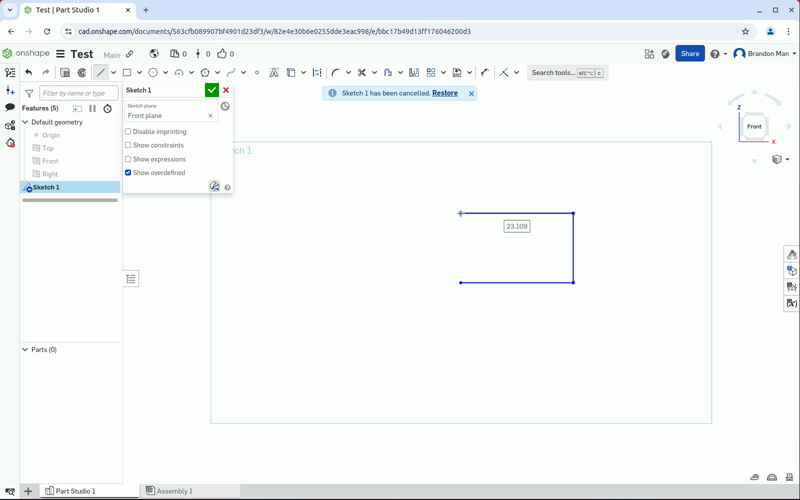
mouse_move(460, 282)
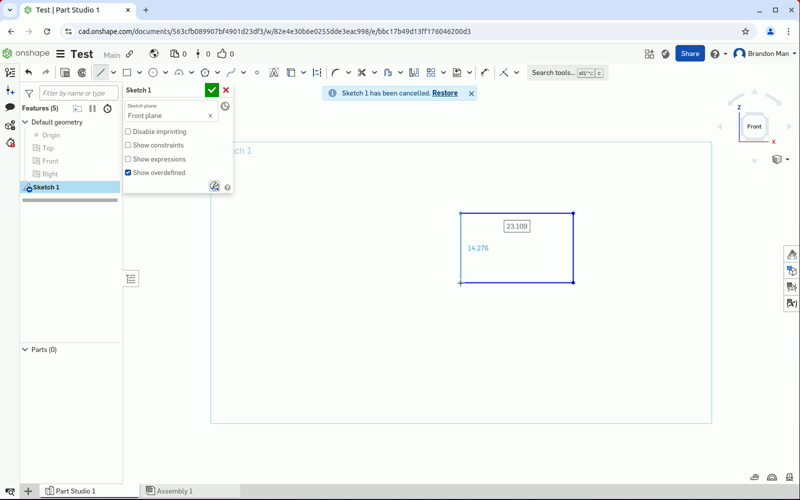
key_up(shift)
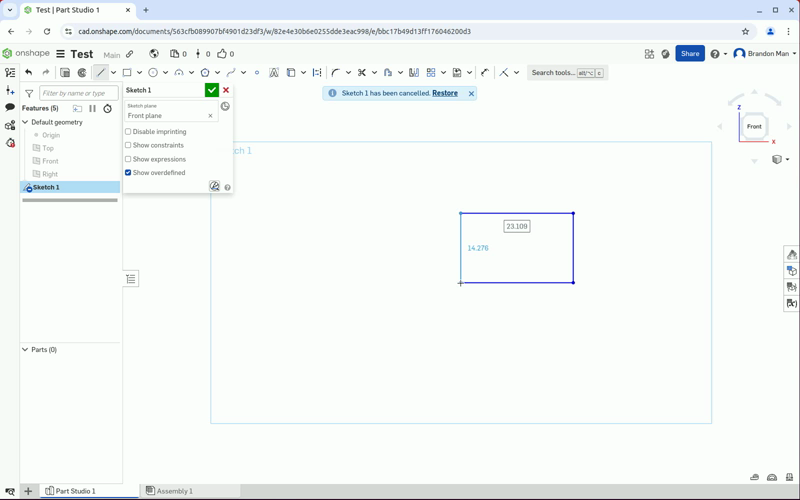
click(460, 282)
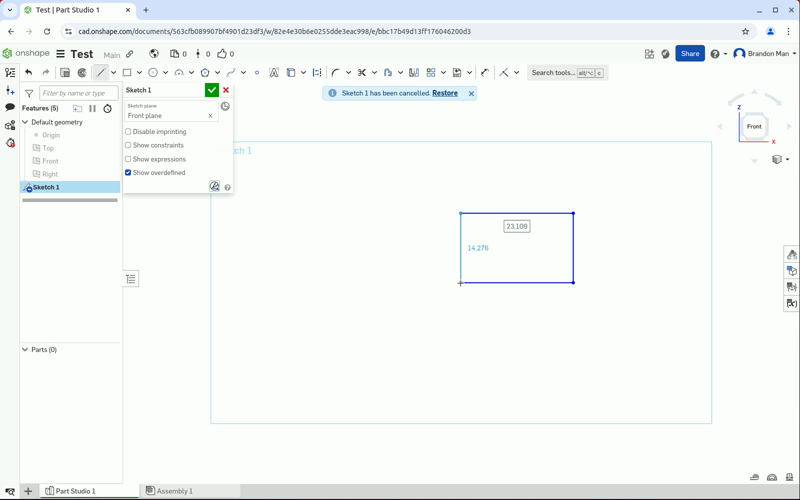
key(esc)
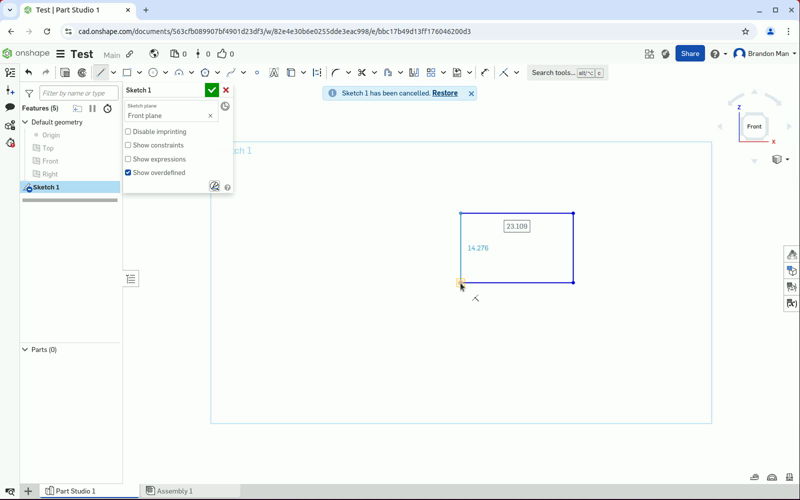
mouse_move(494, 233)
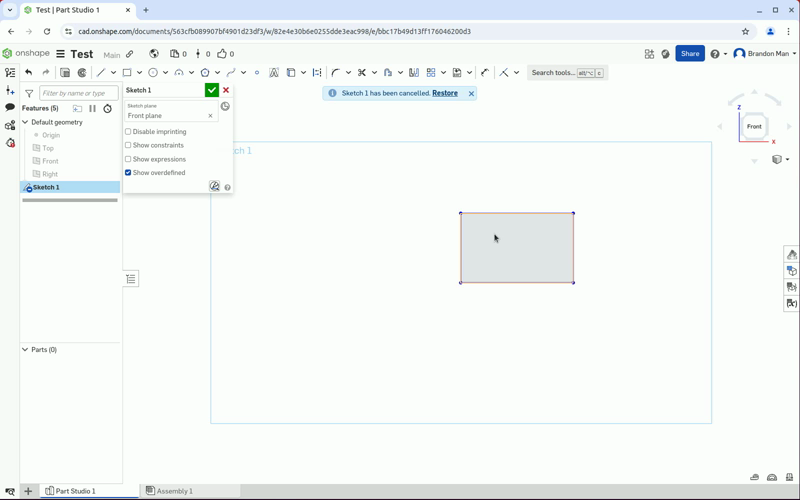
click(494, 233)
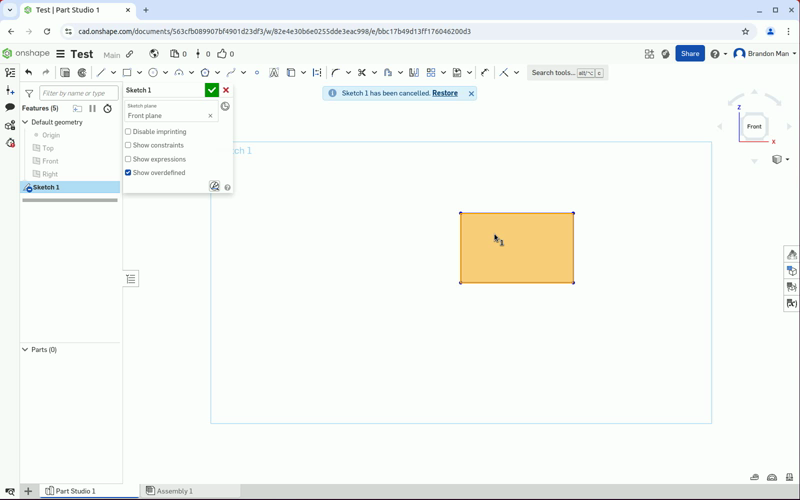
mouse_move(73, 352)
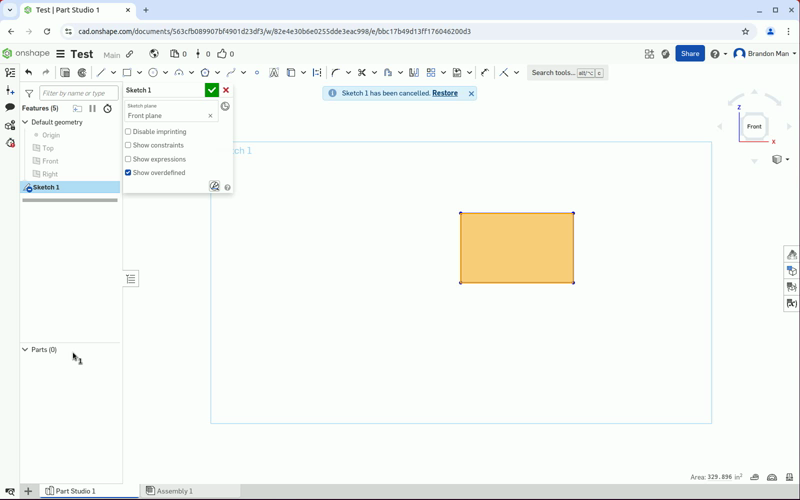
key(shift+y)
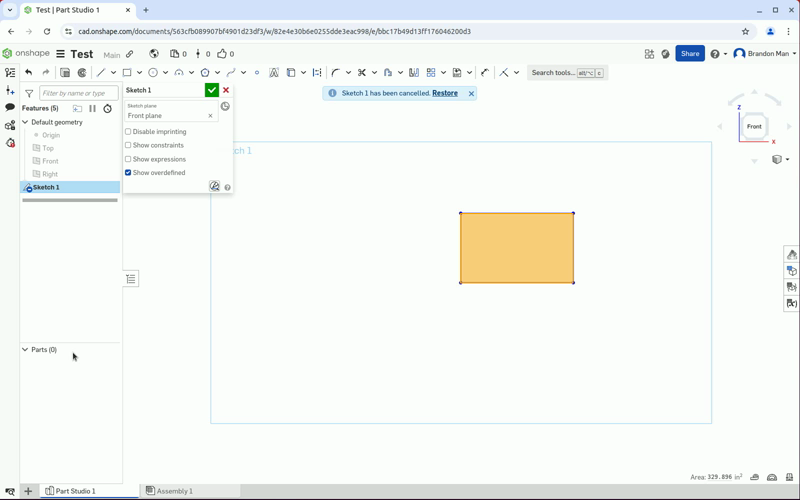
key(shift+e)
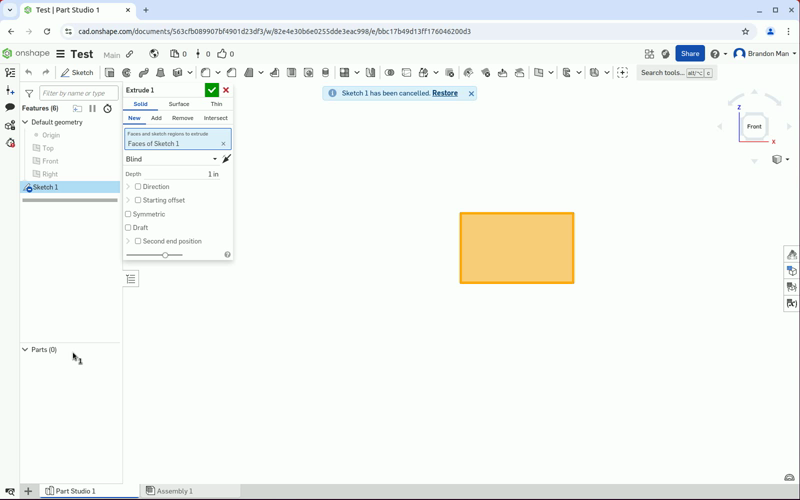
mouse_move(143, 106)
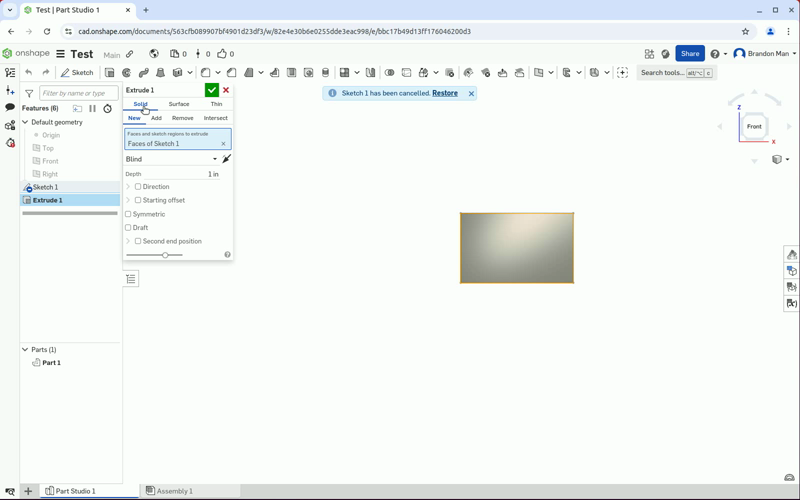
click(143, 106)
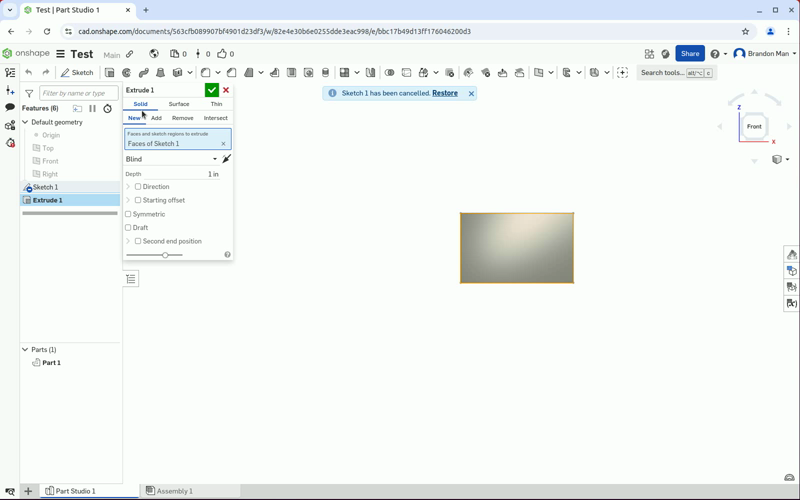
mouse_move(137, 120)
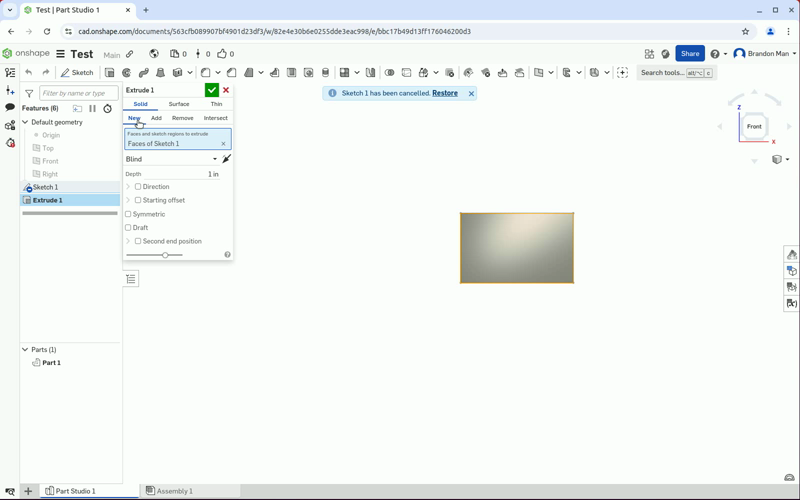
click(137, 120)
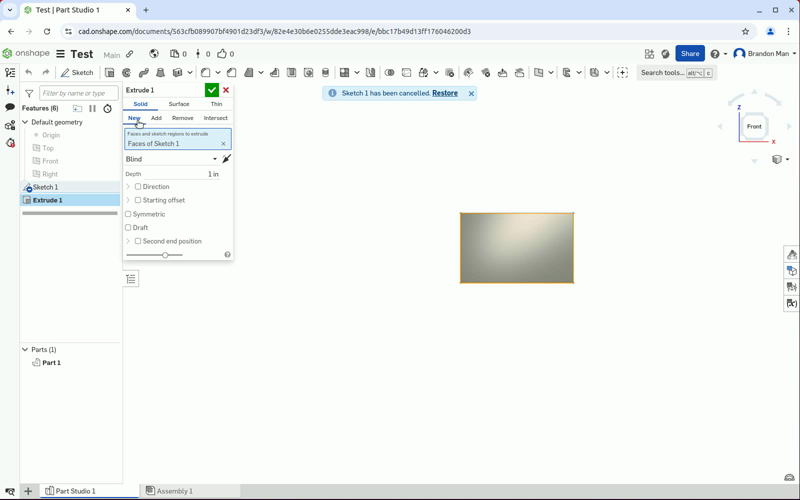
key(tab, 4)
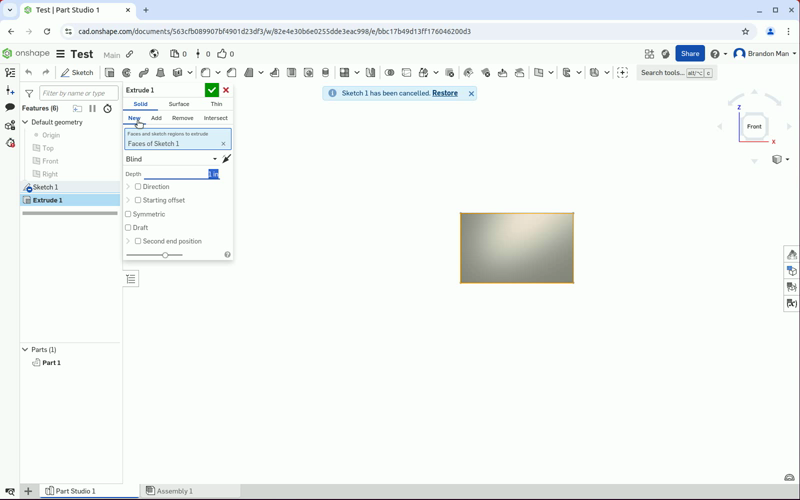
text(14.443)
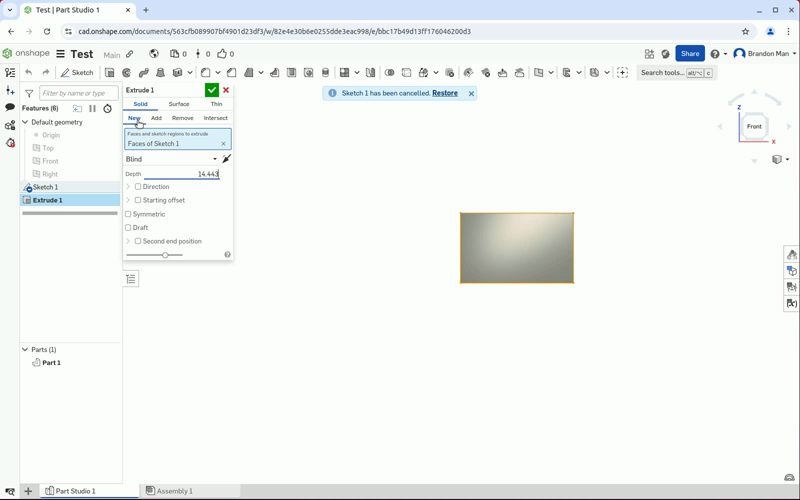
key(enter)
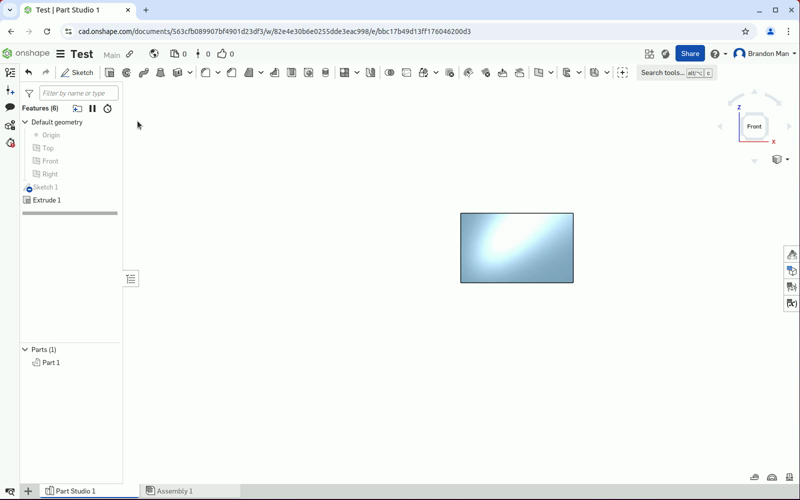
key(shift+h)
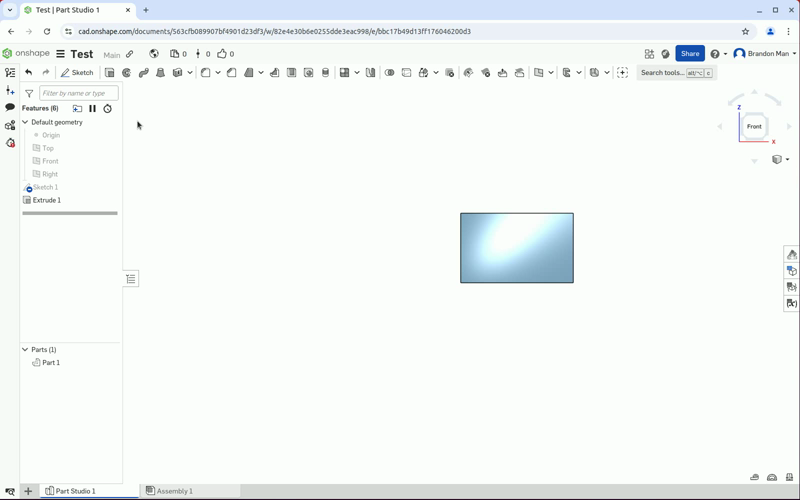
key(shift+h)
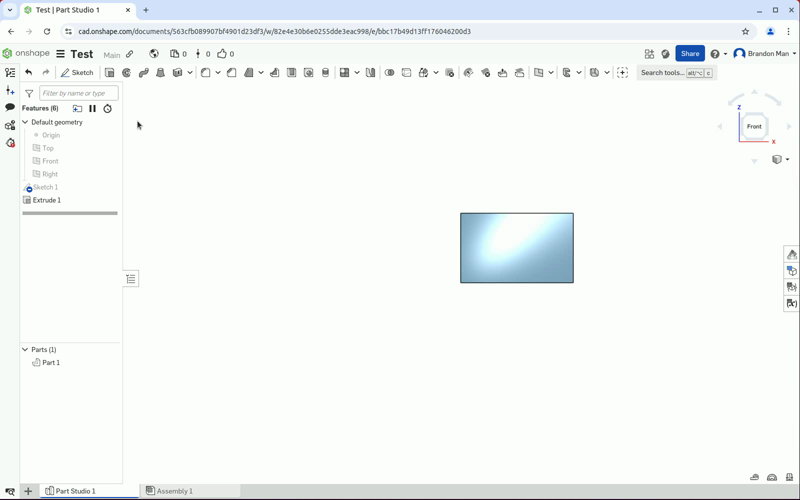
mouse_move(73, 189)
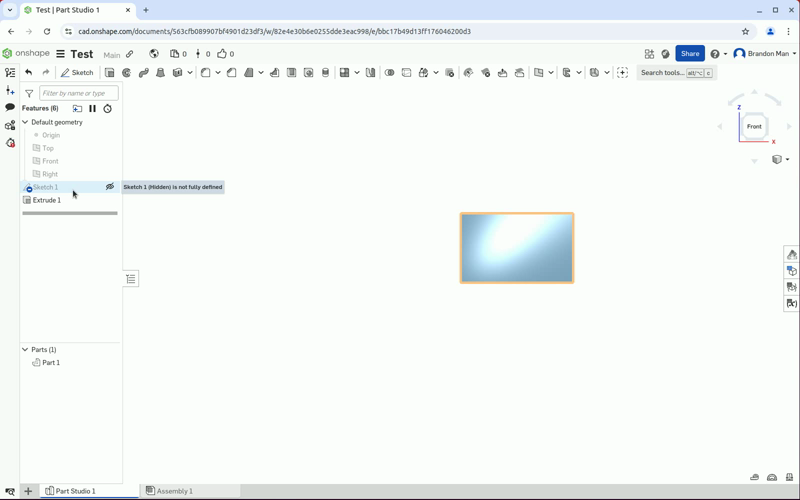
click(73, 189)
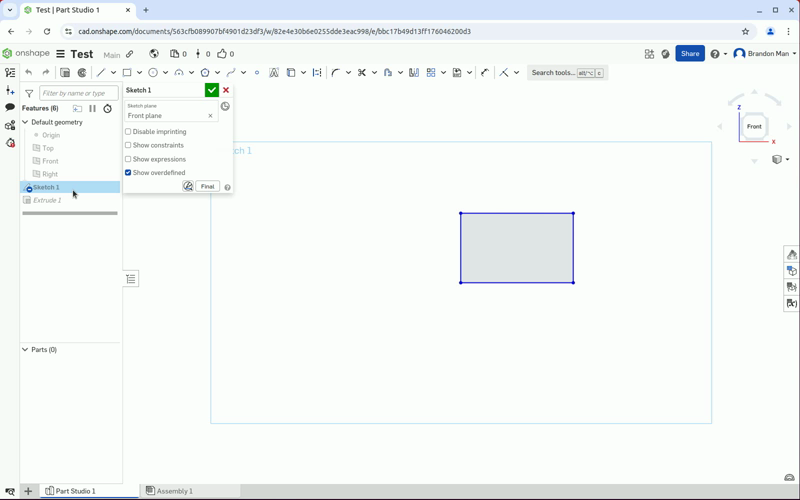
mouse_move(229, 92)
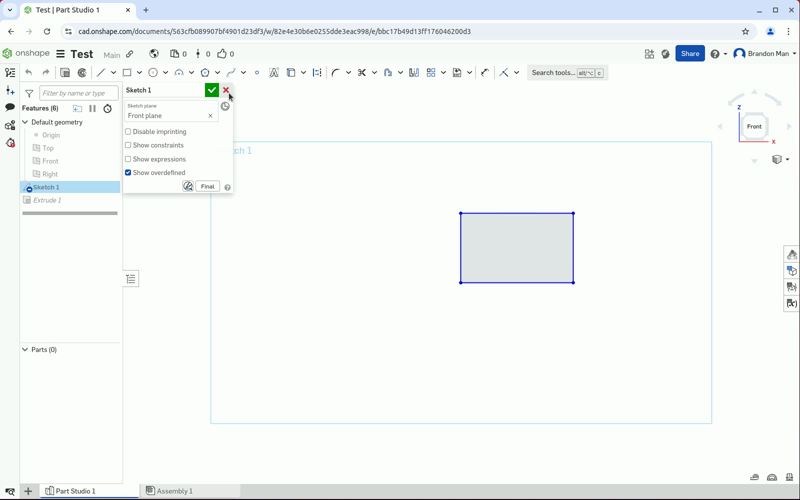
click(229, 92)
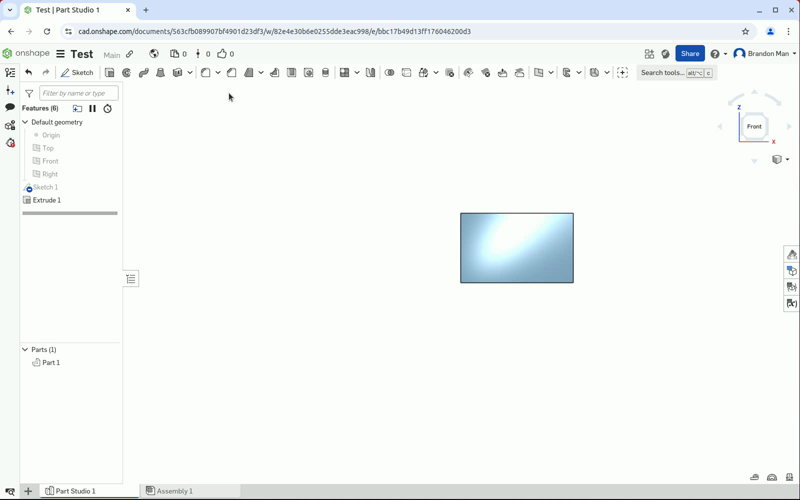
mouse_move(541, 75)
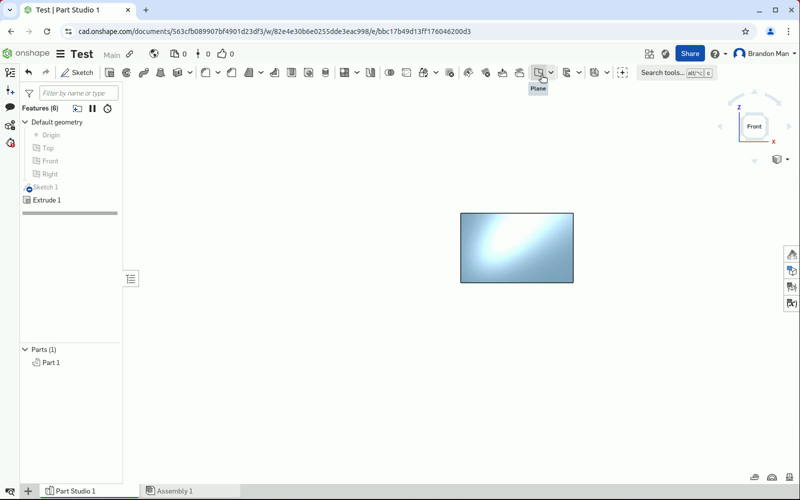
click(541, 75)
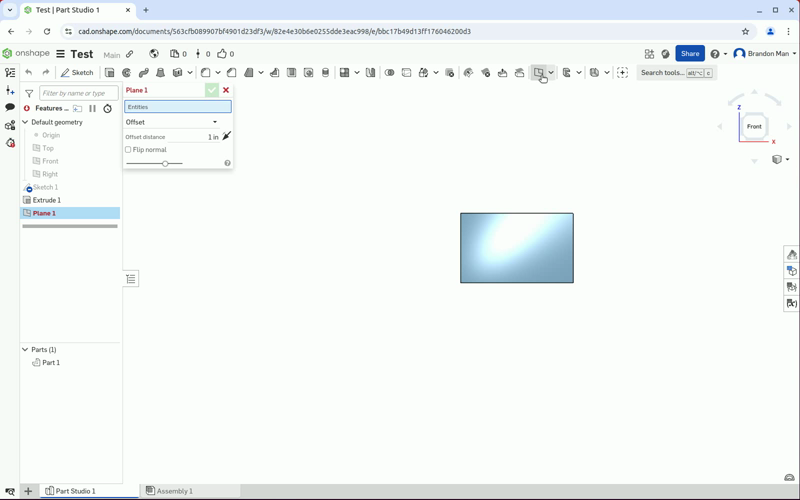
mouse_move(73, 163)
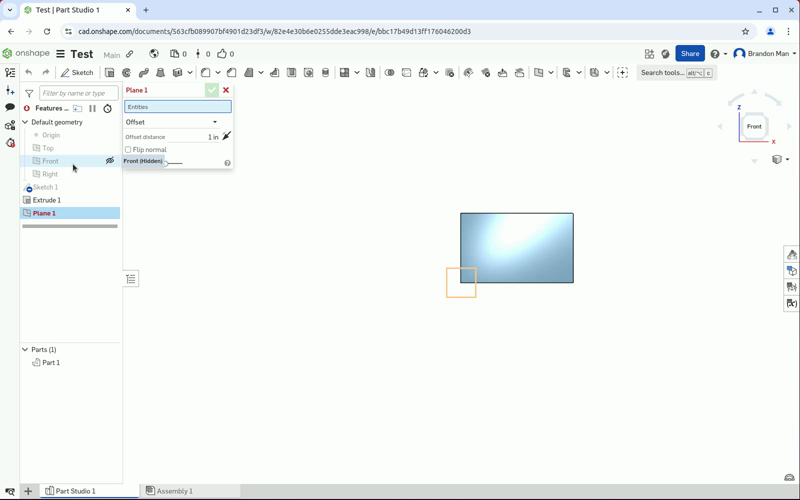
click(73, 163)
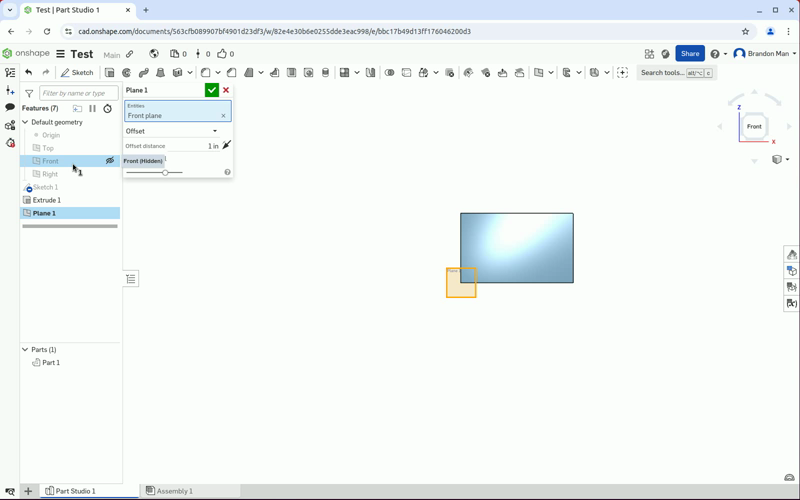
key(tab, 2)
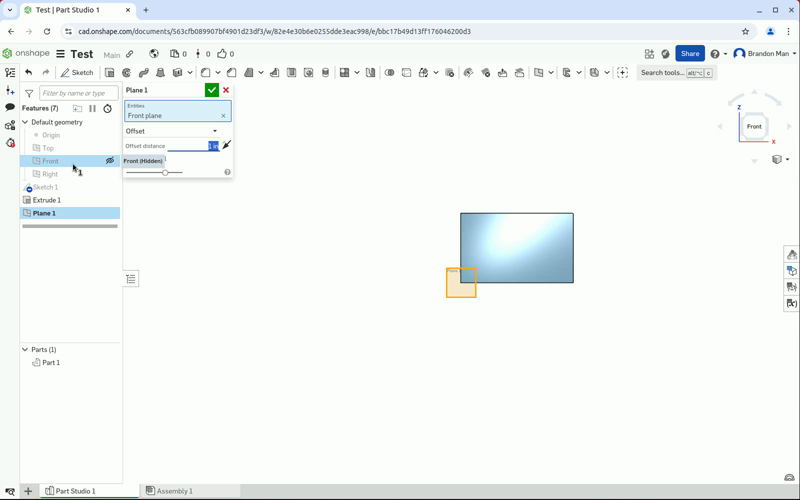
text(14.45)
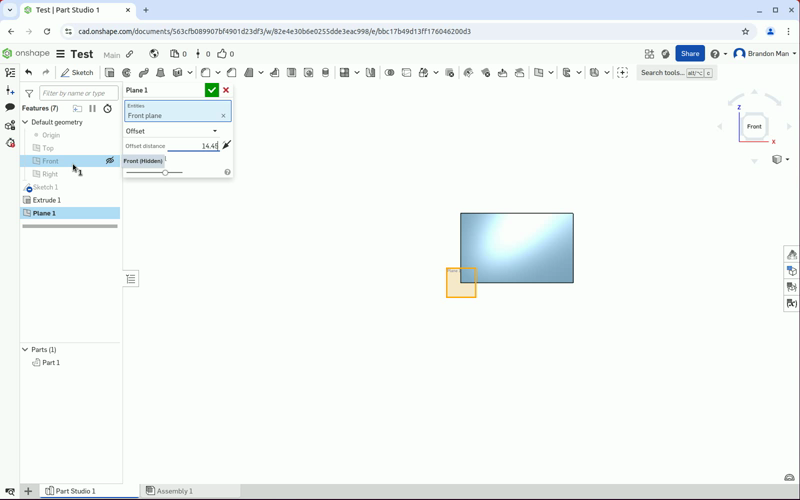
key(enter, 2)
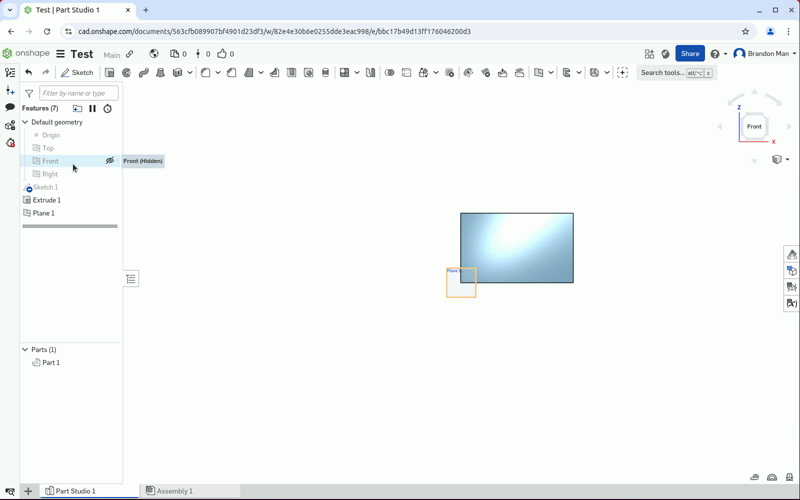
key(shift+s)
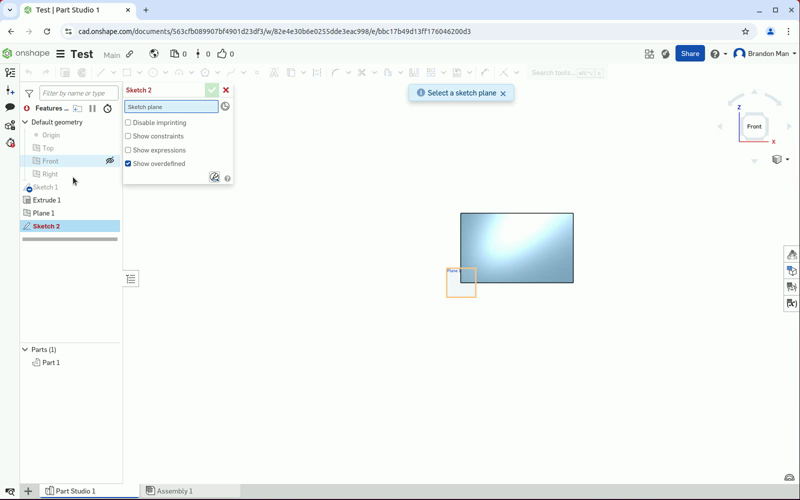
mouse_move(73, 215)
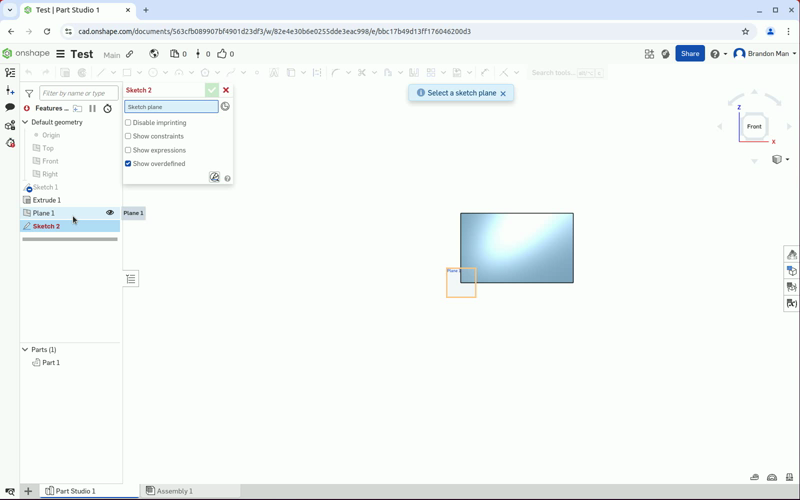
click(73, 215)
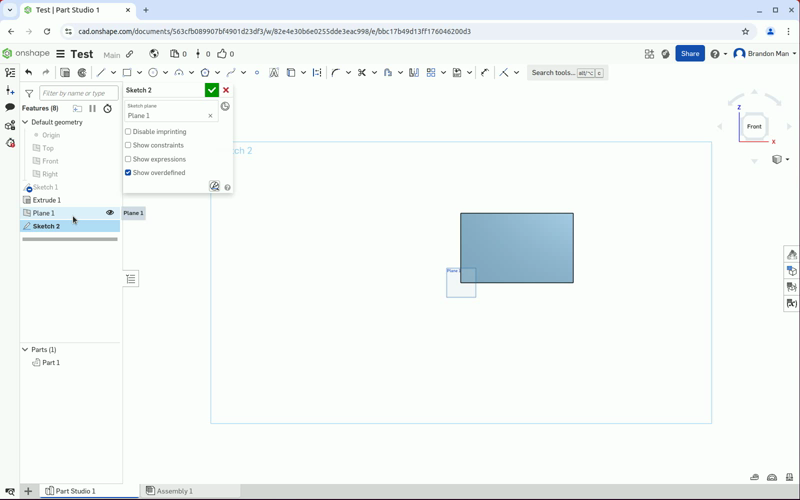
mouse_move(73, 352)
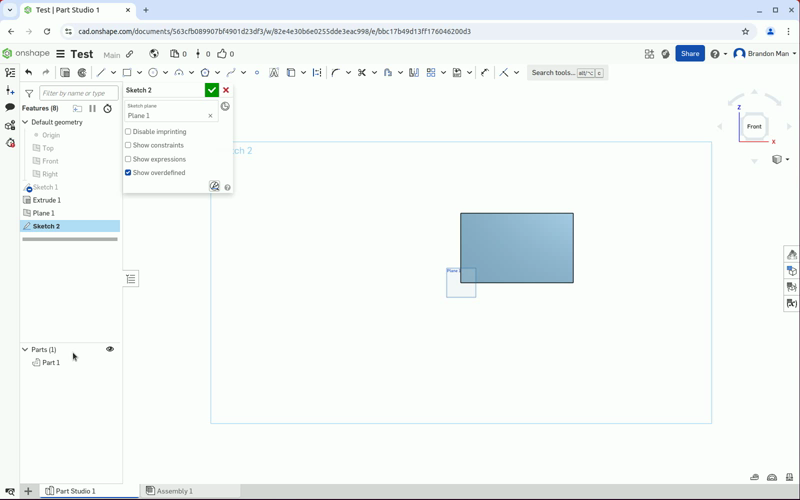
key(y)
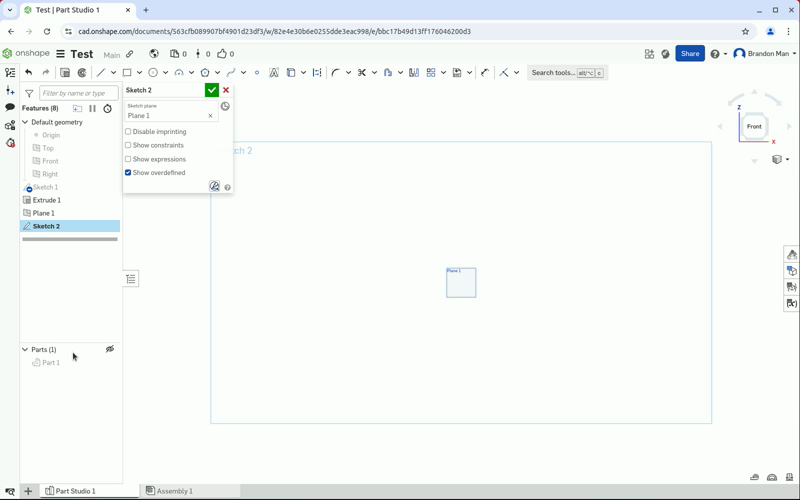
key(l)
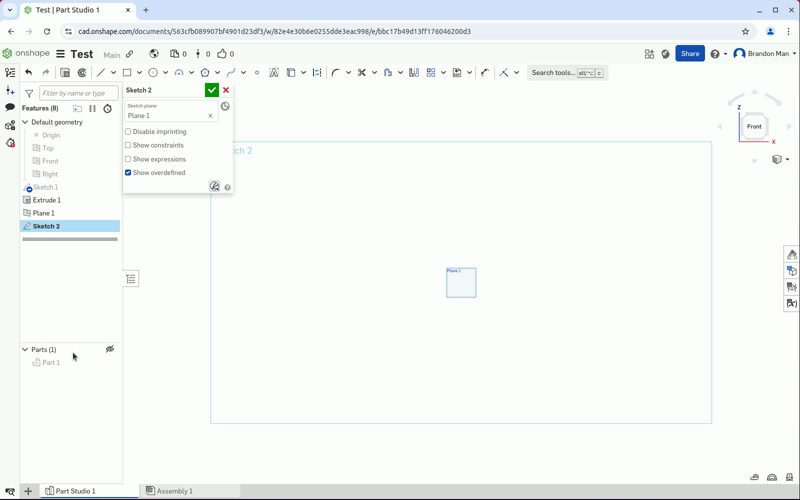
key_down(shift)
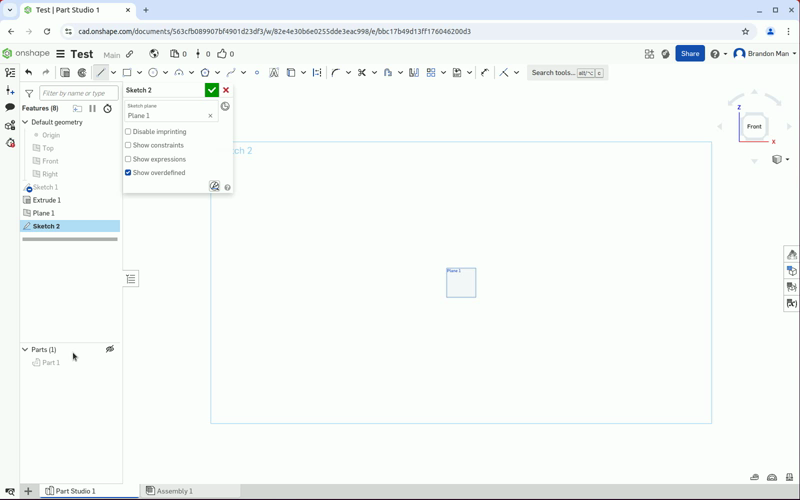
mouse_move(460, 254)
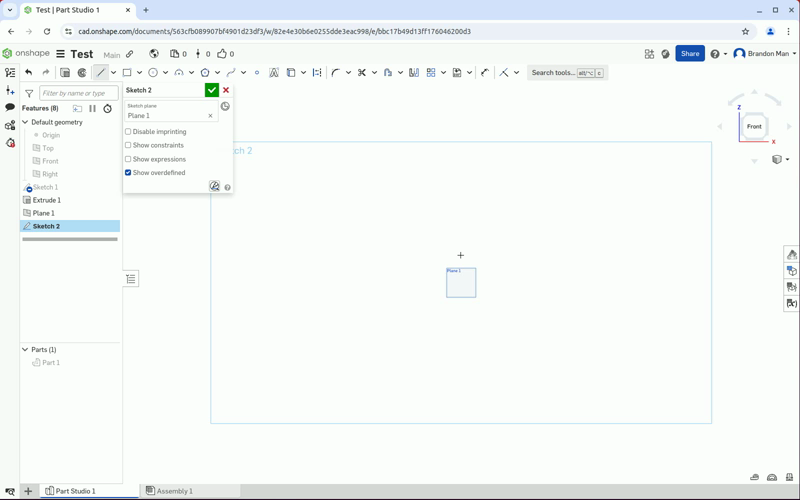
click(460, 254)
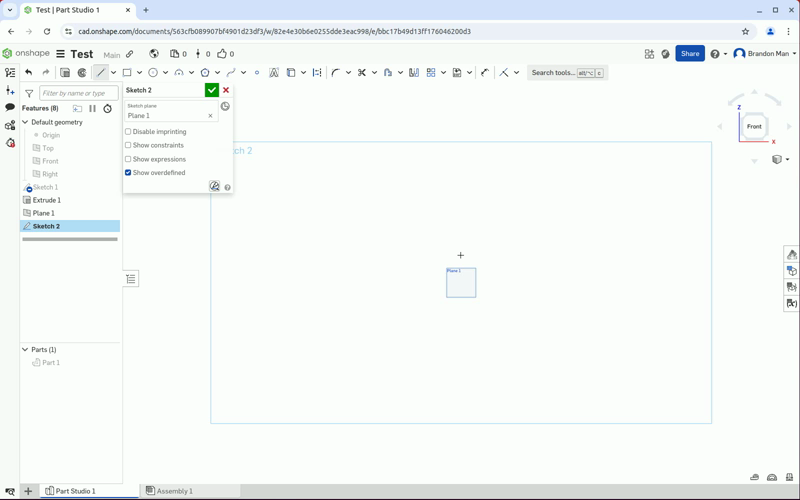
key_up(shift)
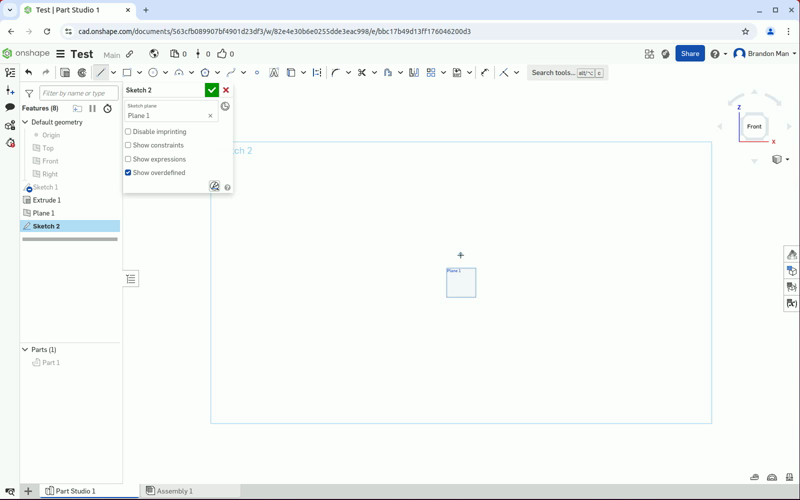
key_down(shift)
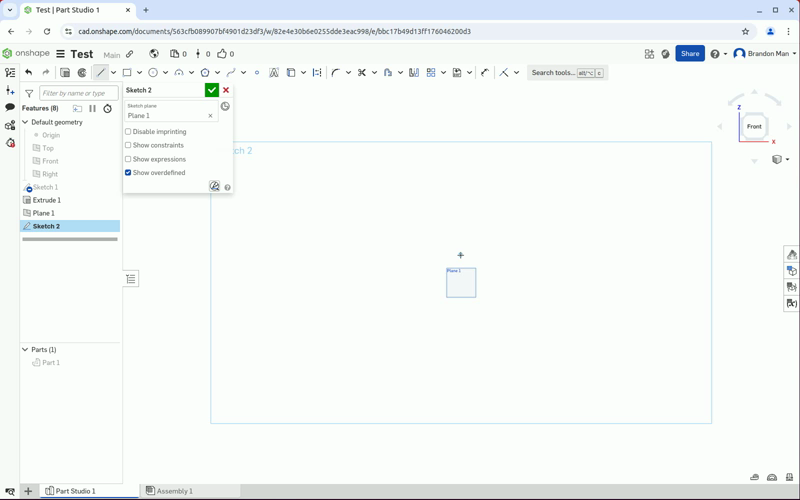
mouse_move(490, 254)
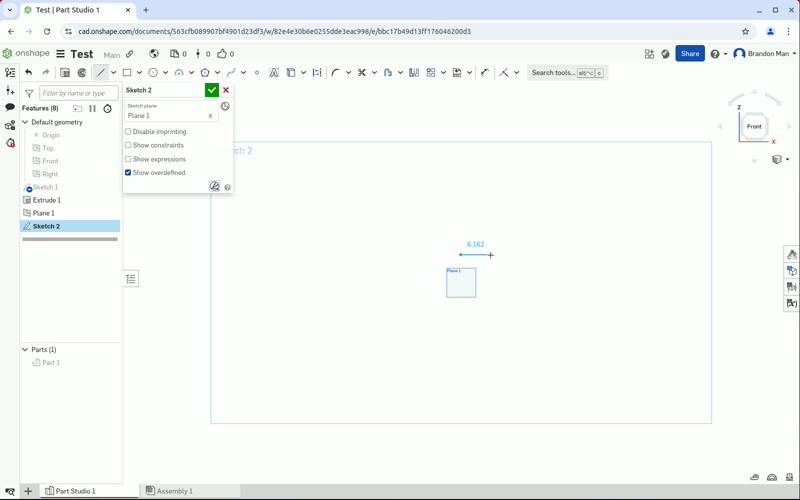
mouse_move(503, 254)
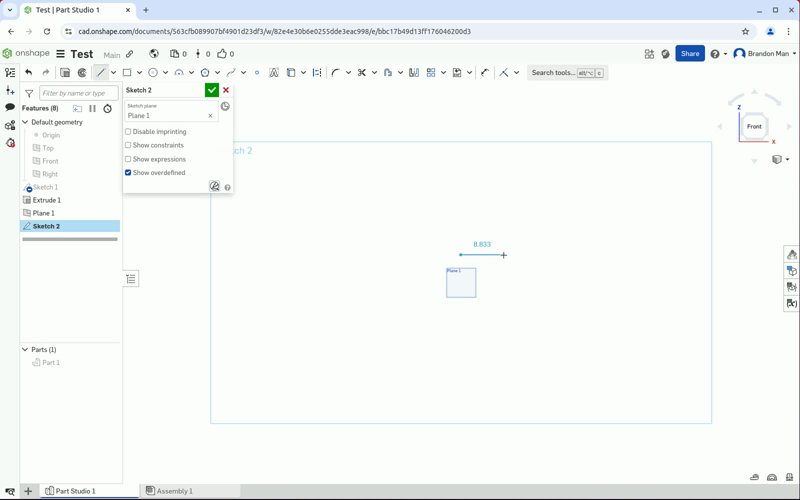
click(503, 254)
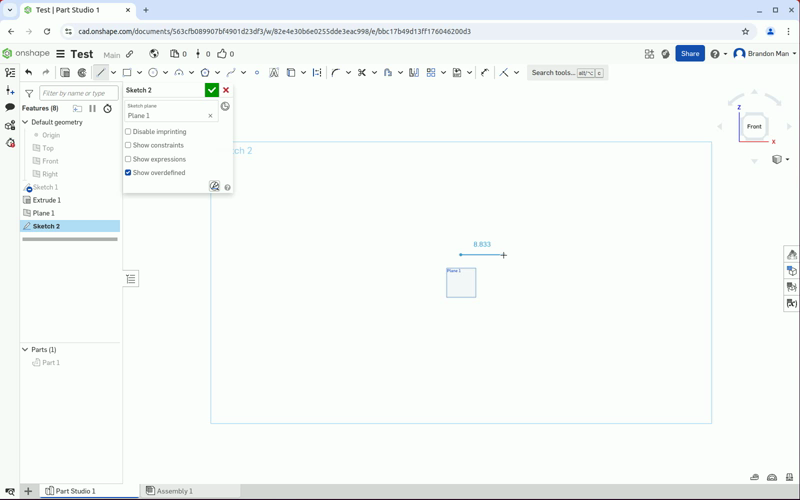
key_up(shift)
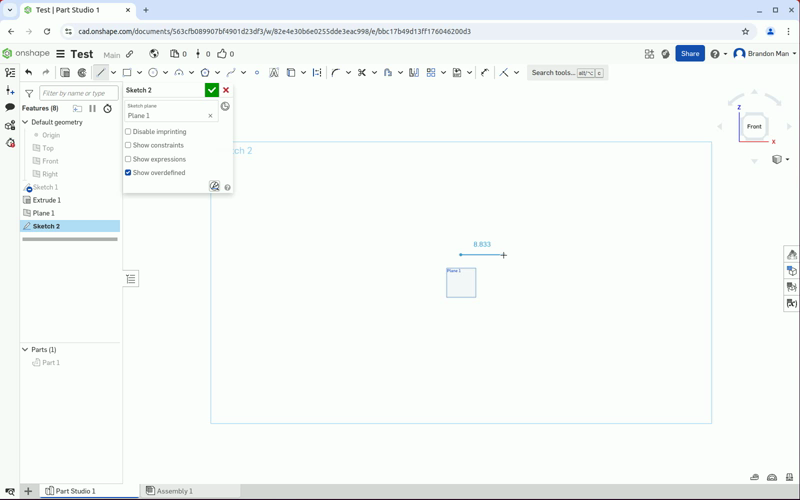
key_down(shift)
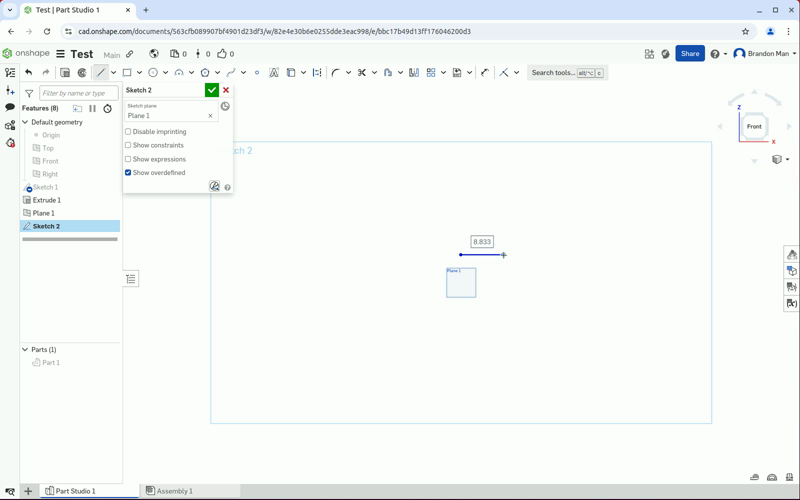
mouse_move(533, 254)
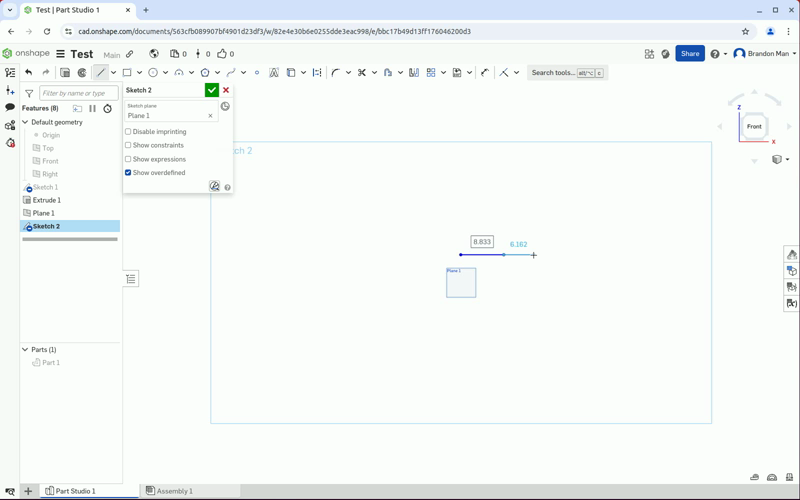
mouse_move(503, 211)
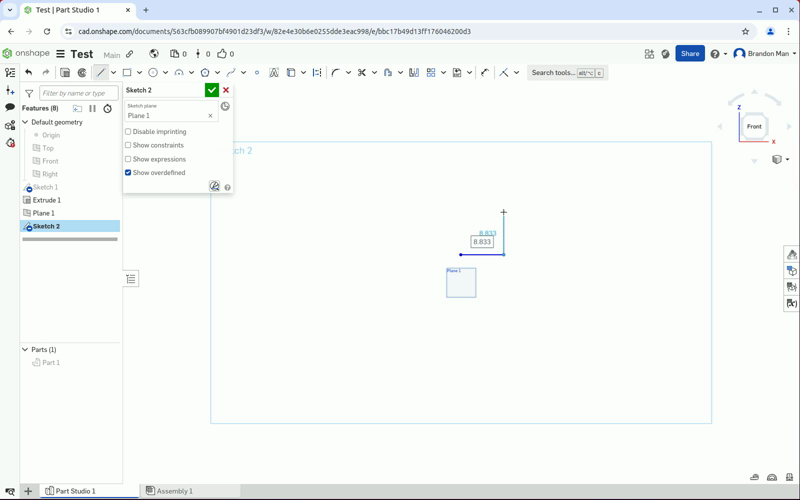
click(503, 211)
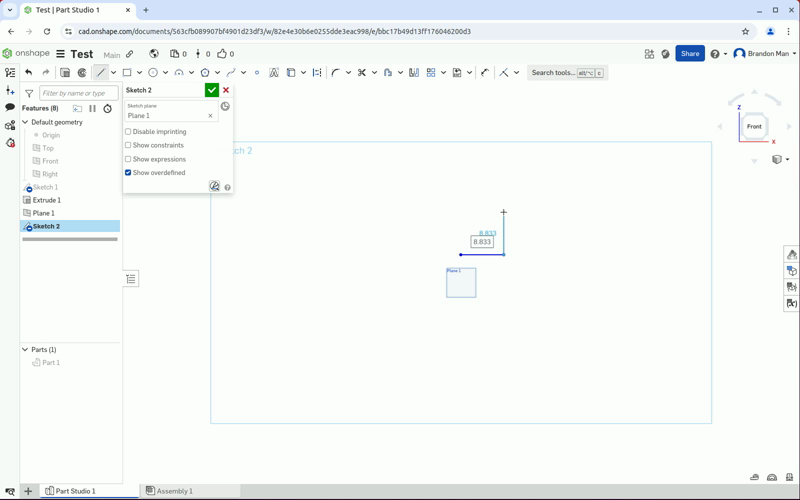
key_up(shift)
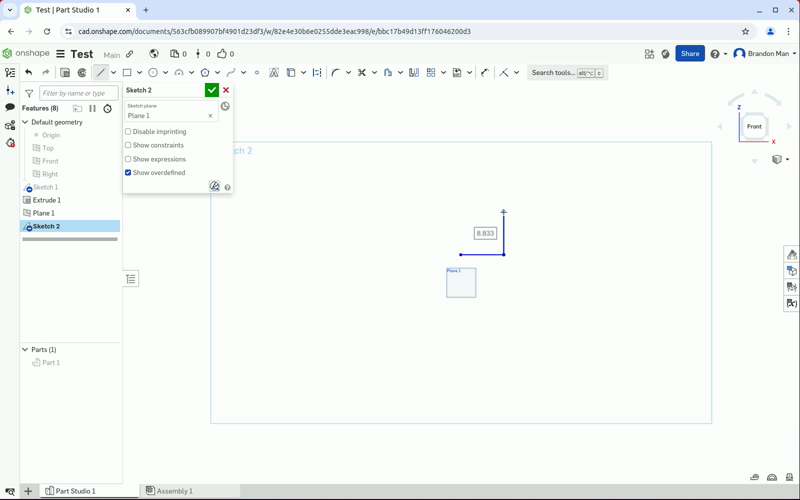
key_down(shift)
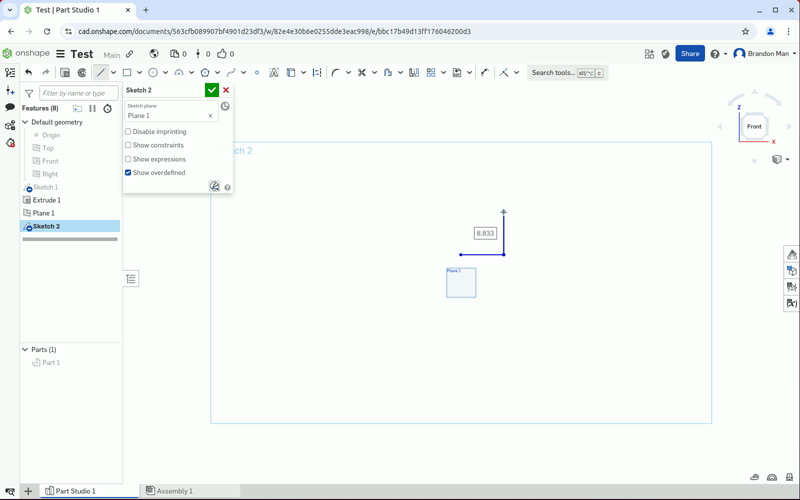
mouse_move(533, 211)
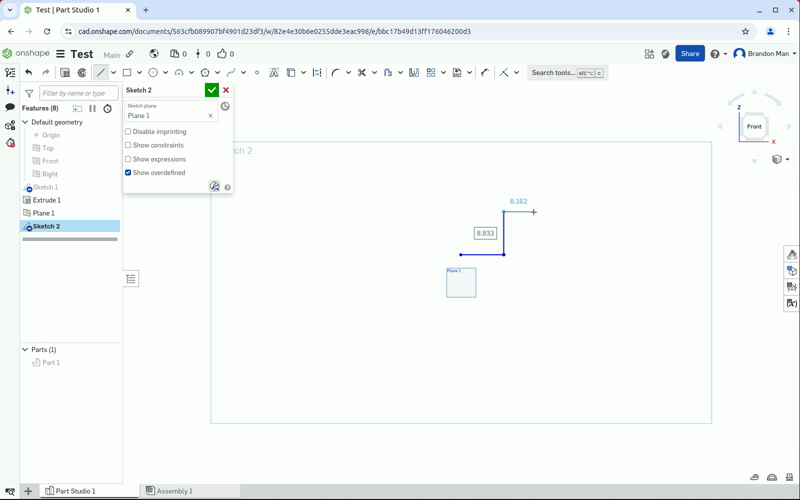
mouse_move(460, 211)
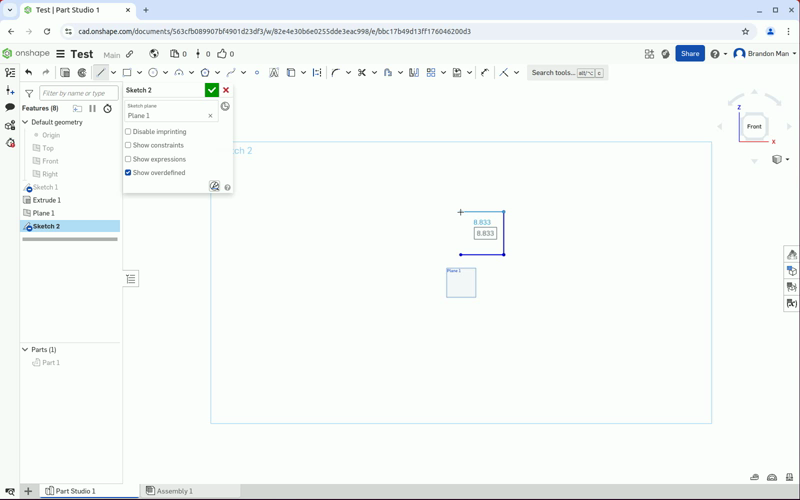
click(460, 211)
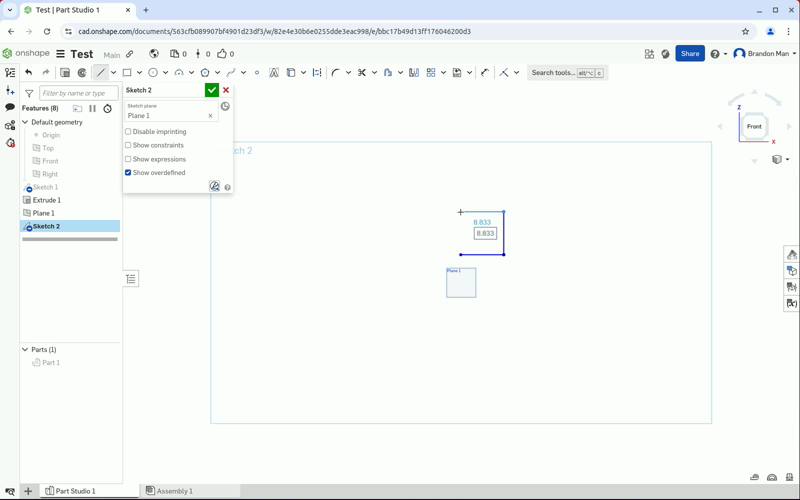
key_up(shift)
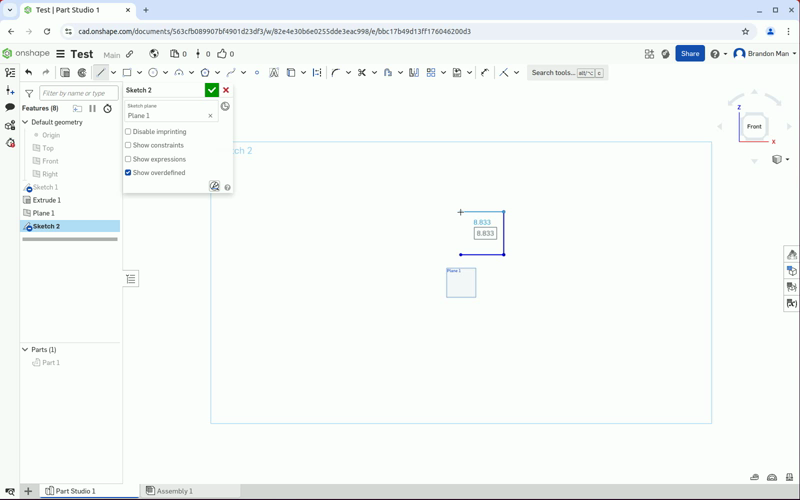
mouse_move(490, 211)
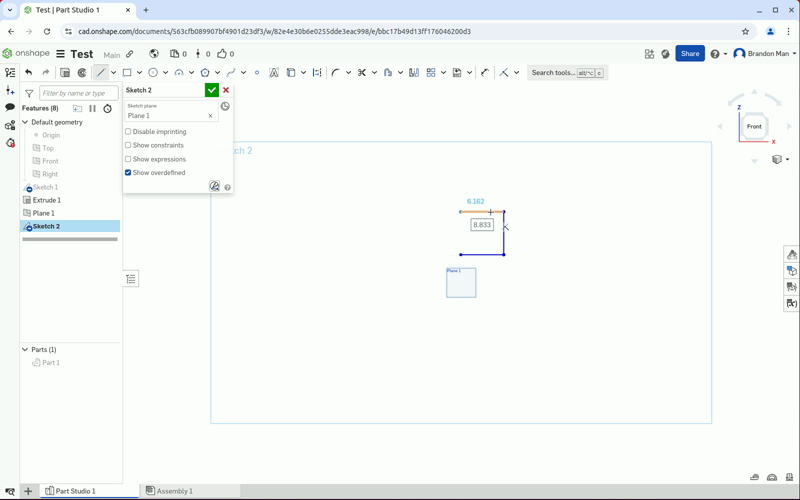
key_down(shift)
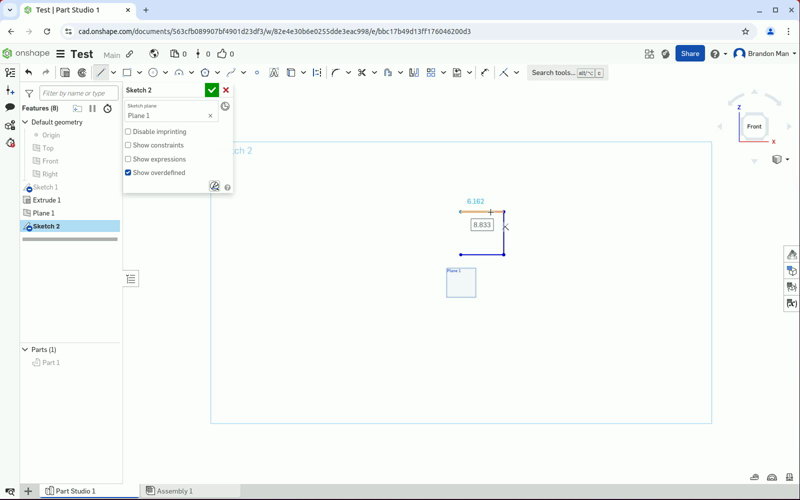
mouse_move(460, 254)
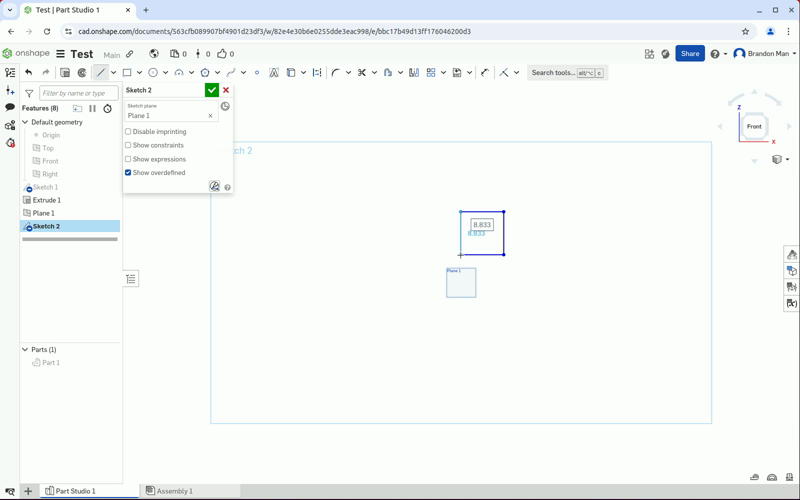
key_up(shift)
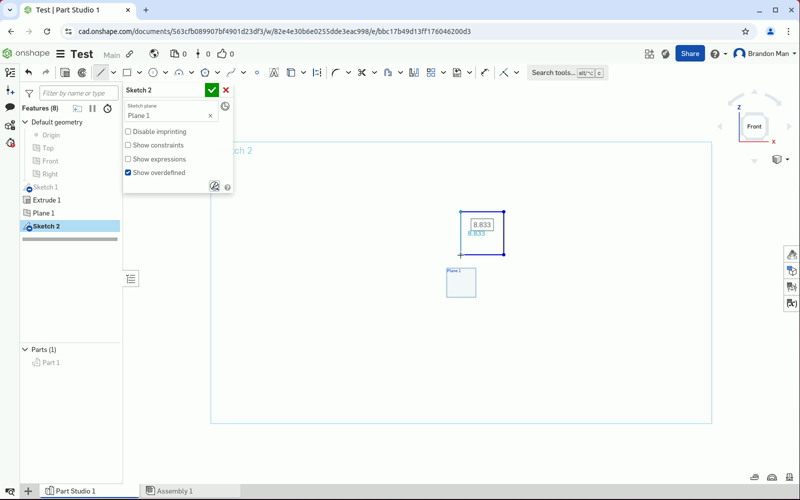
click(460, 254)
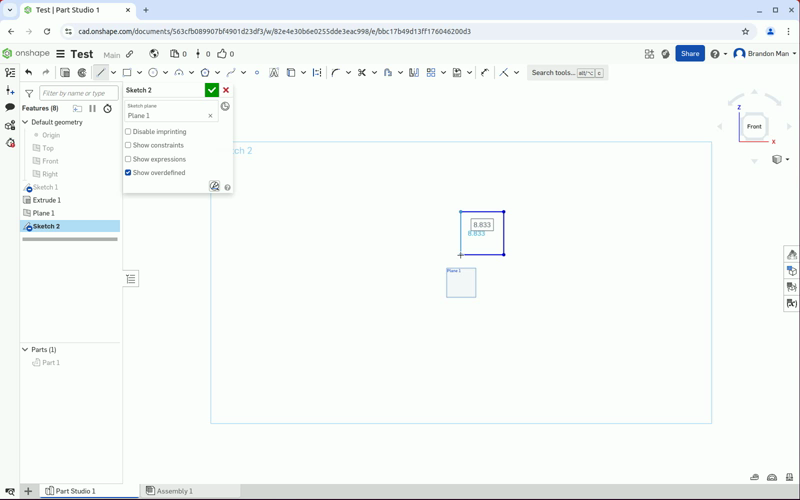
key(esc)
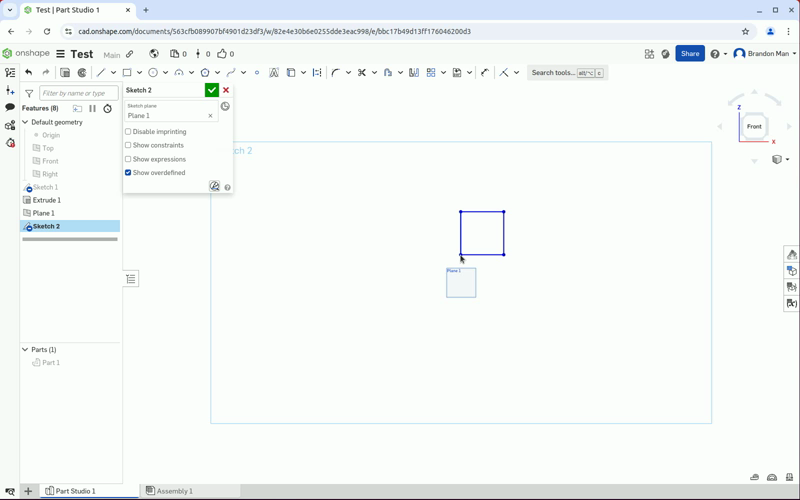
mouse_move(502, 214)
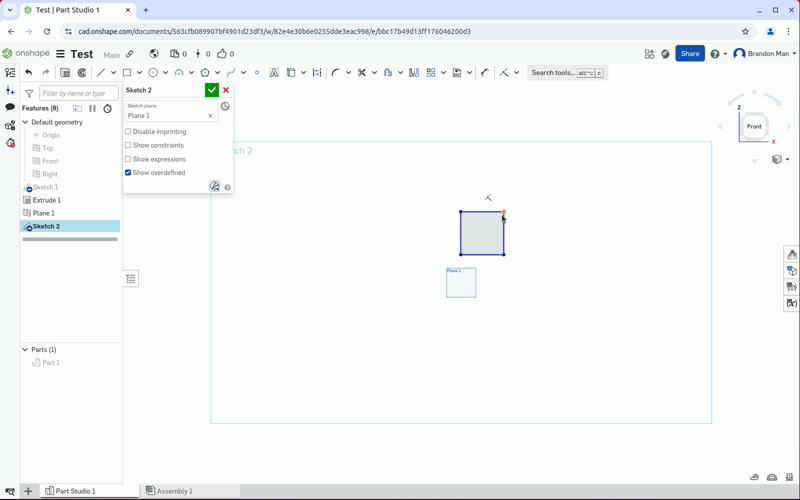
click(502, 214)
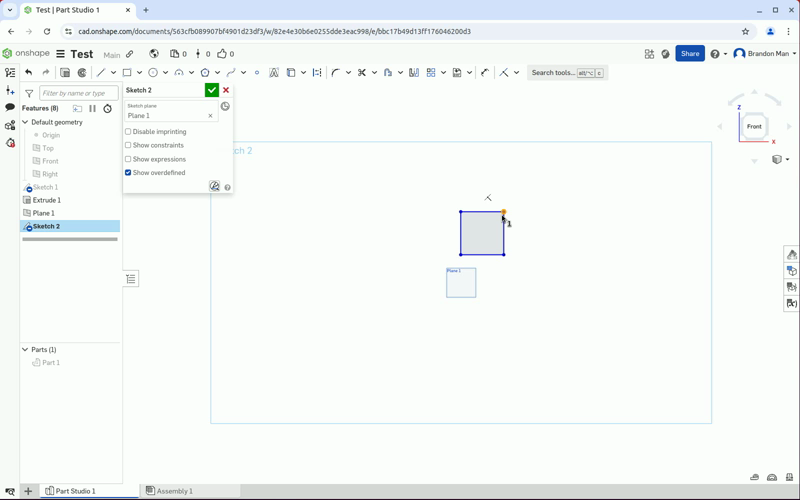
mouse_move(73, 352)
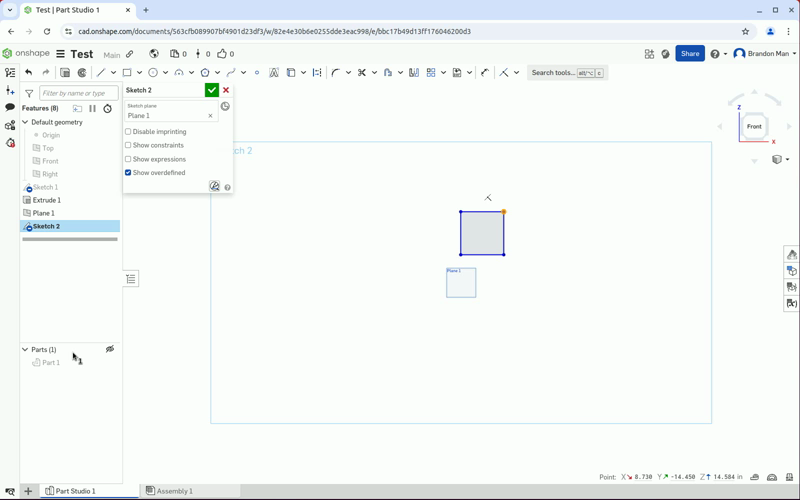
key(shift+y)
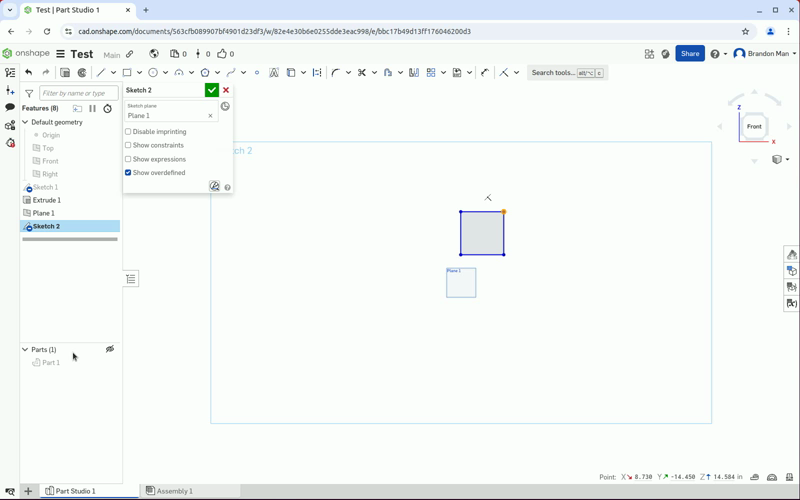
key(shift+e)
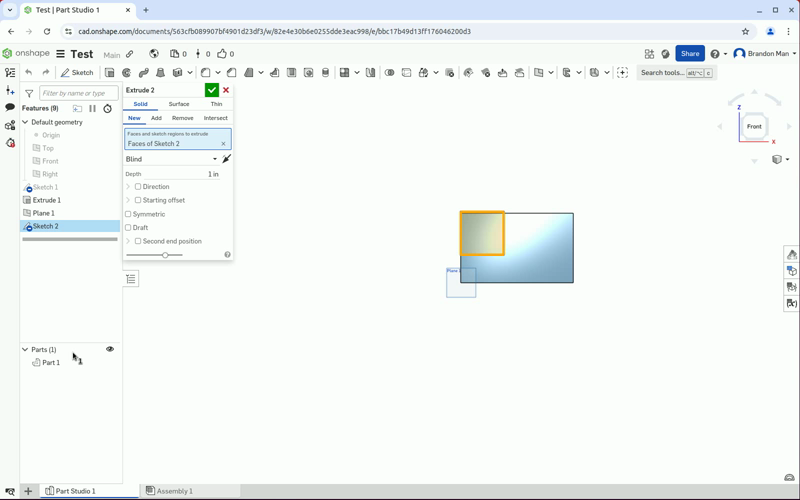
mouse_move(143, 106)
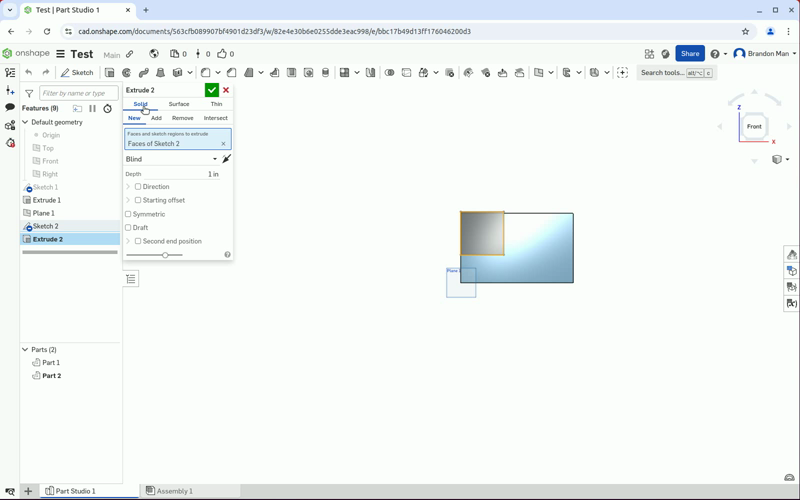
click(143, 106)
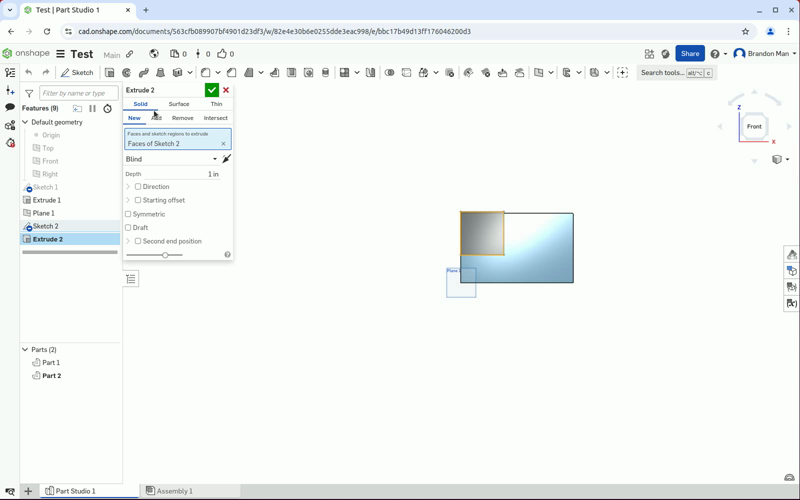
mouse_move(186, 120)
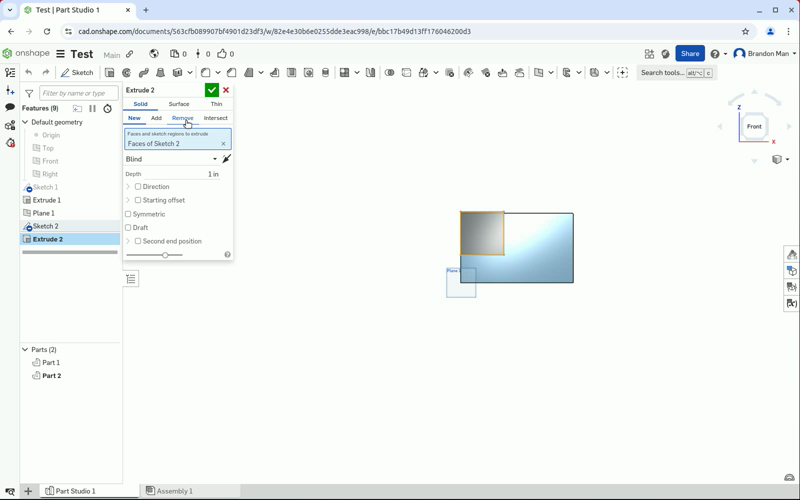
click(186, 120)
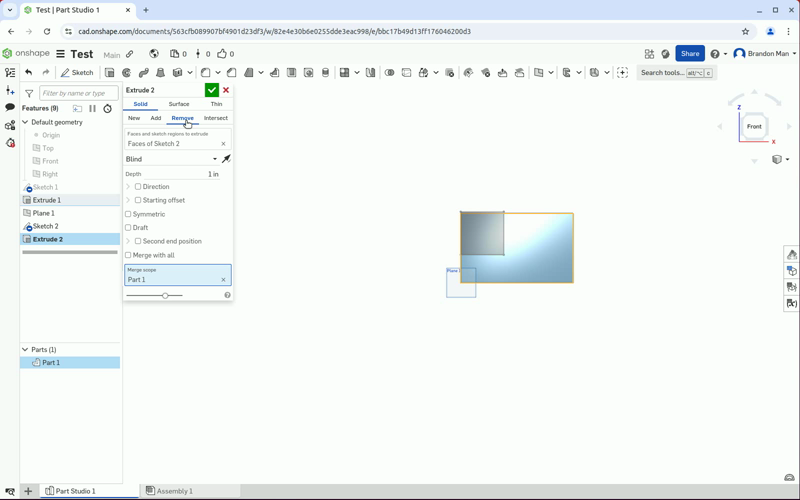
key(tab, 4)
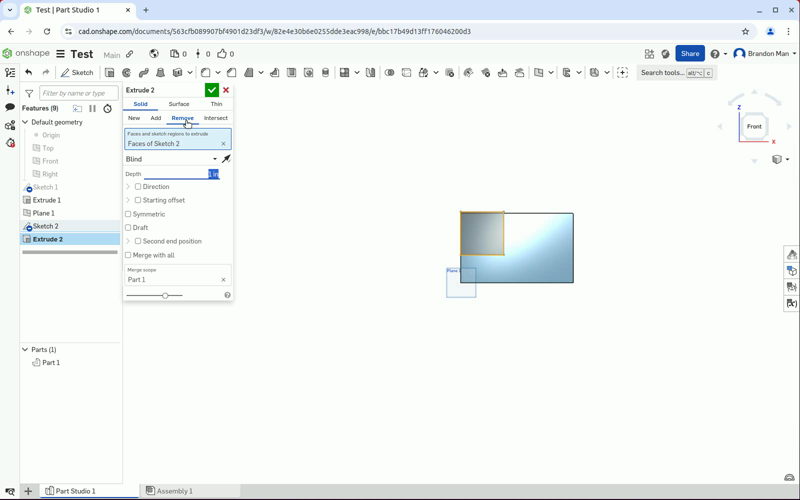
text(8.666)
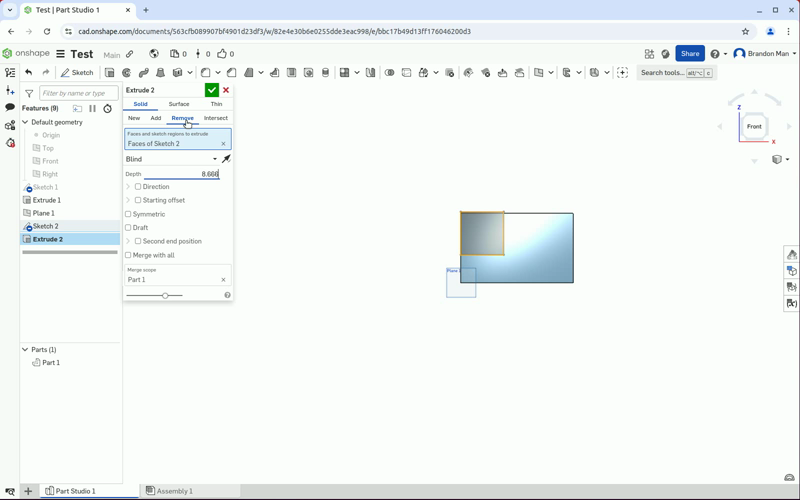
key(tab, 6)
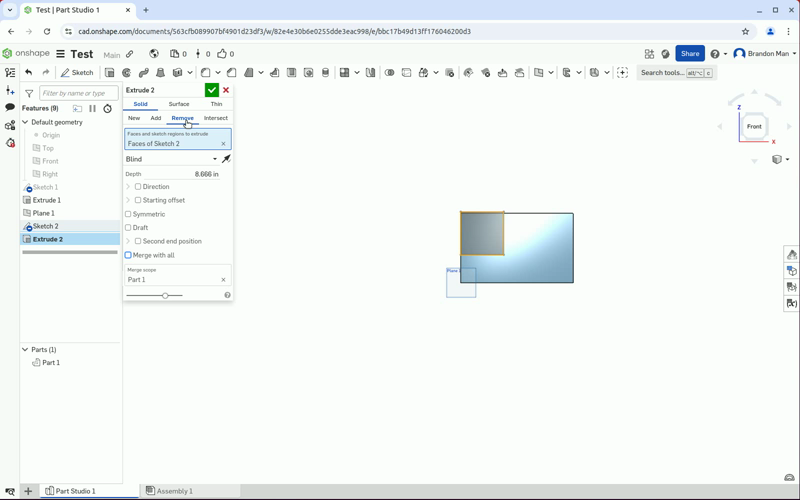
key(space)
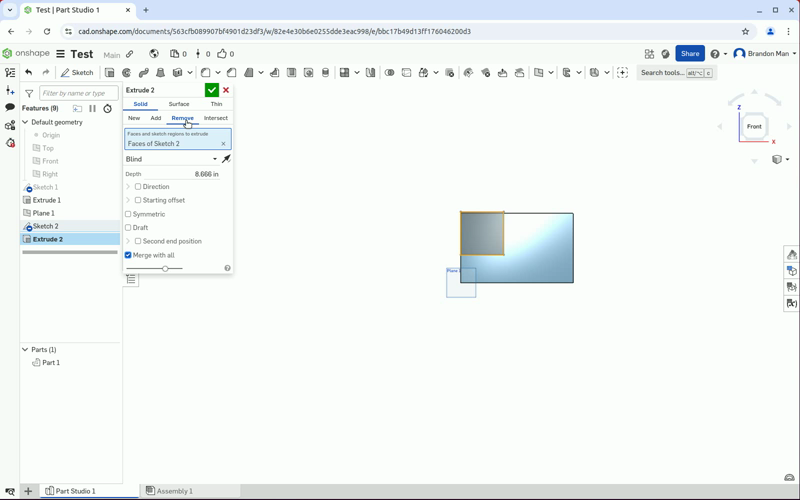
key(enter)
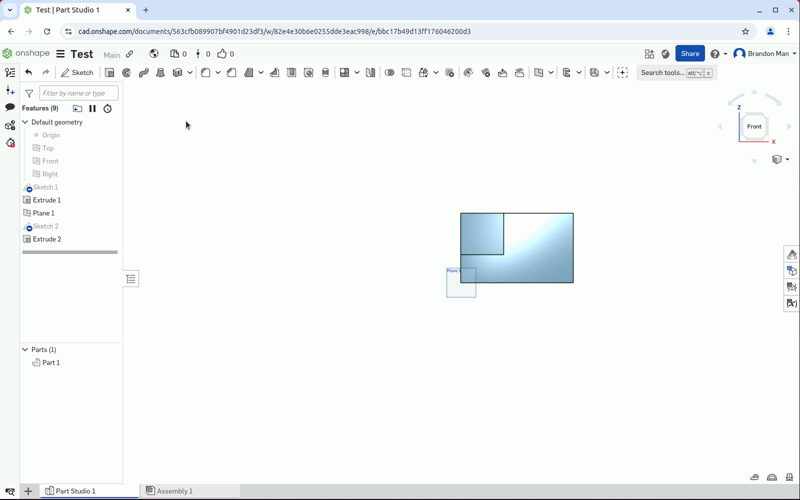
key(shift+h)
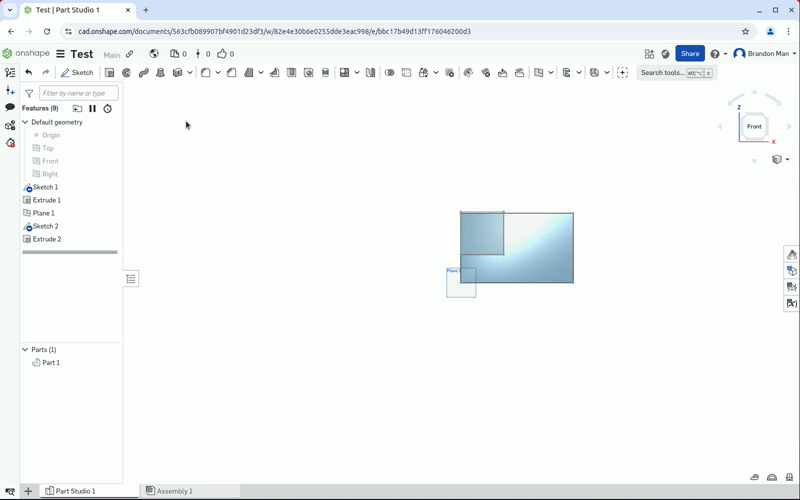
key(shift+h)
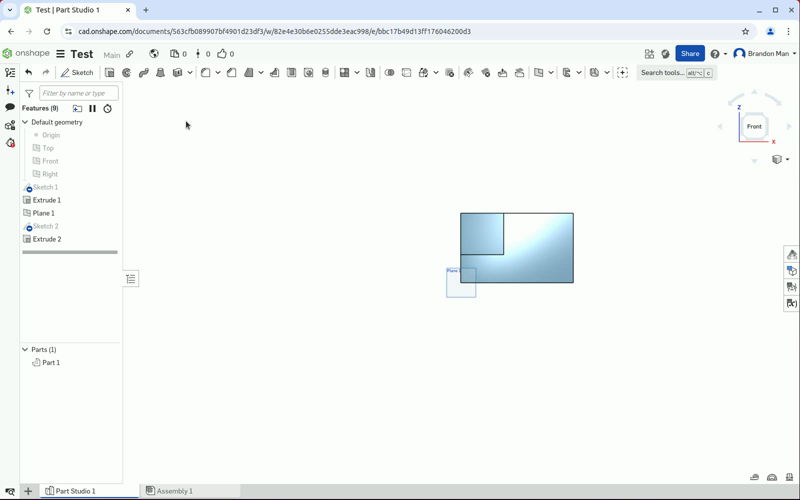
mouse_move(73, 189)
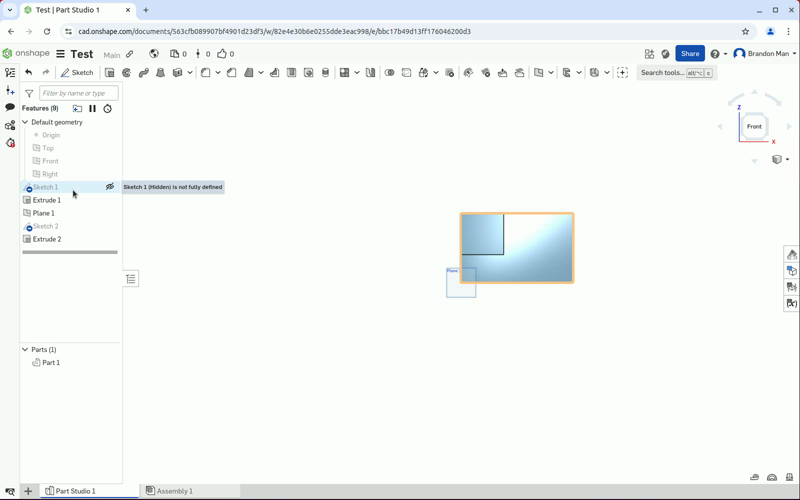
click(73, 189)
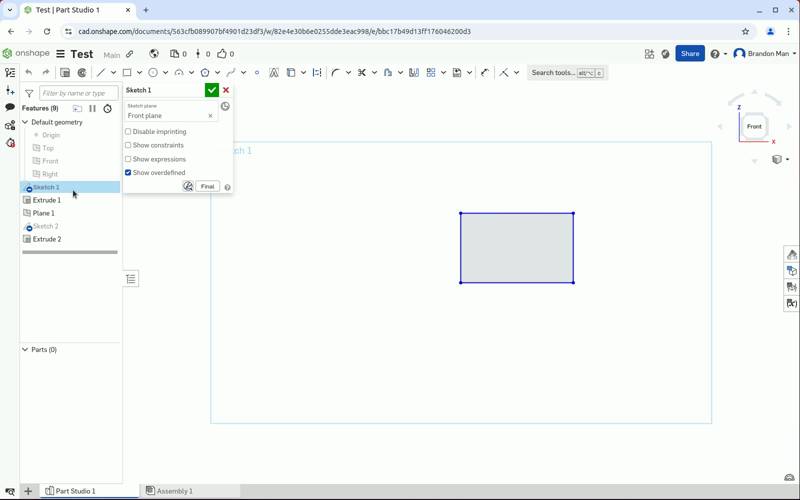
mouse_move(229, 92)
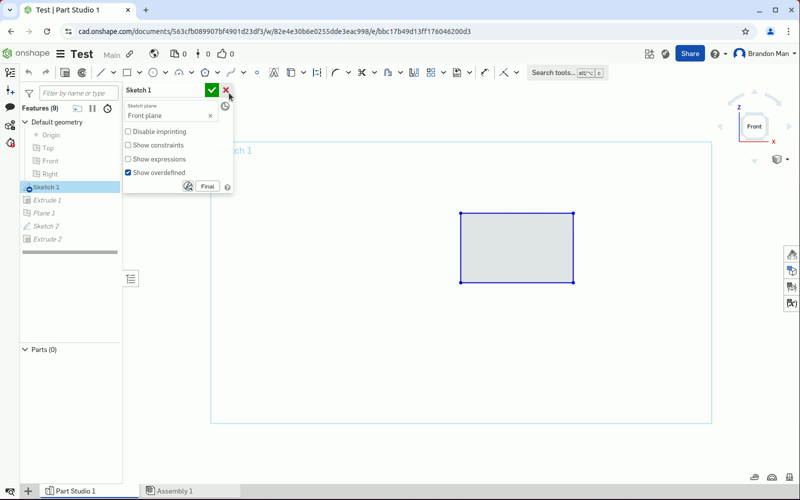
click(229, 92)
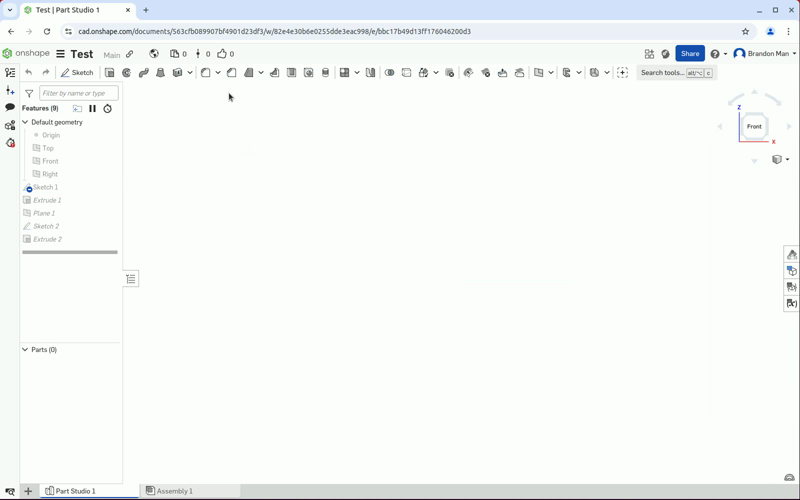
key(shift+s)
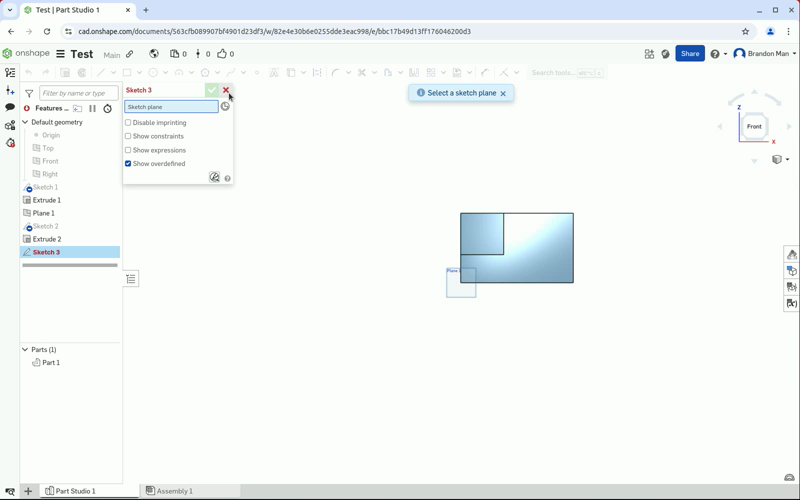
mouse_move(73, 215)
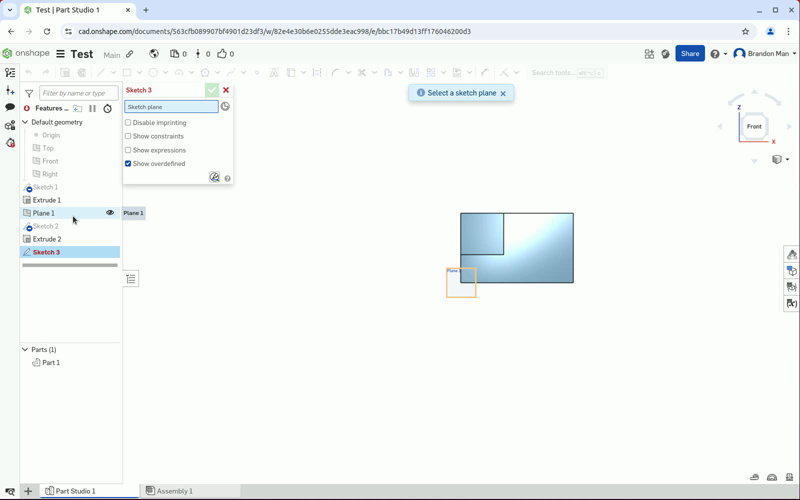
click(73, 215)
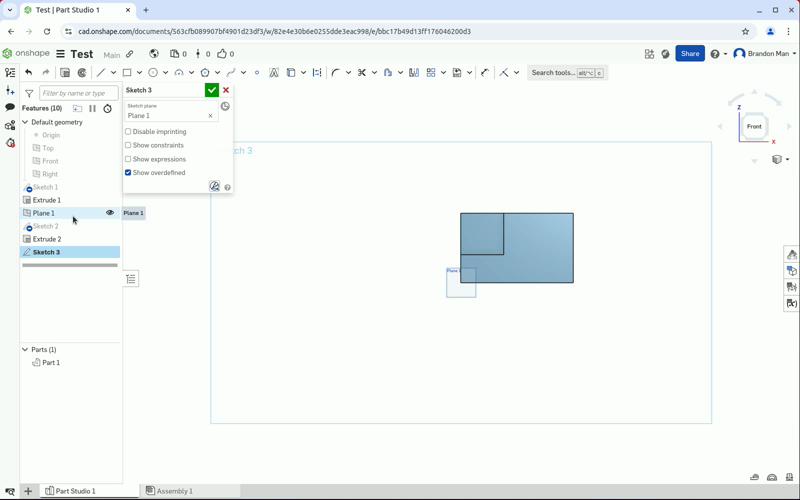
mouse_move(73, 352)
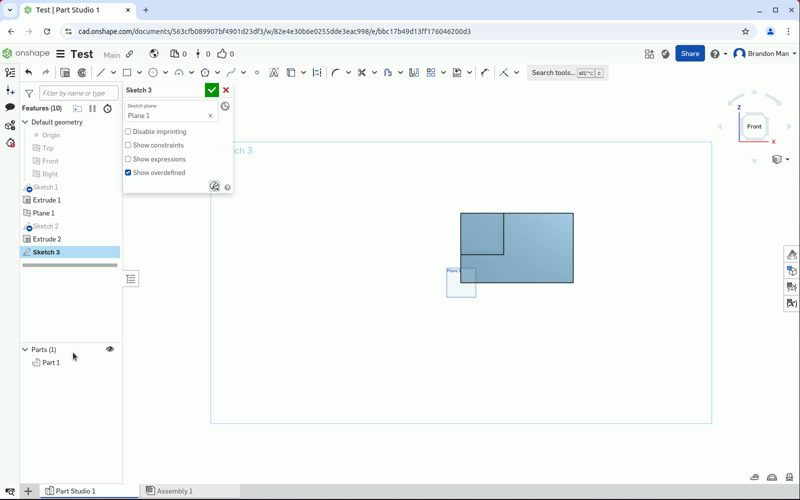
key(y)
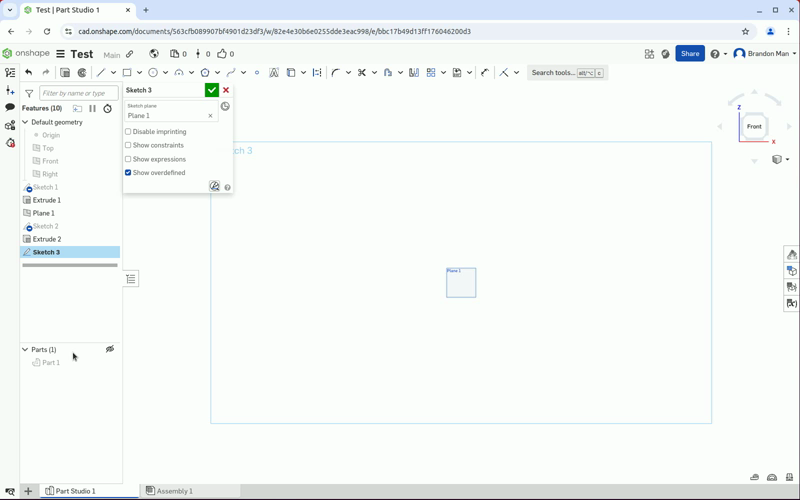
key(l)
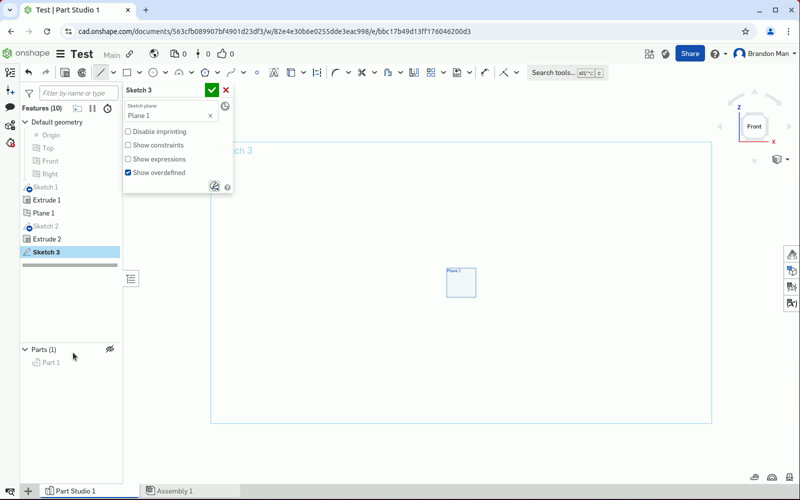
key_down(shift)
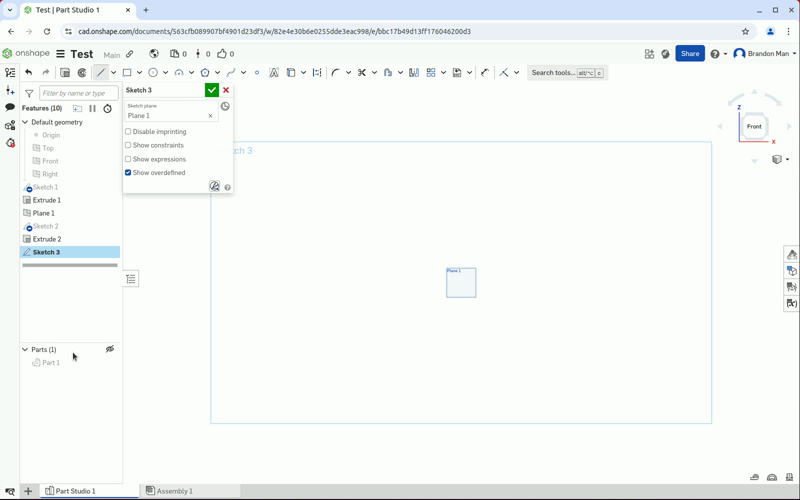
mouse_move(538, 254)
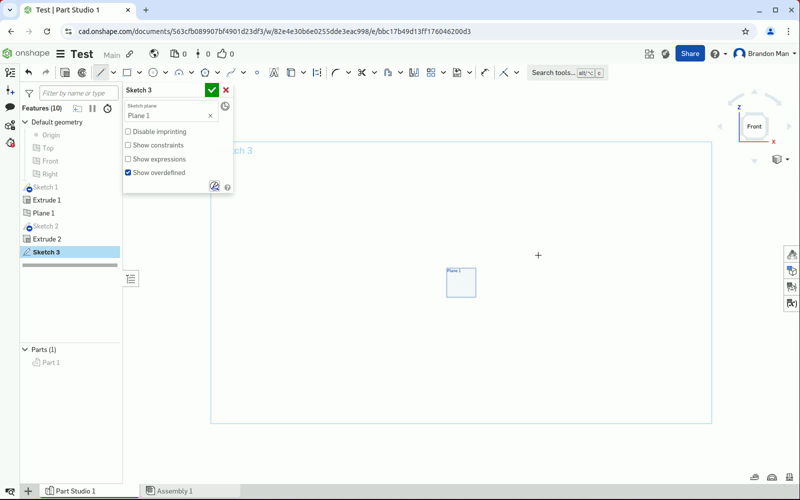
click(538, 254)
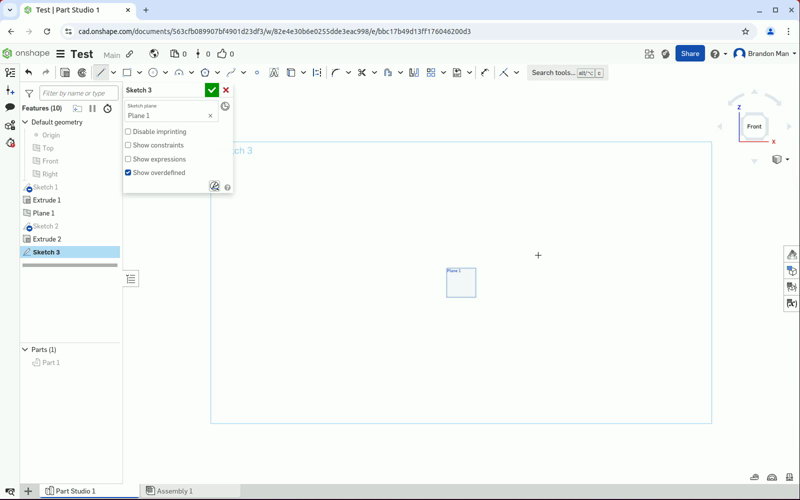
key_up(shift)
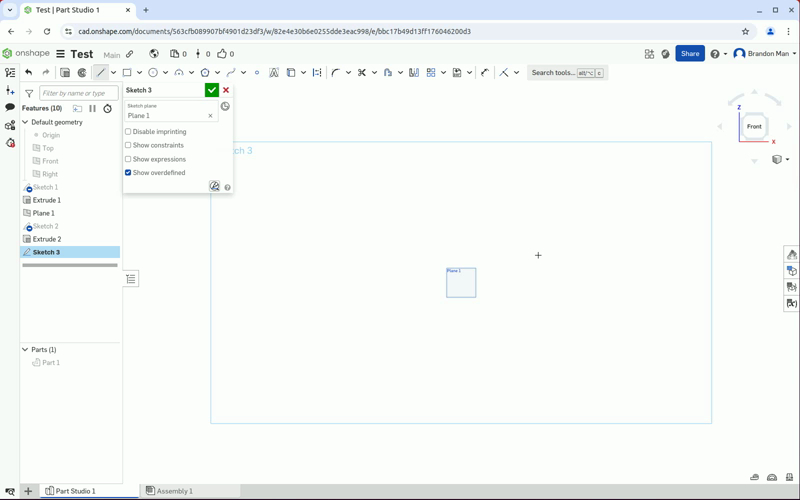
key_down(shift)
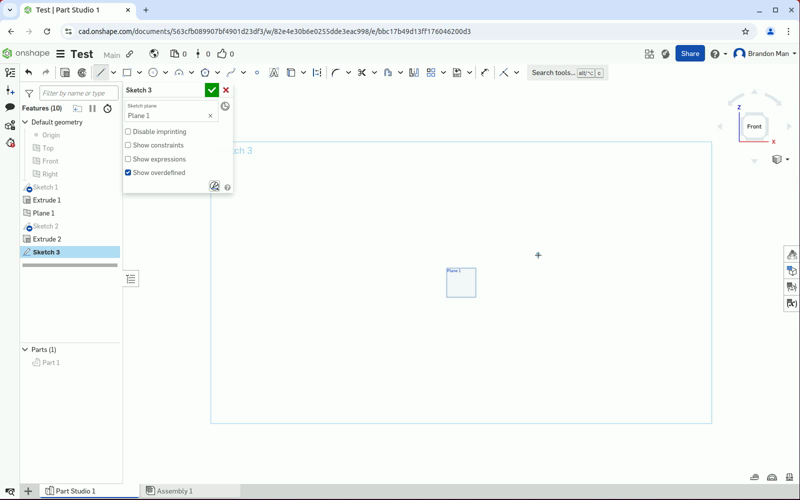
mouse_move(568, 254)
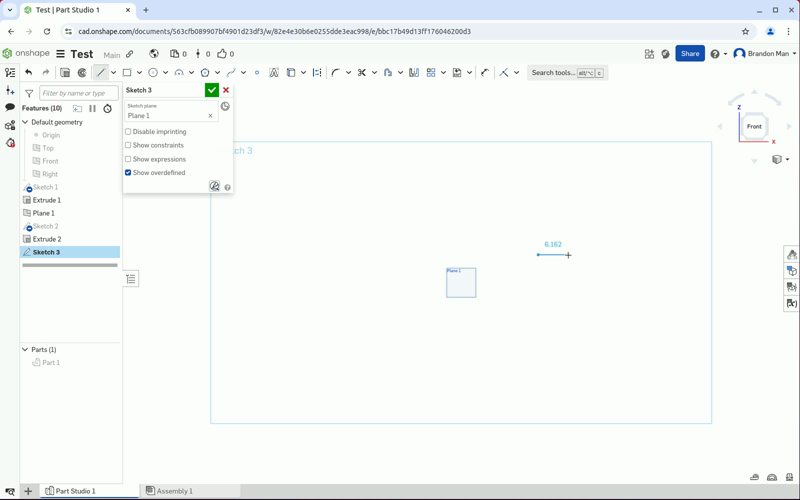
mouse_move(573, 254)
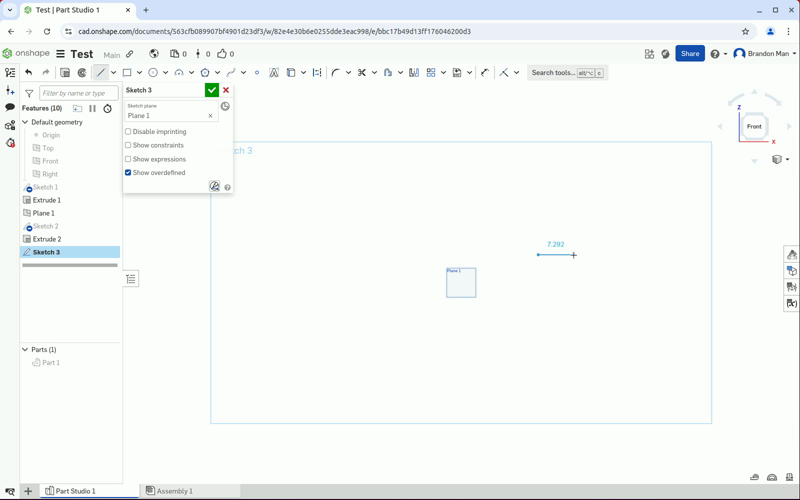
click(573, 254)
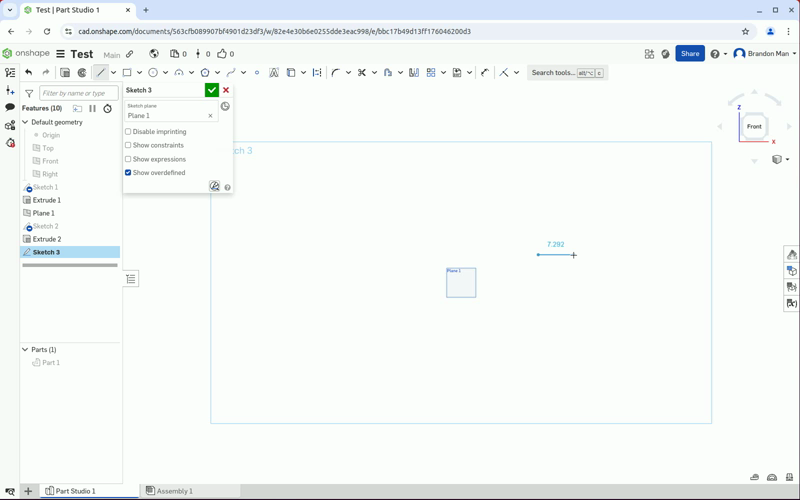
key_up(shift)
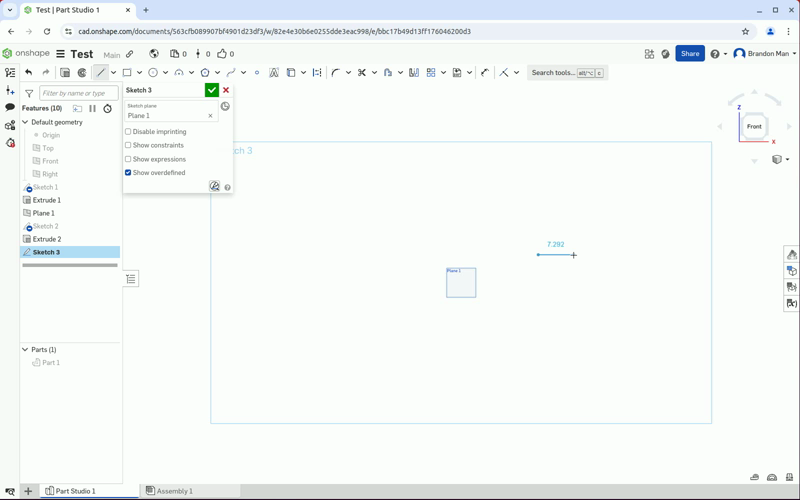
key_down(shift)
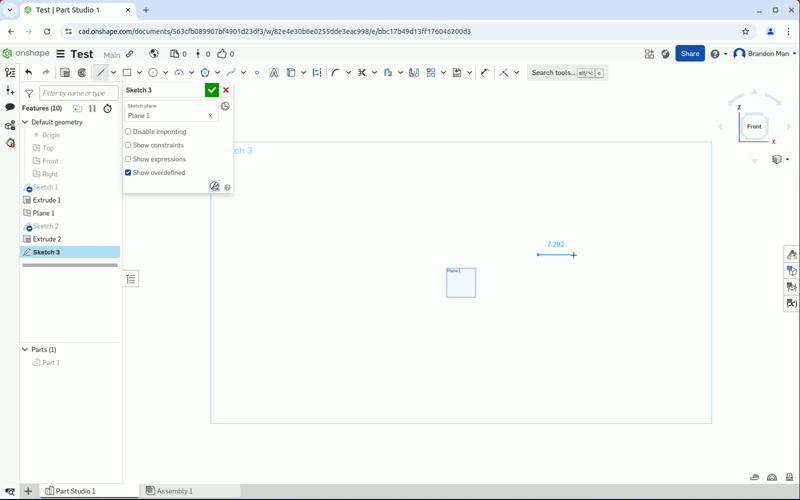
mouse_move(589, 254)
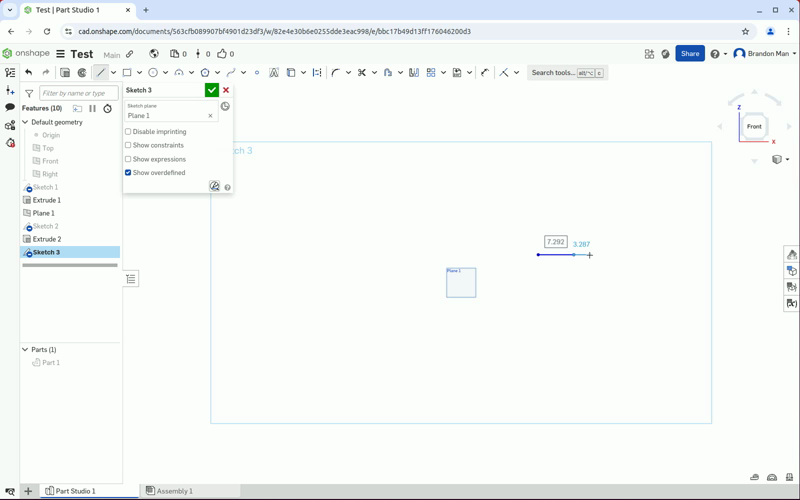
mouse_move(573, 211)
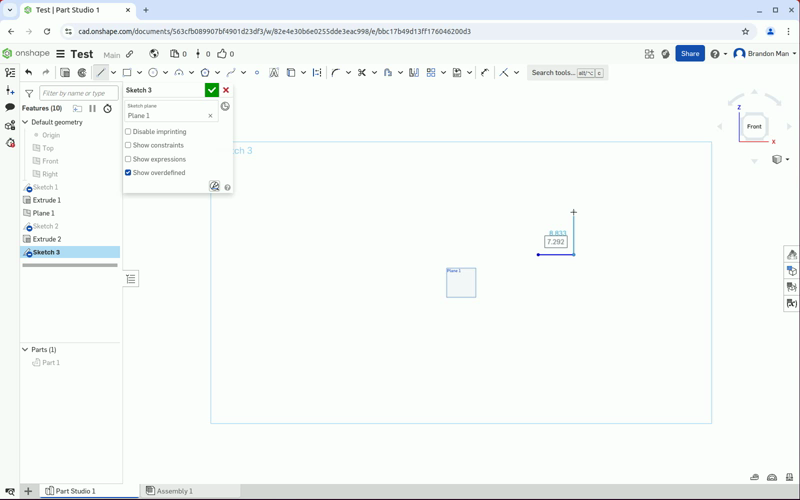
click(573, 211)
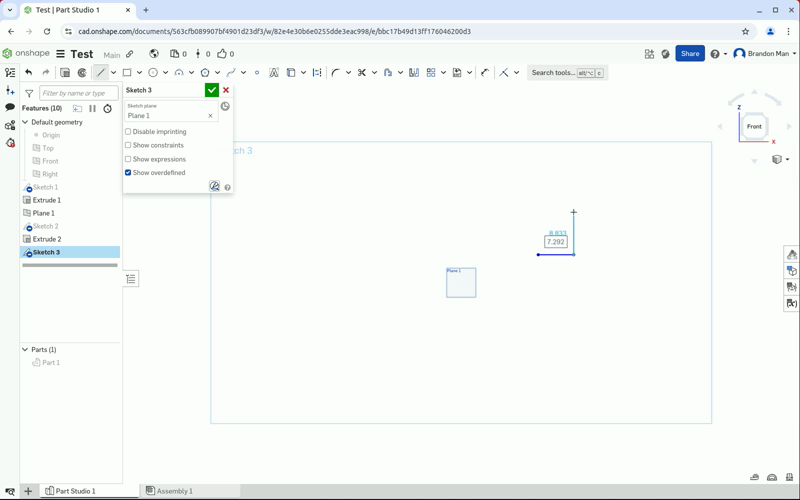
key_up(shift)
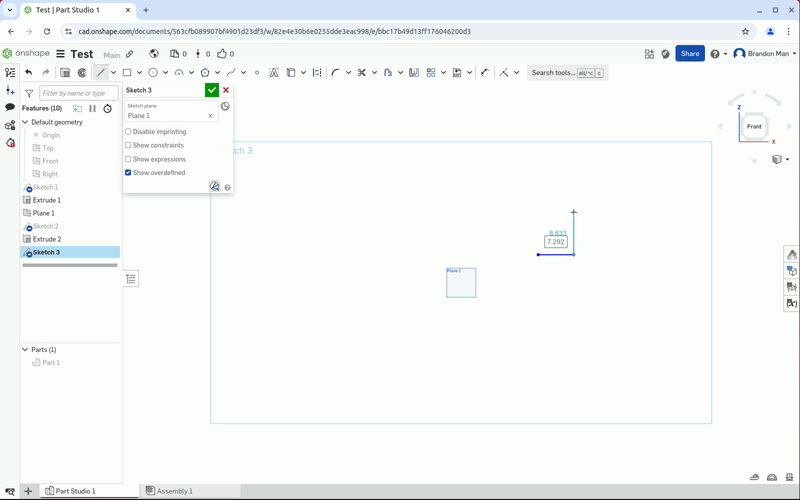
key_down(shift)
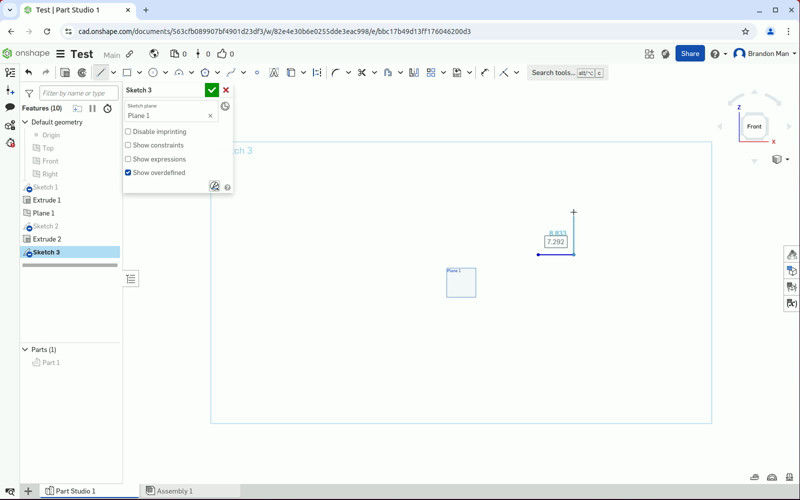
mouse_move(589, 211)
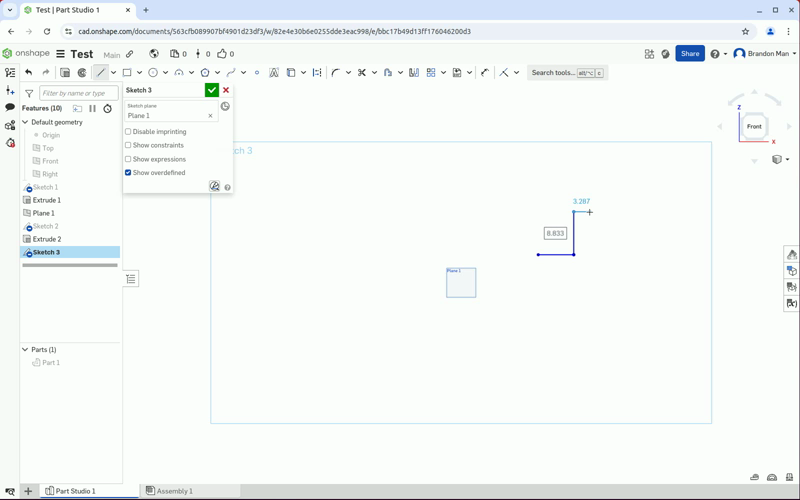
mouse_move(538, 211)
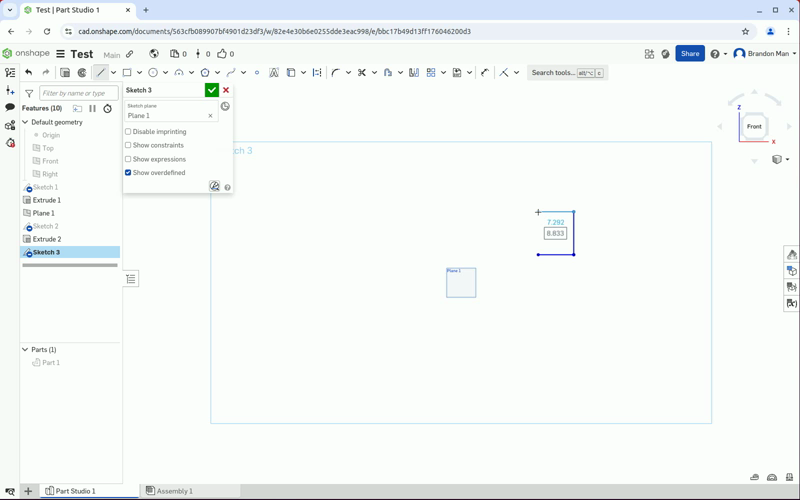
click(538, 211)
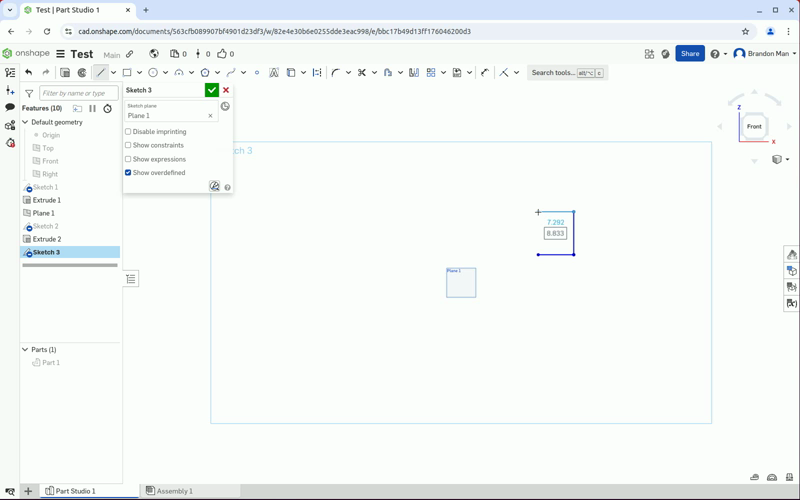
key_up(shift)
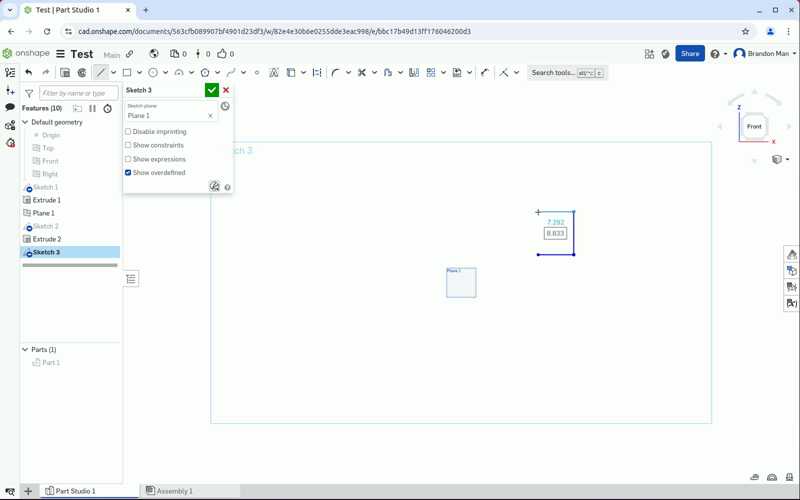
mouse_move(568, 211)
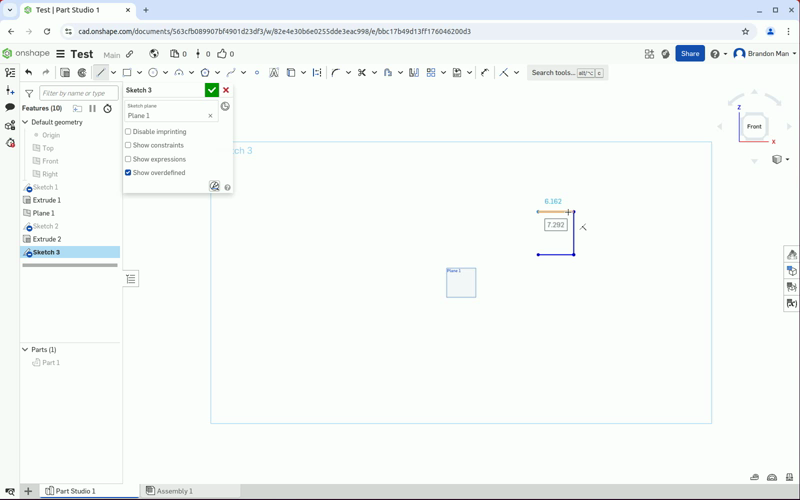
key_down(shift)
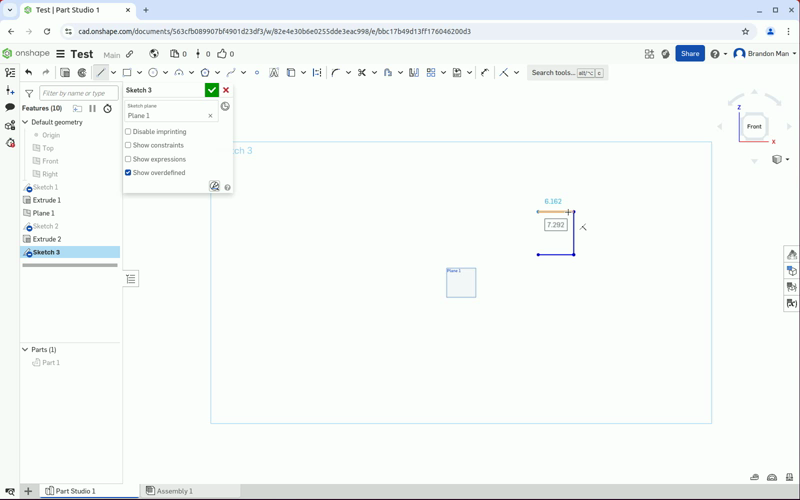
mouse_move(538, 254)
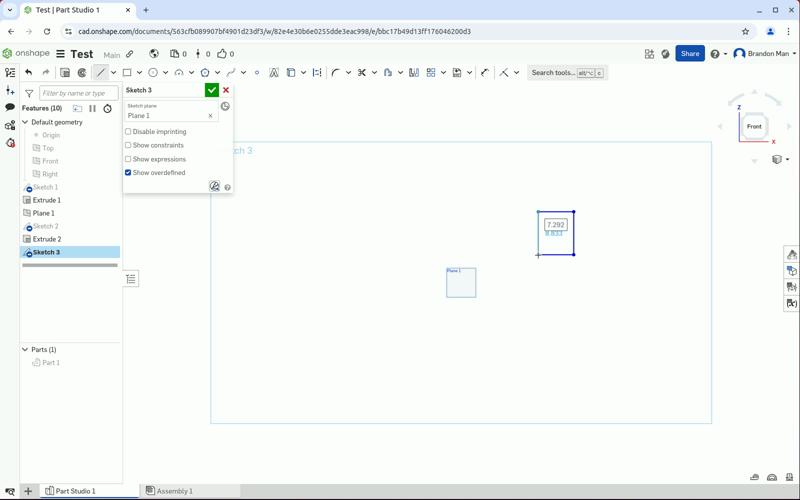
key_up(shift)
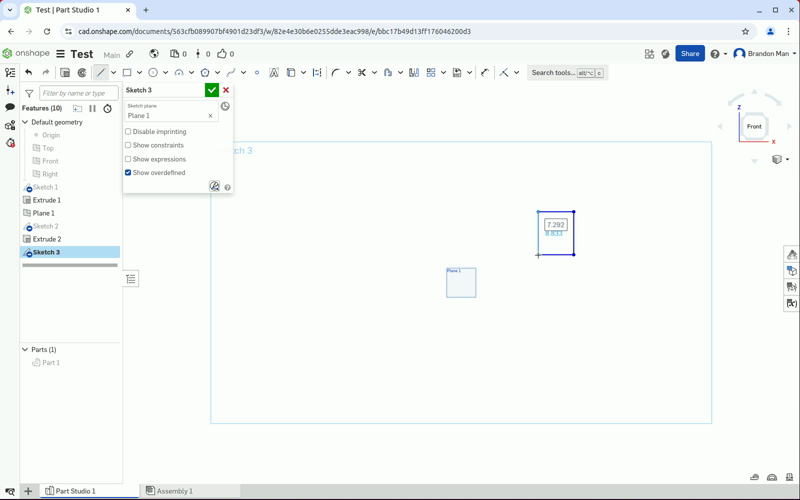
click(538, 254)
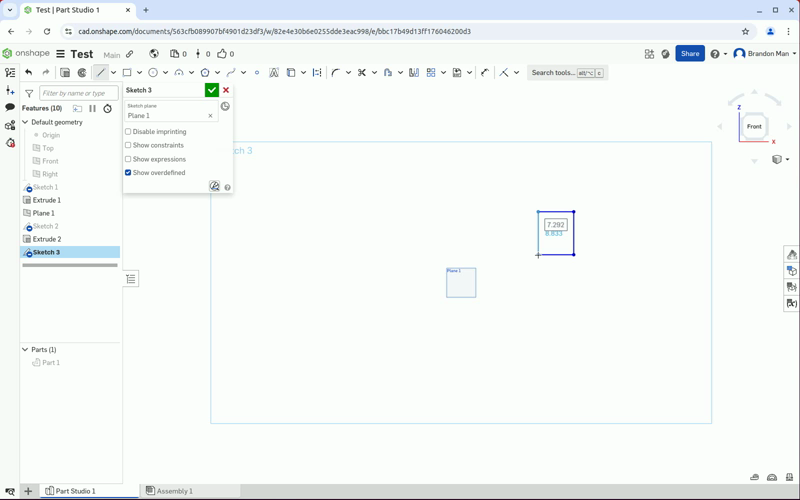
key(esc)
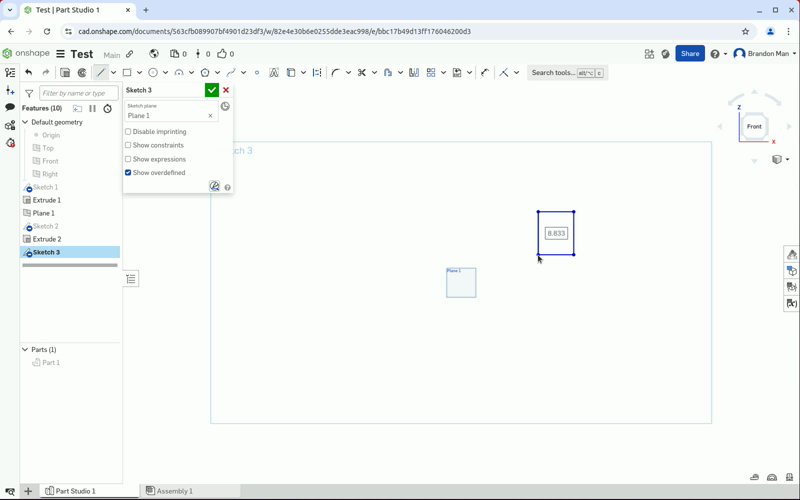
mouse_move(552, 226)
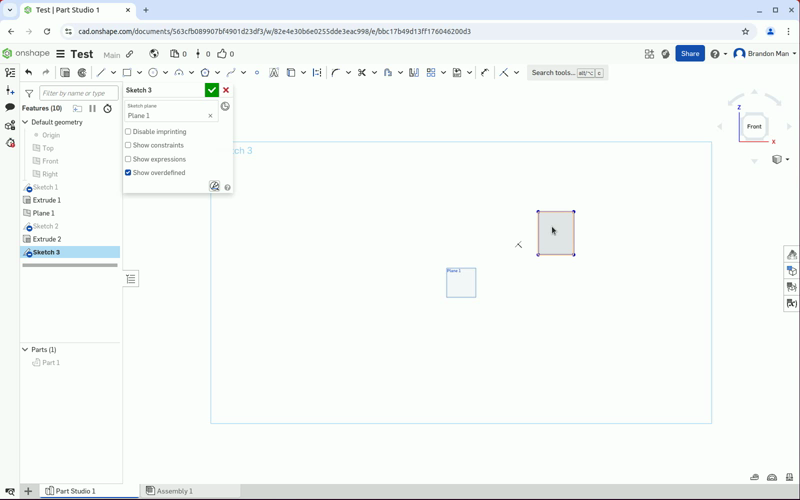
scroll(6)
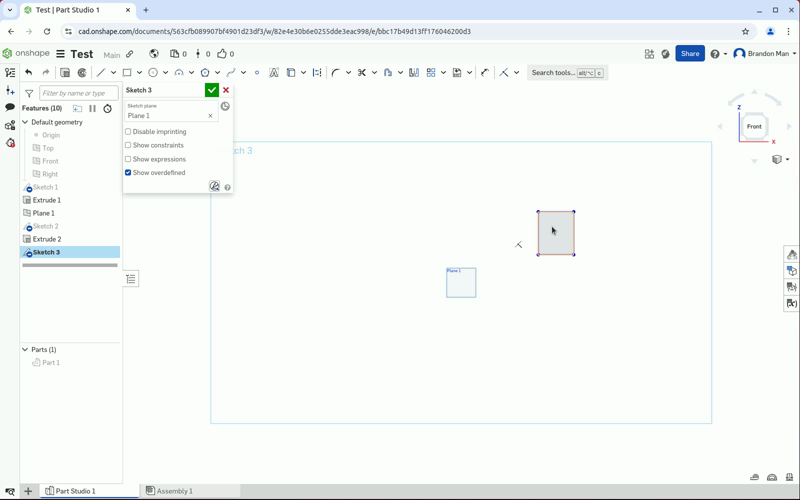
scroll(6)
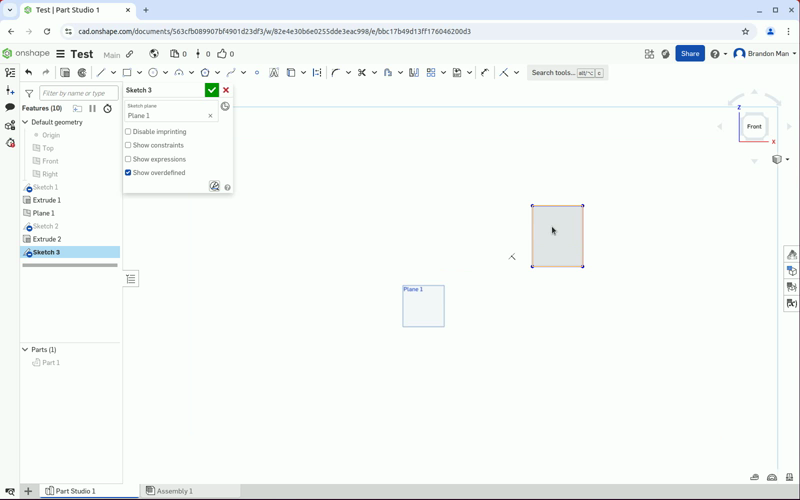
scroll(6)
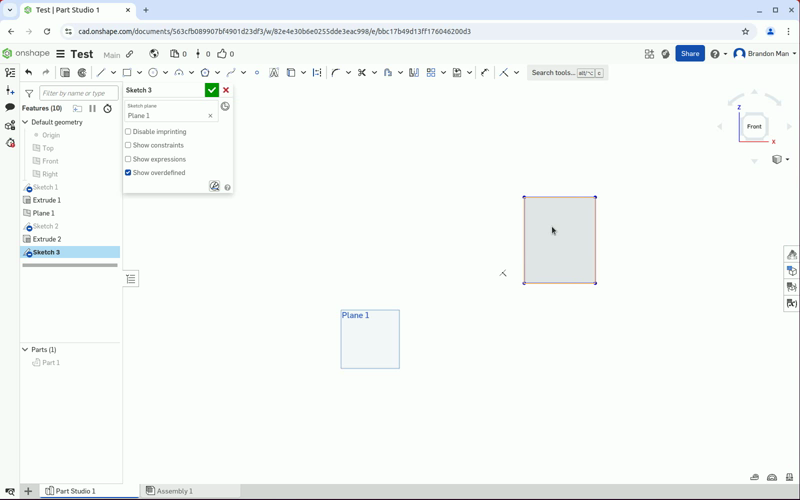
scroll(6)
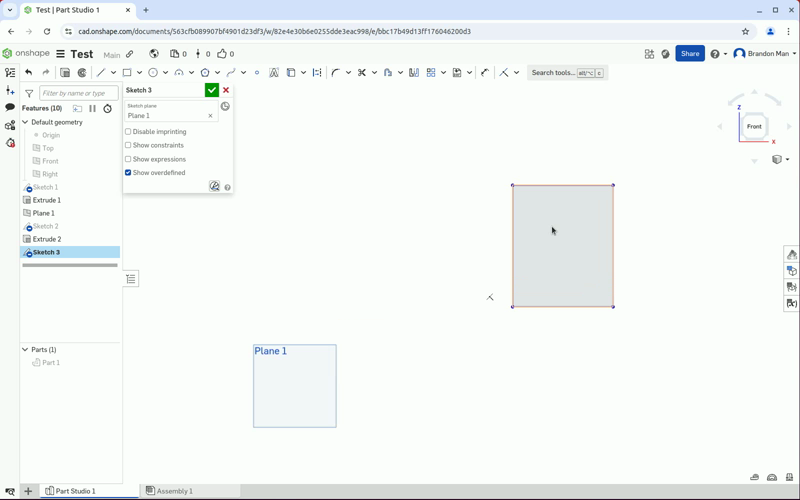
scroll(6)
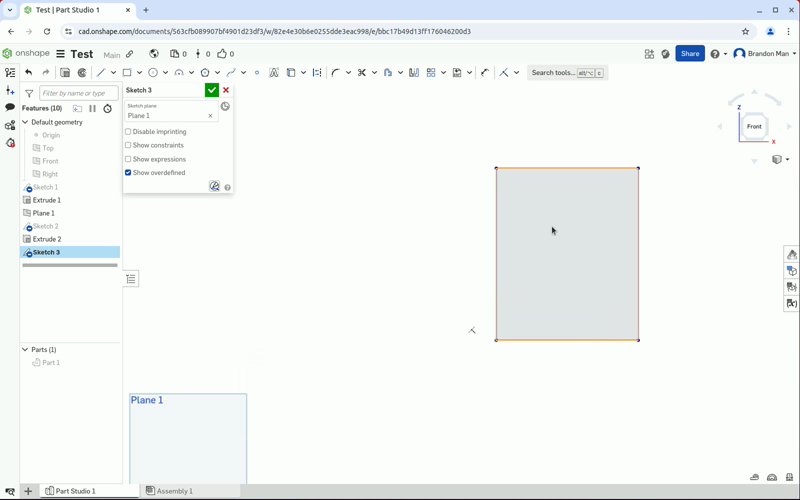
scroll(6)
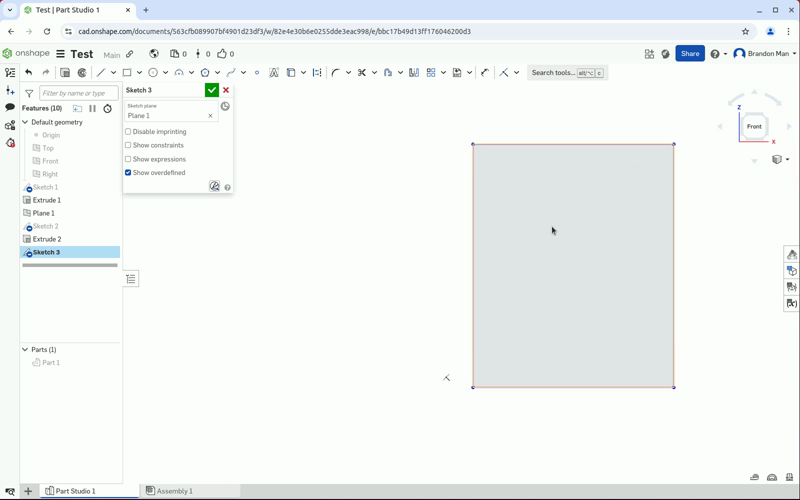
scroll(6)
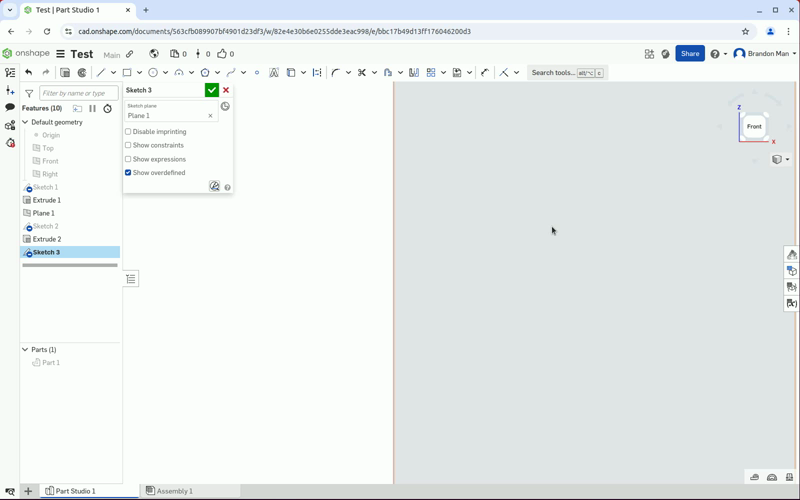
click(552, 226)
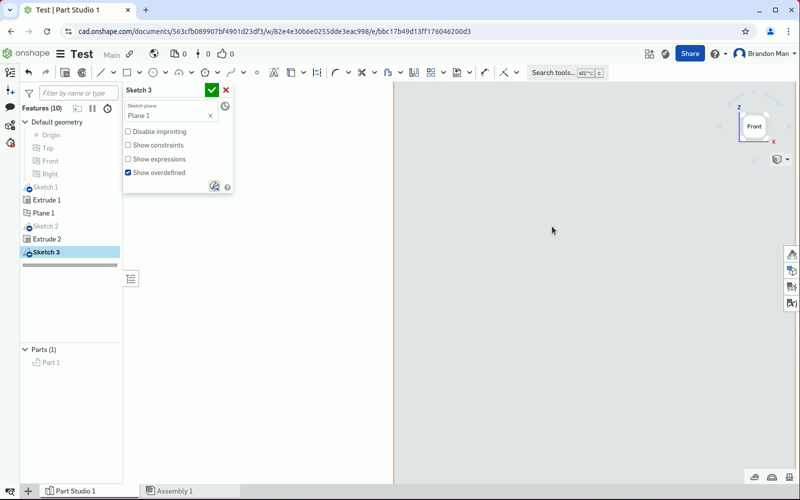
scroll(-6)
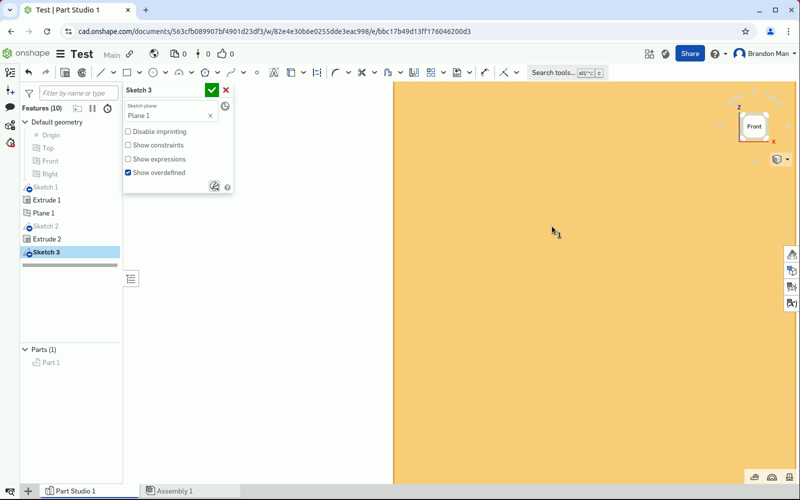
scroll(-6)
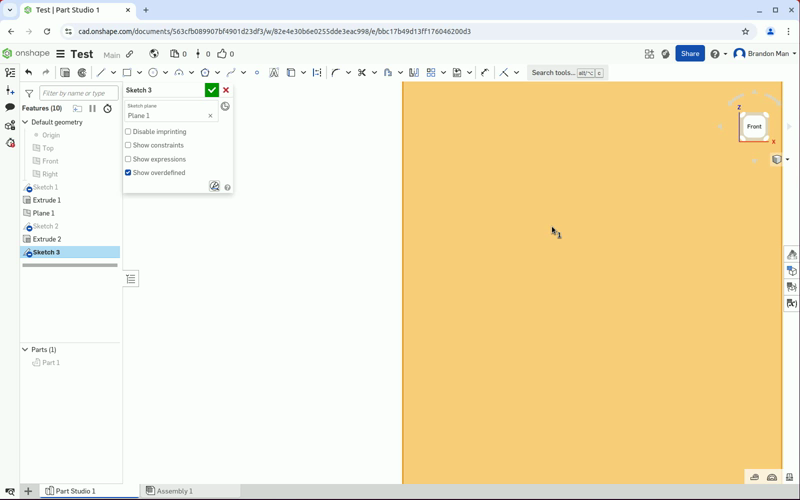
scroll(-6)
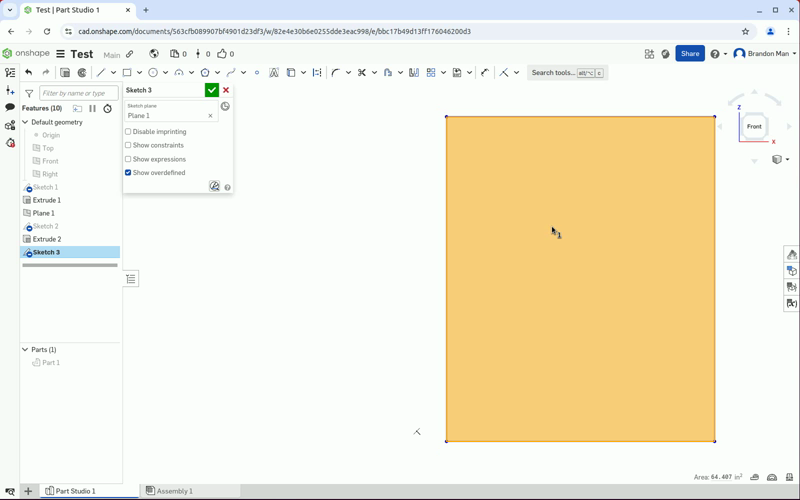
scroll(-6)
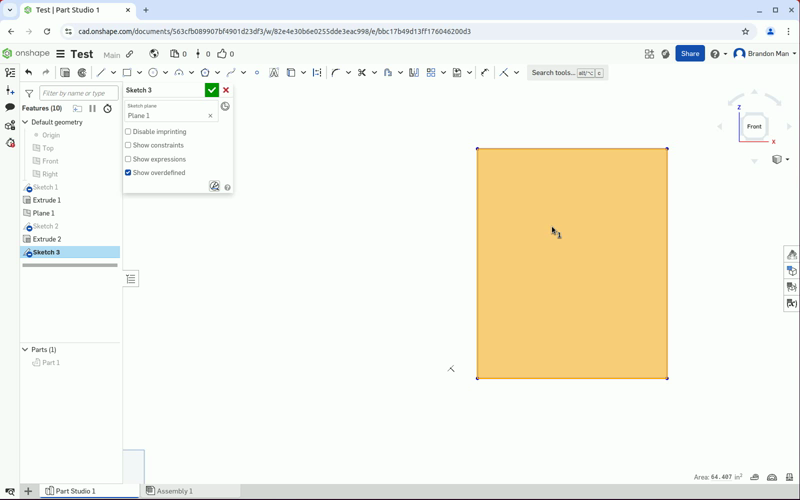
scroll(-6)
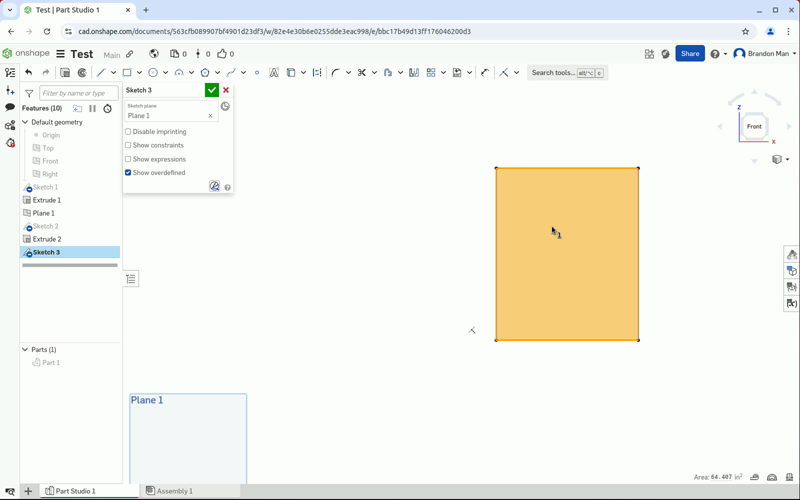
scroll(-6)
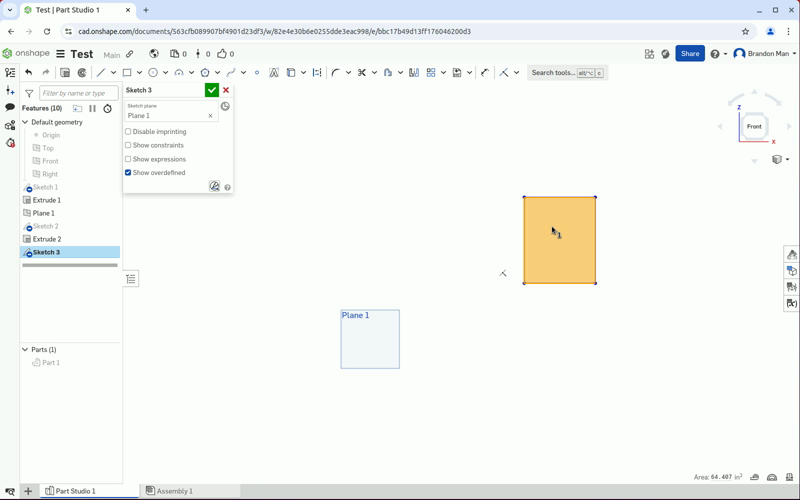
scroll(-6)
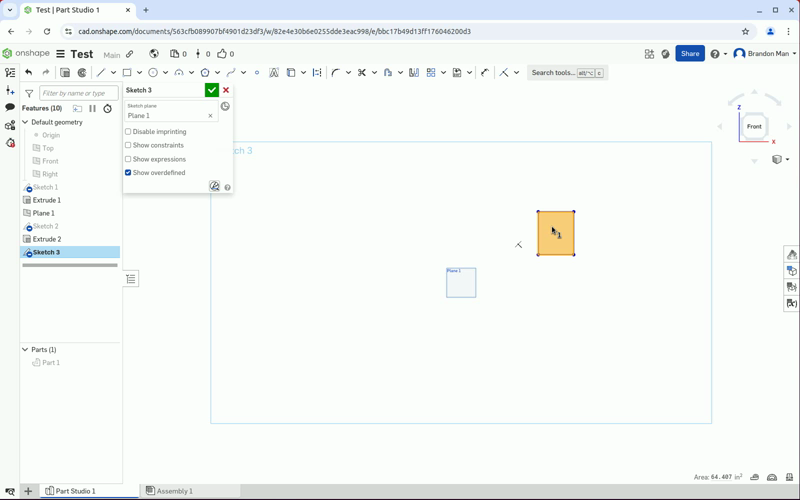
mouse_move(73, 352)
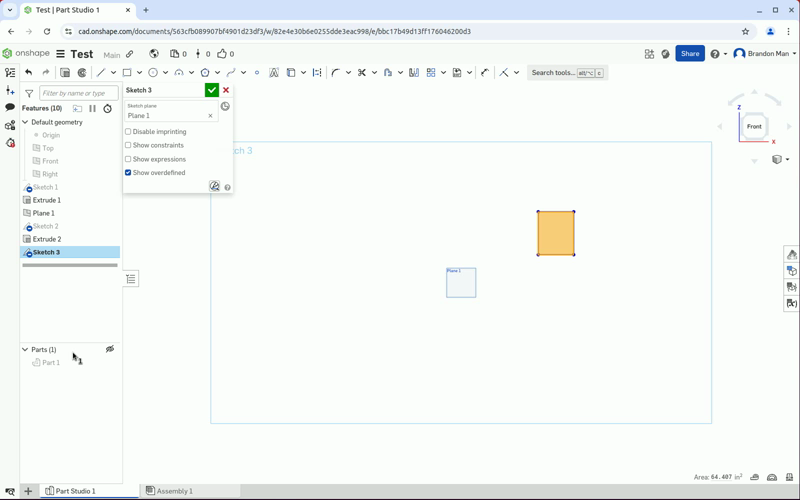
key(shift+y)
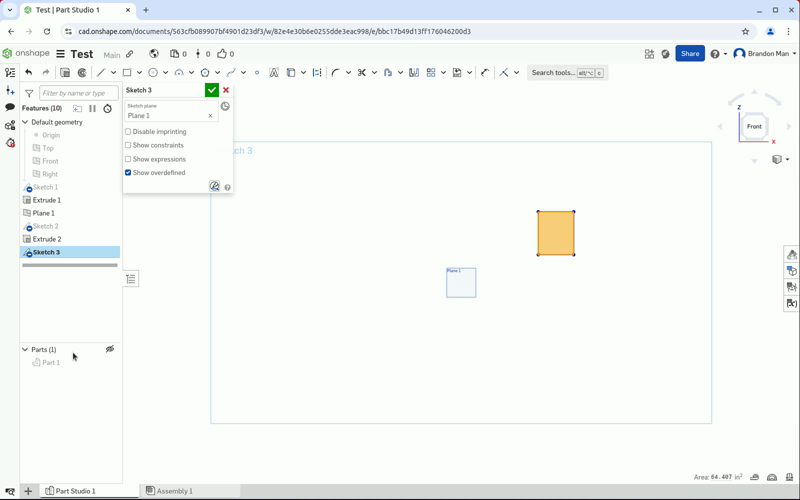
key(shift+e)
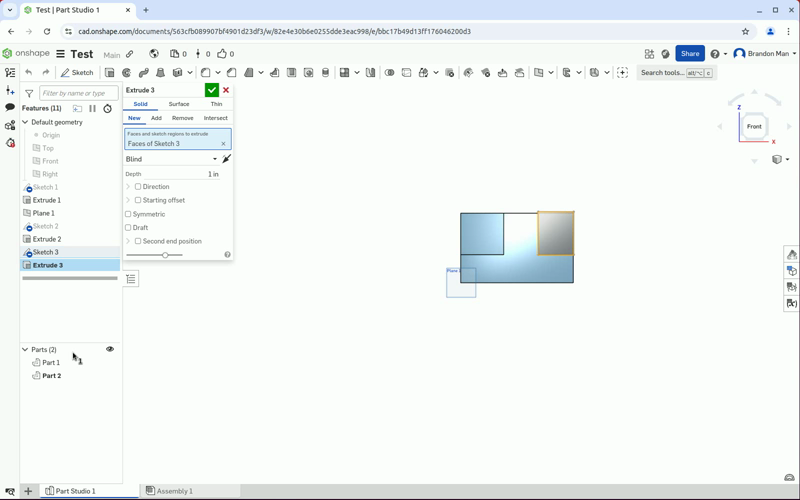
mouse_move(143, 106)
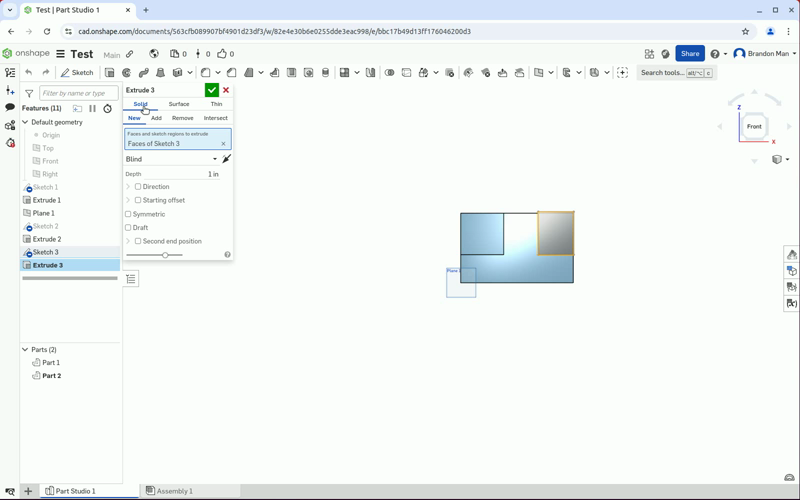
click(143, 106)
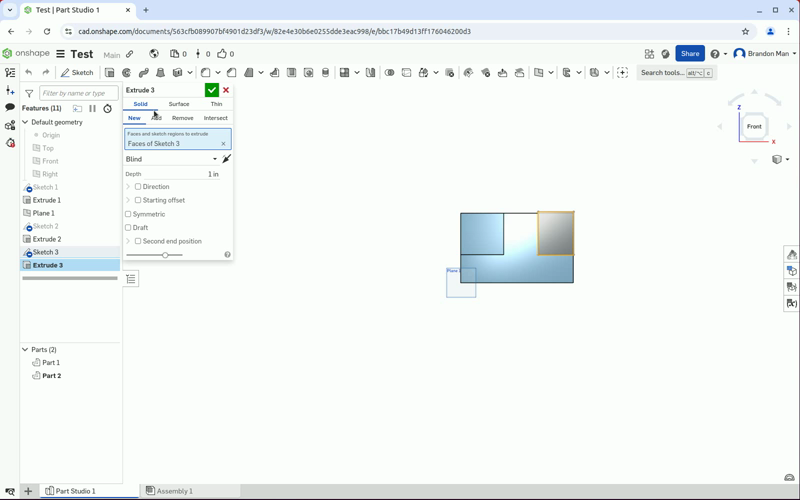
mouse_move(186, 120)
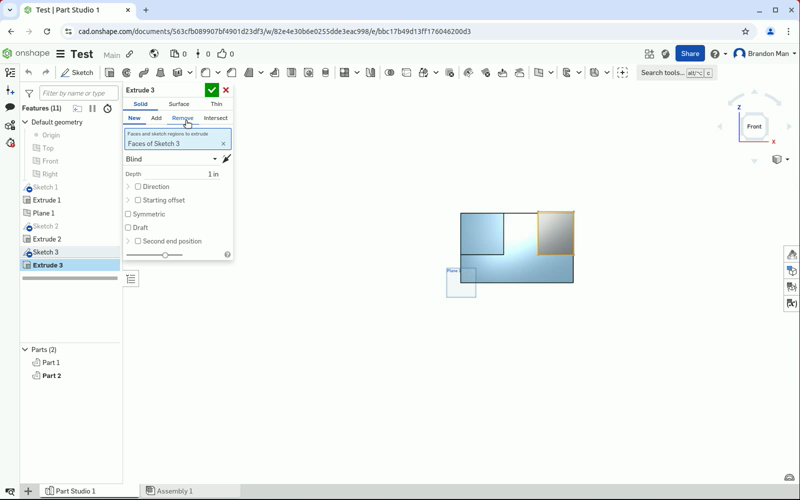
click(186, 120)
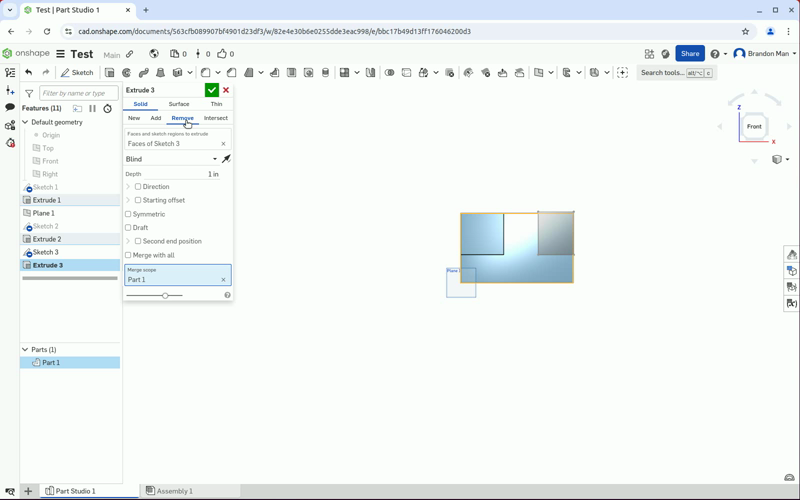
key(tab, 4)
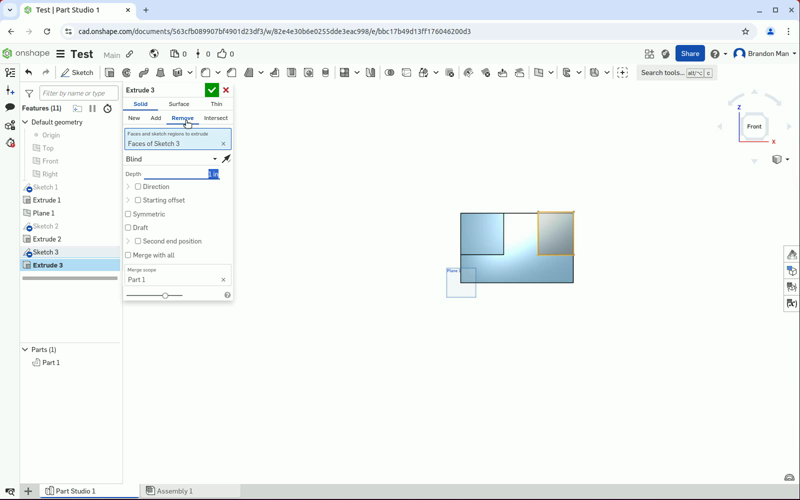
text(8.666)
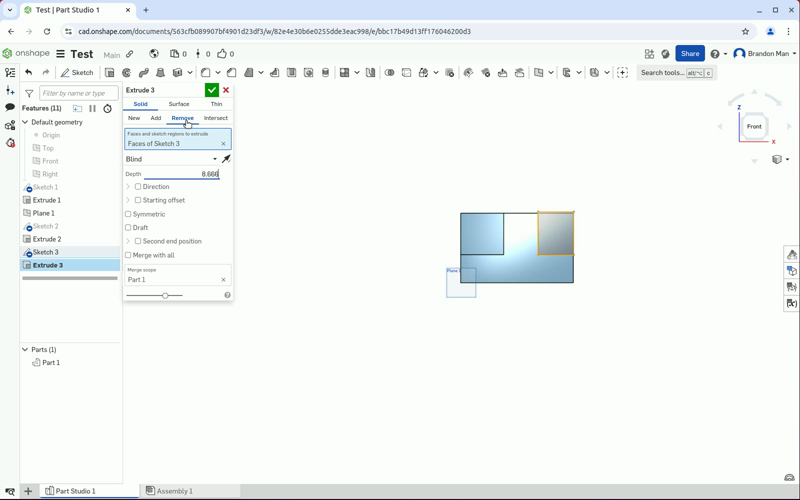
key(tab, 6)
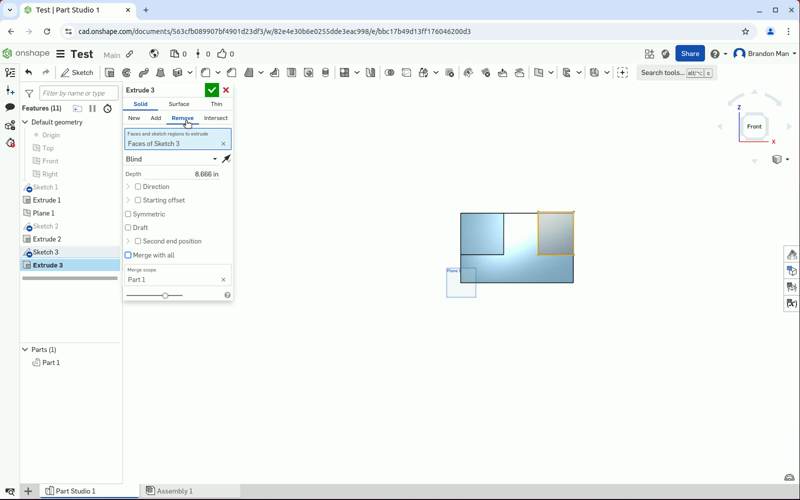
key(space)
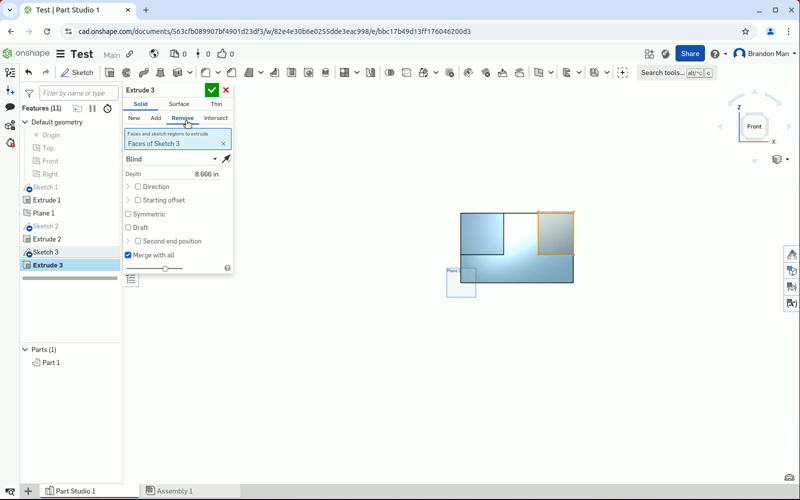
key(enter)
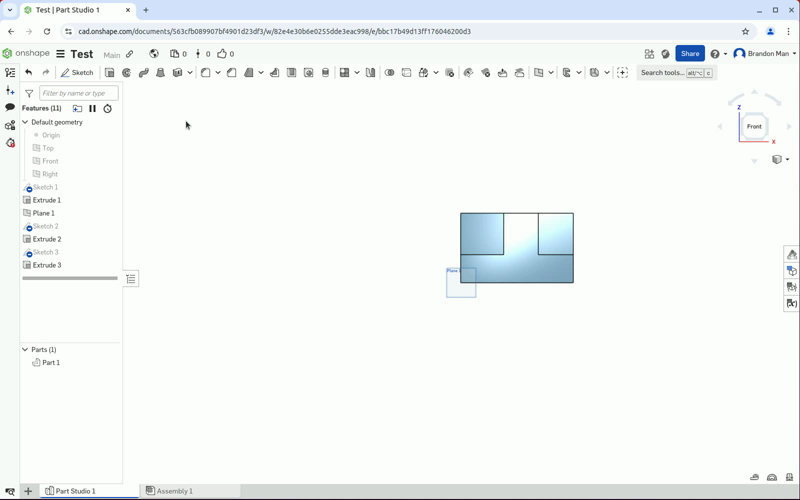
key(shift+h)
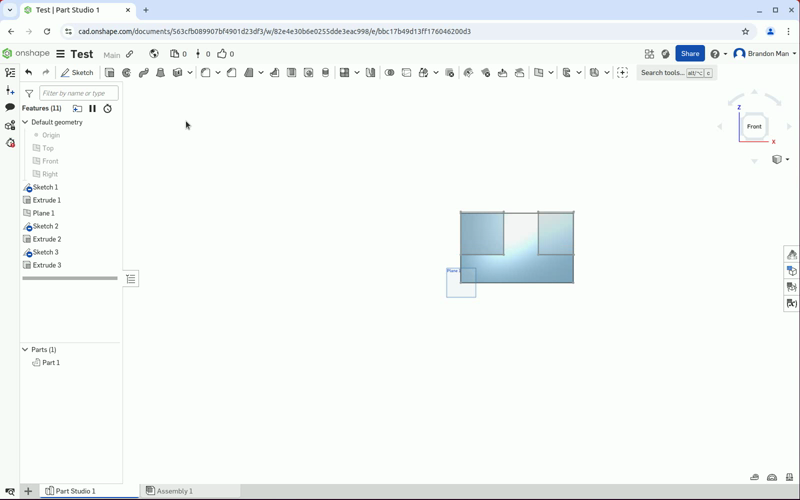
key(shift+h)
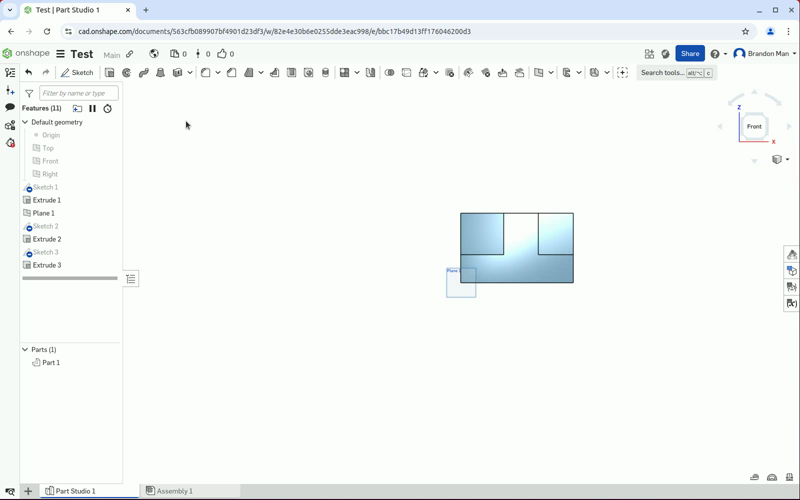
mouse_move(73, 189)
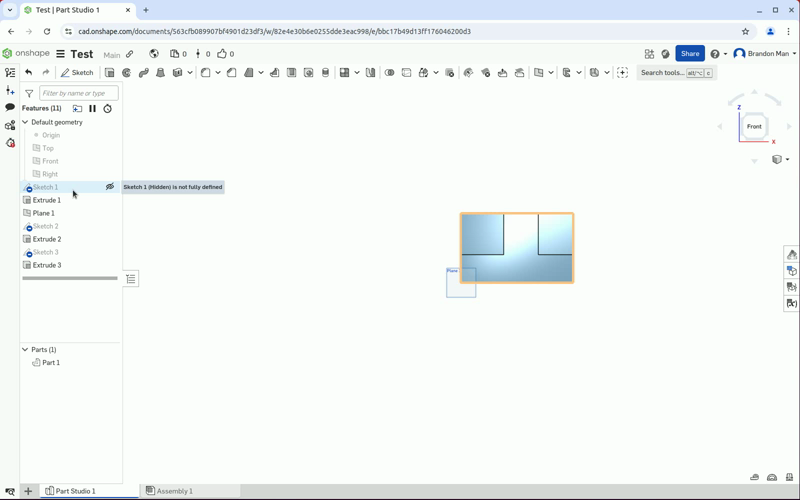
click(73, 189)
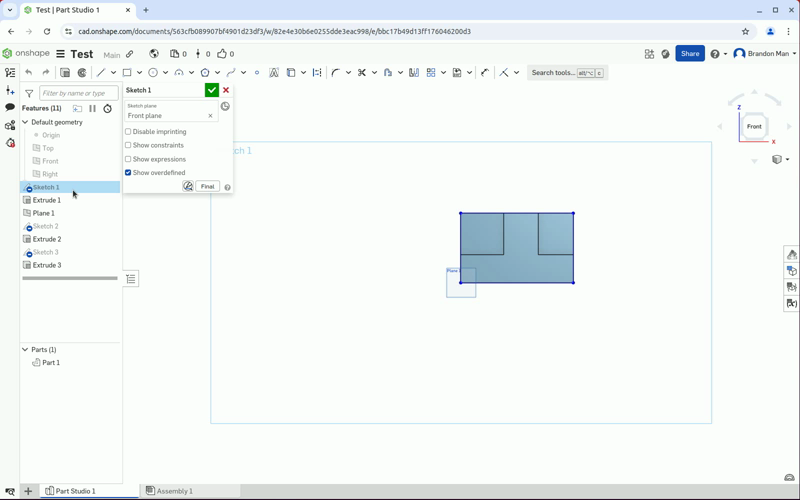
mouse_move(229, 92)
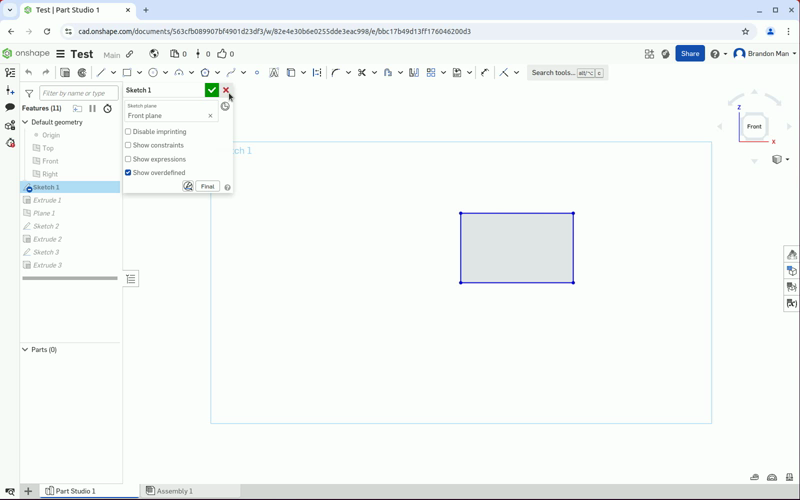
click(229, 92)
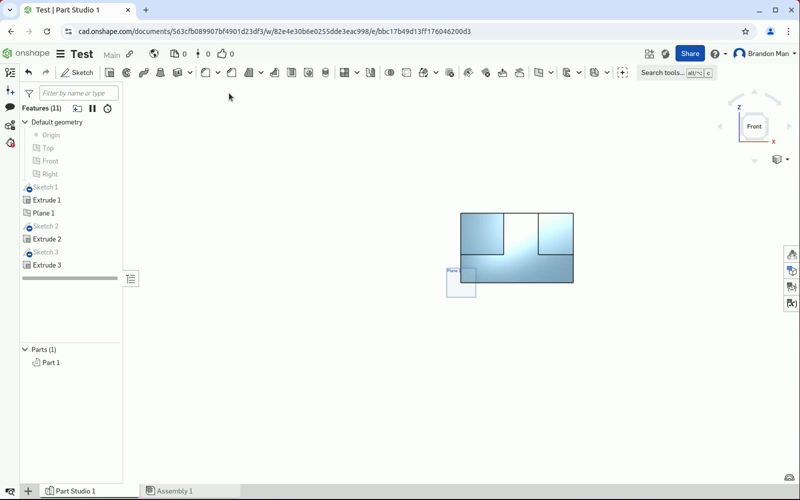
mouse_move(73, 352)
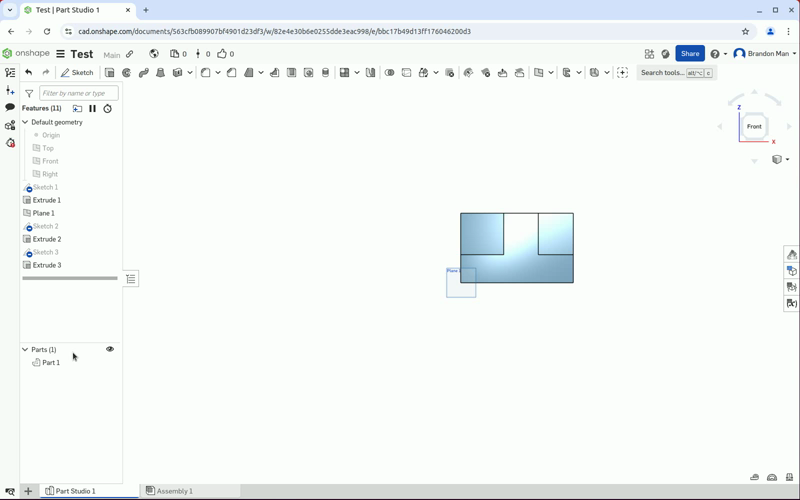
key(y)
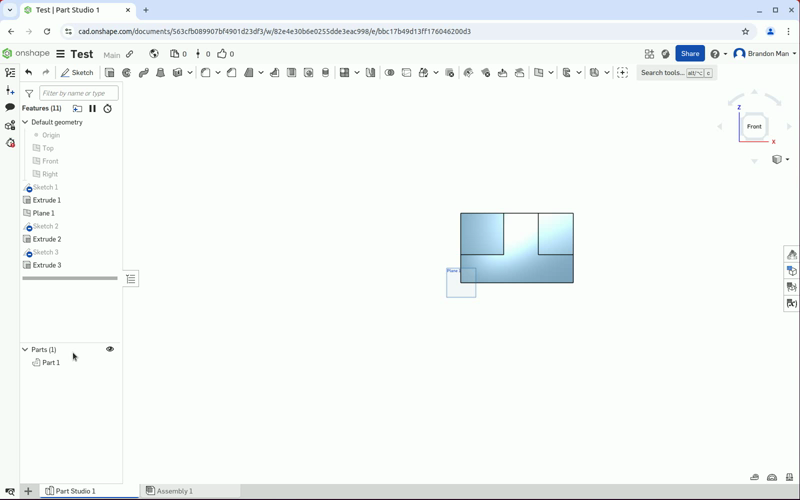
key(shift+p)
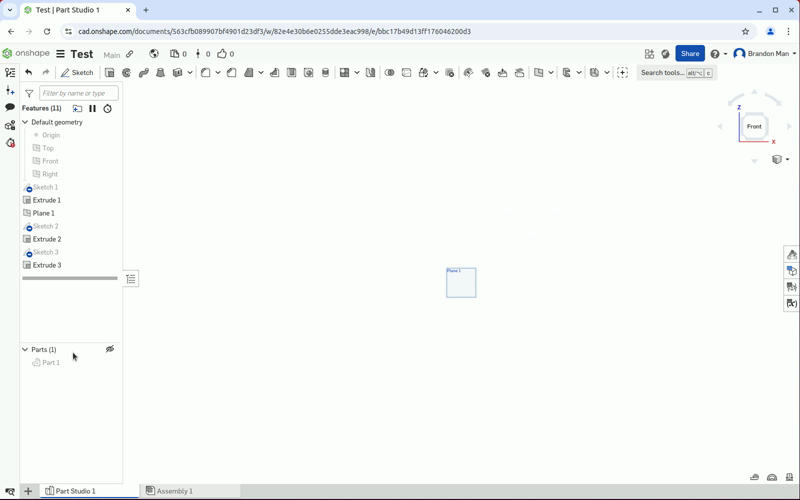
key(space)
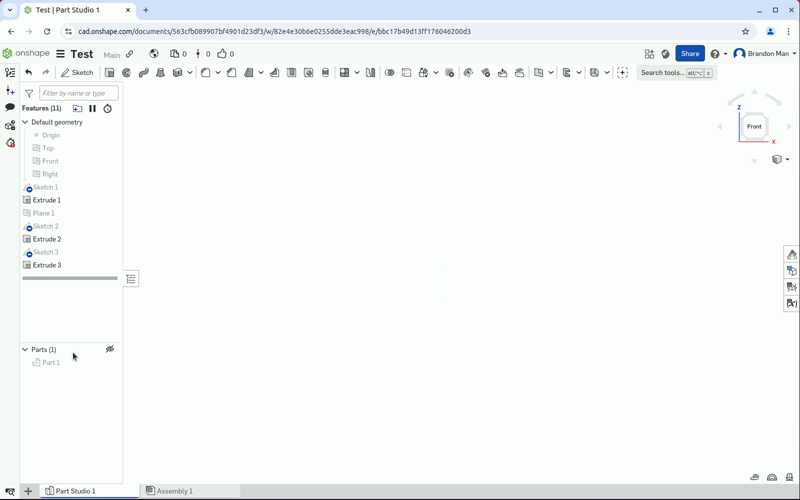
key_down(shift)
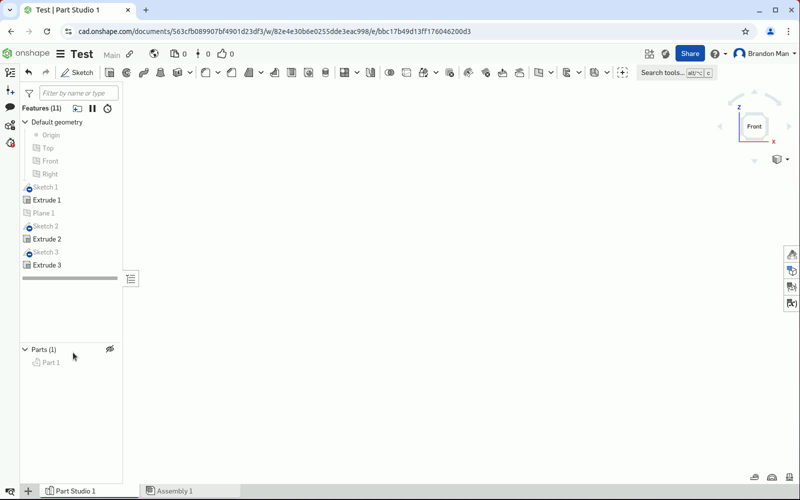
key(left)
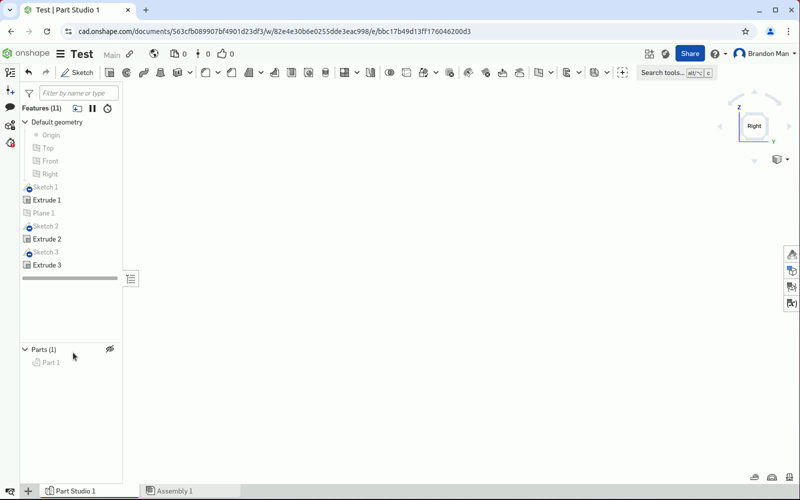
key_up(shift)
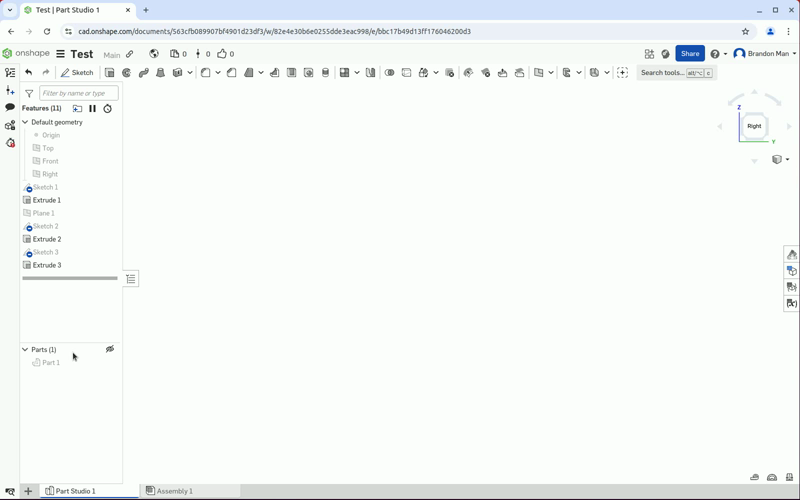
mouse_move(73, 352)
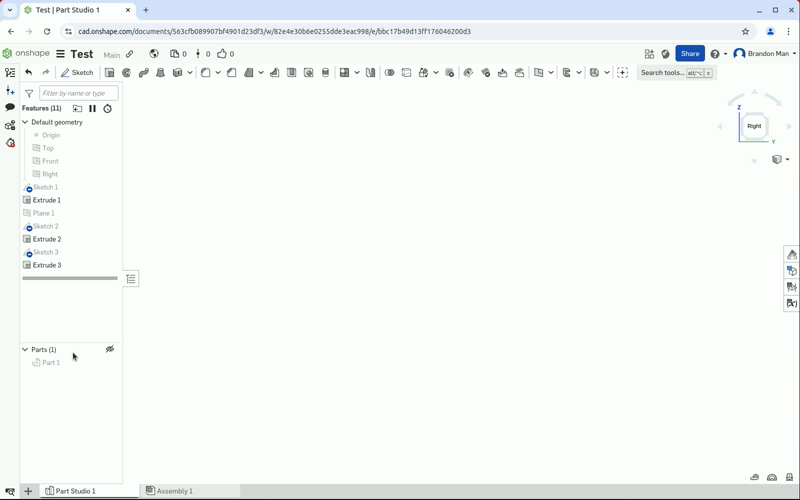
key(shift+y)
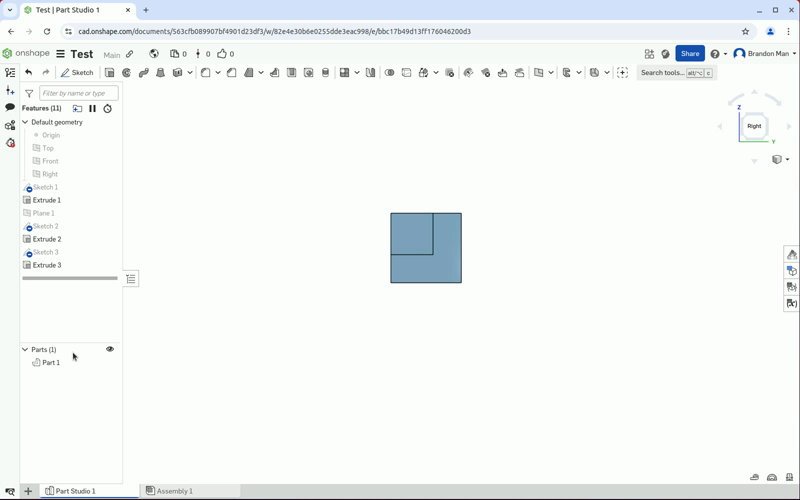
mouse_move(541, 75)
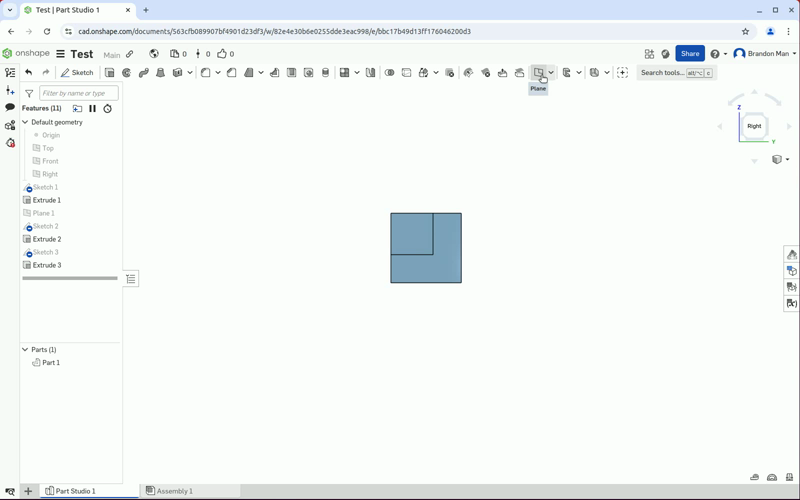
click(541, 75)
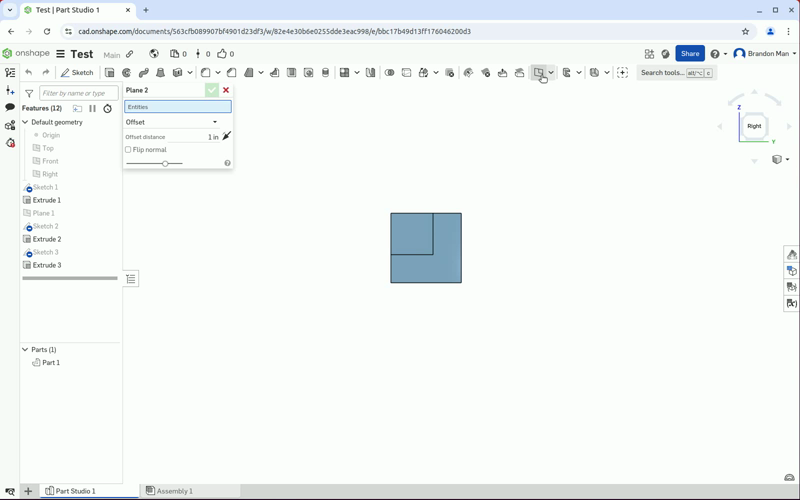
mouse_move(73, 176)
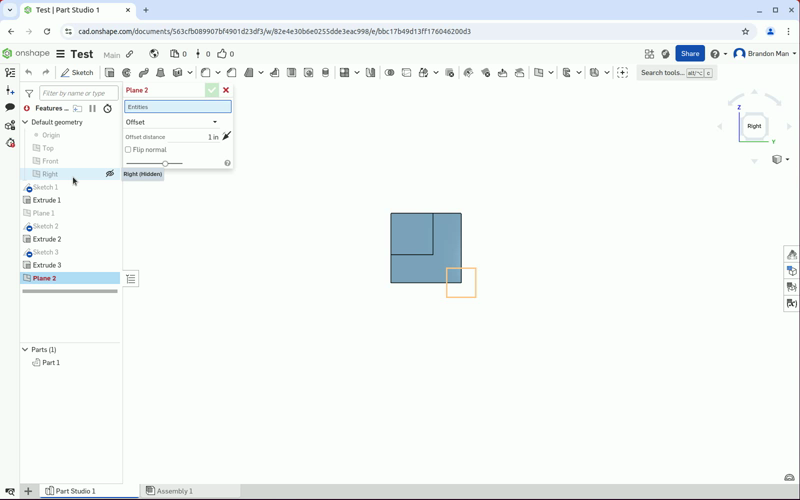
click(73, 176)
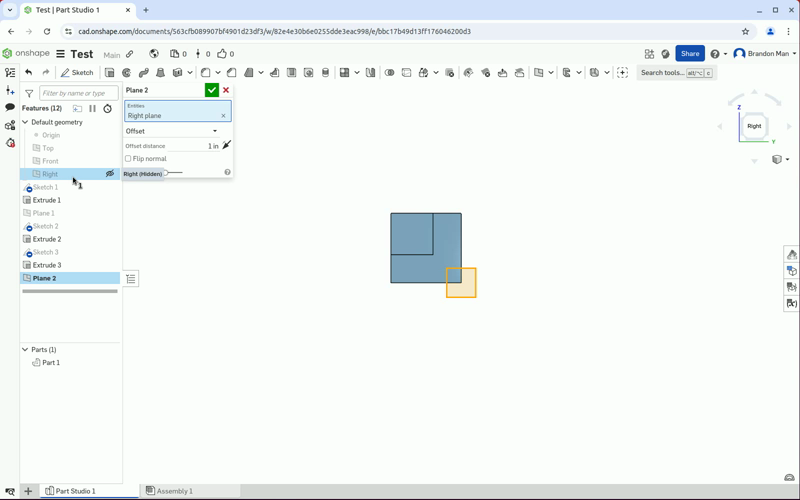
key(tab, 2)
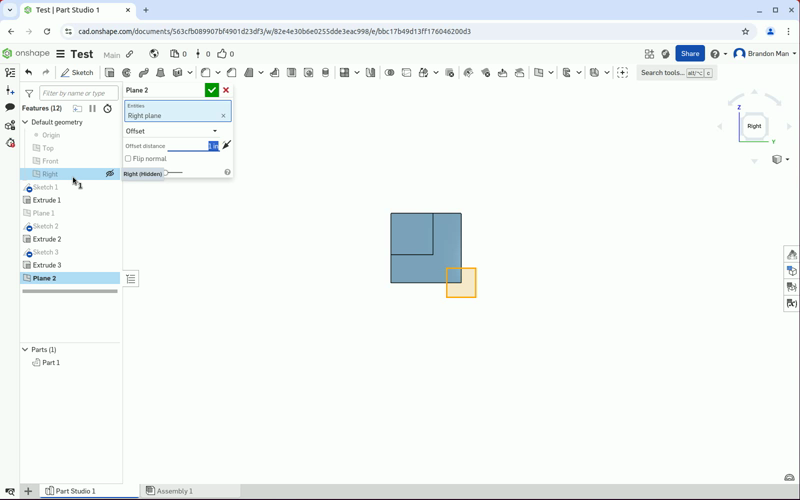
text(15.898)
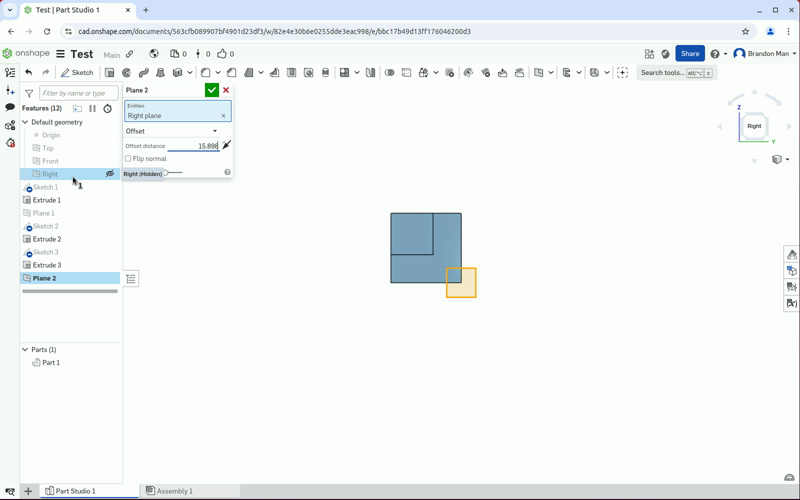
key(enter, 2)
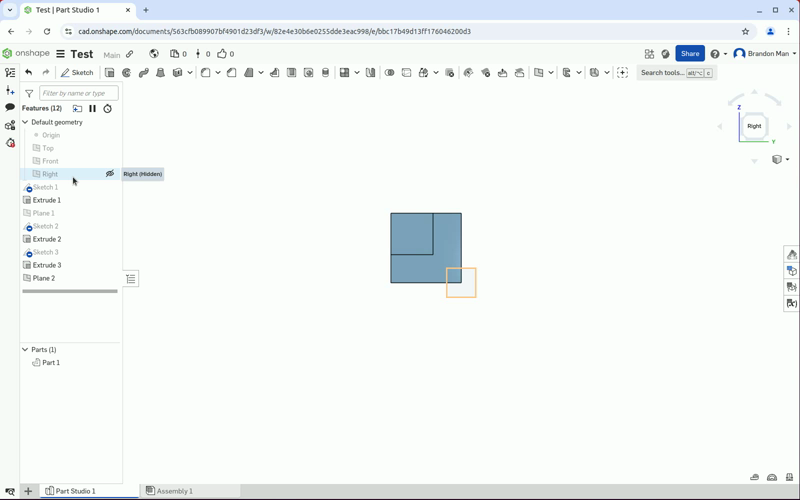
key(shift+s)
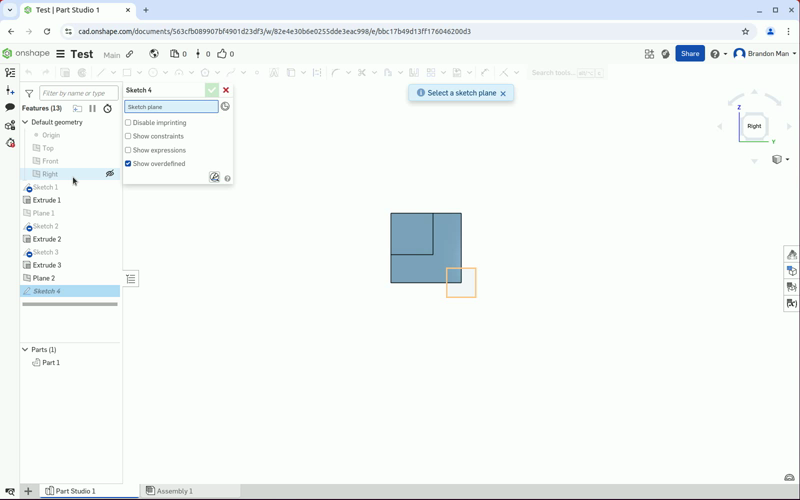
mouse_move(73, 280)
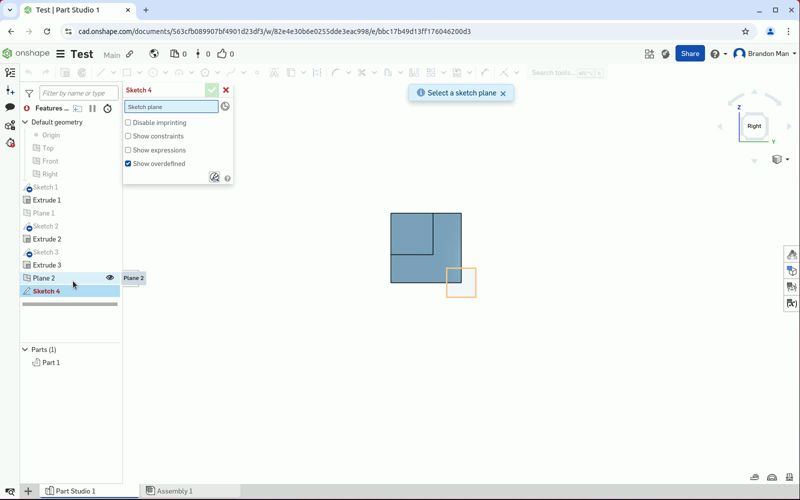
click(73, 280)
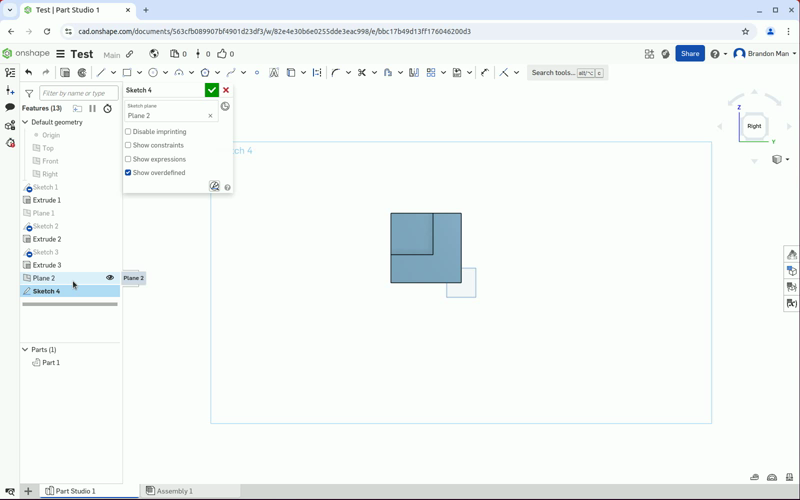
mouse_move(73, 352)
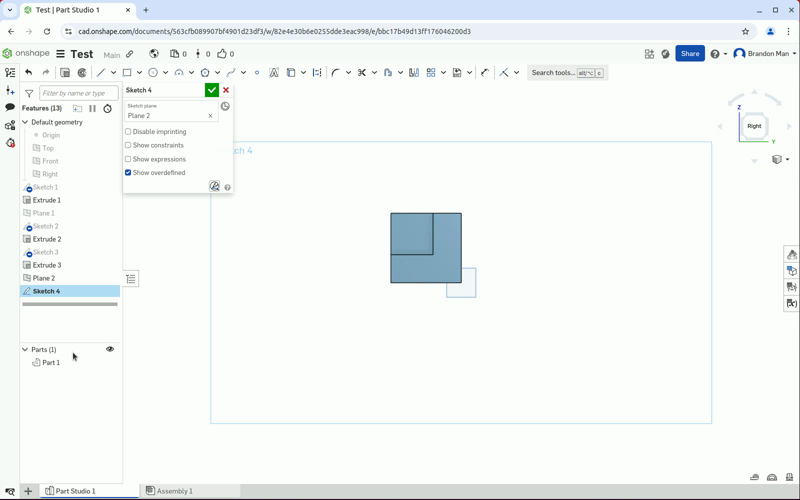
key(y)
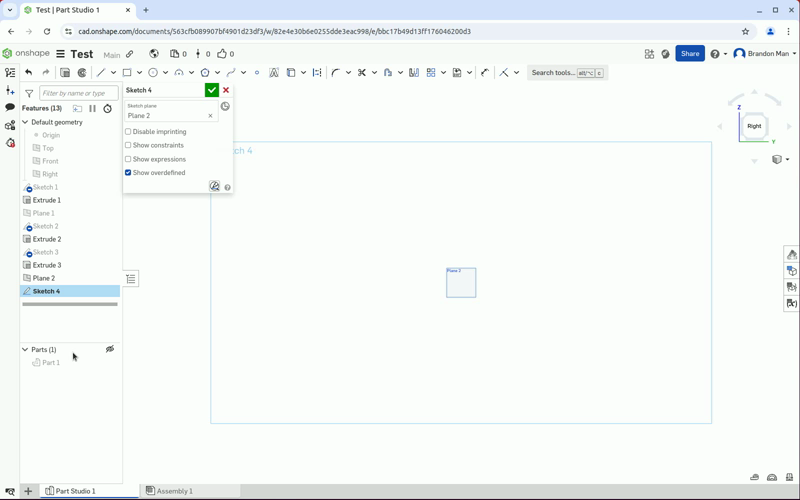
key(l)
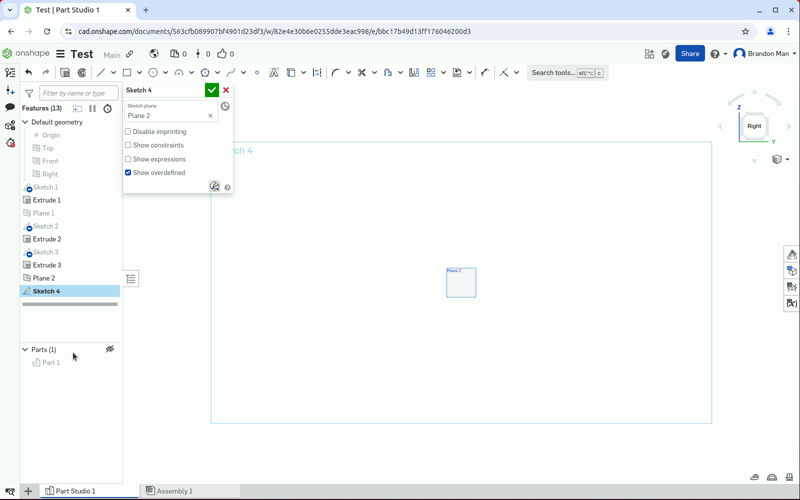
key_down(shift)
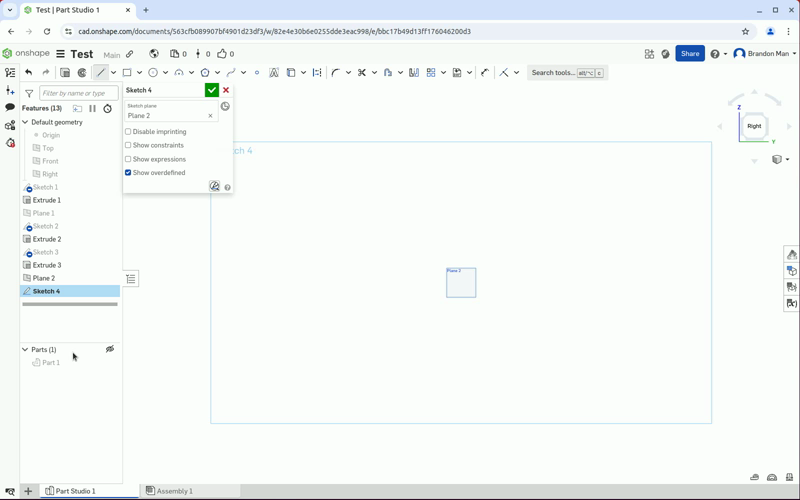
mouse_move(390, 254)
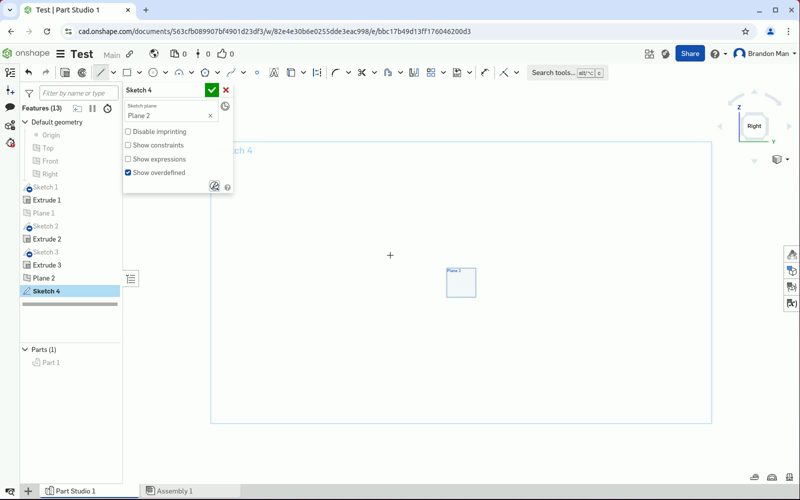
click(390, 254)
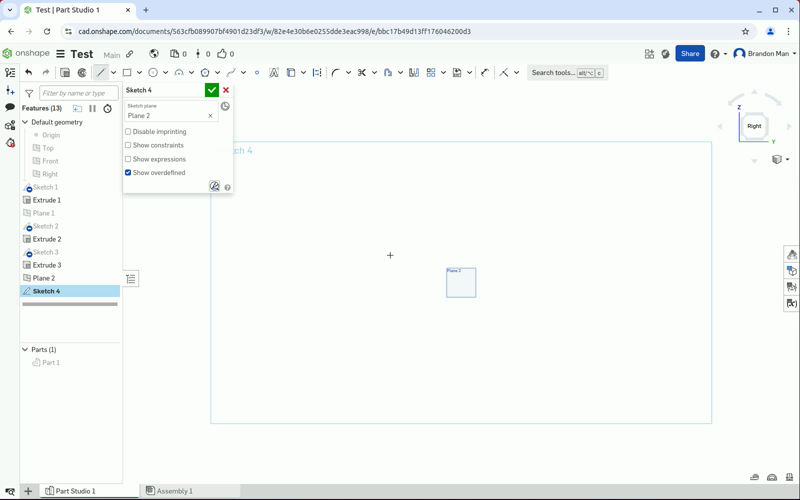
key_up(shift)
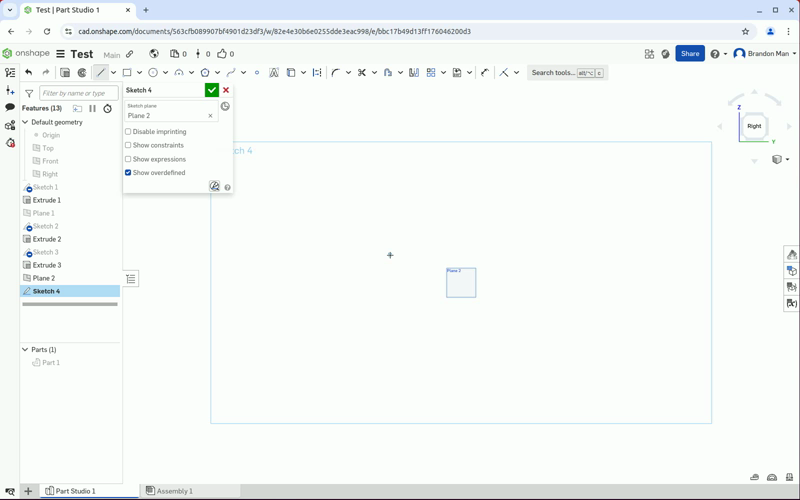
key_down(shift)
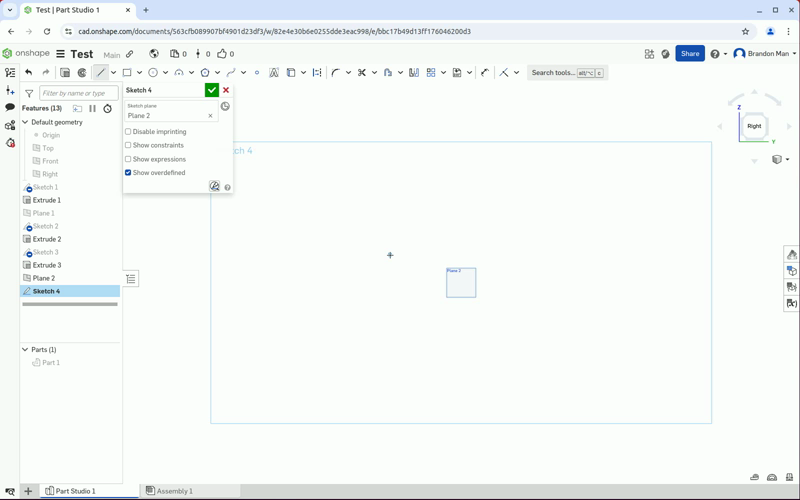
mouse_move(433, 211)
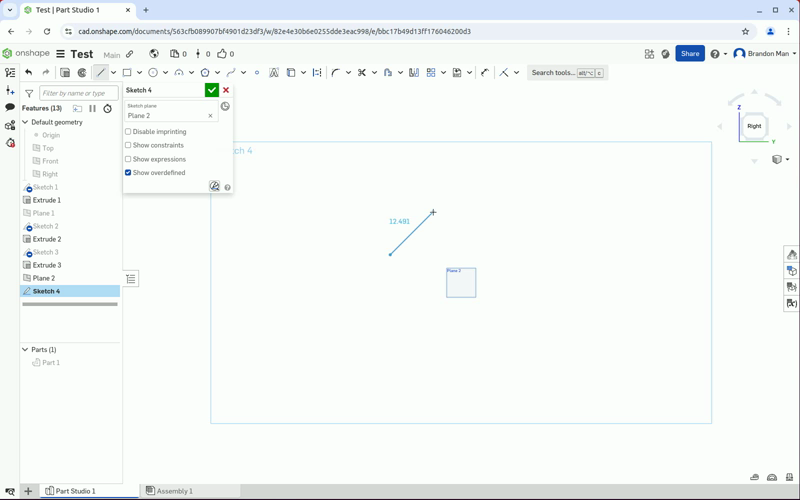
click(433, 211)
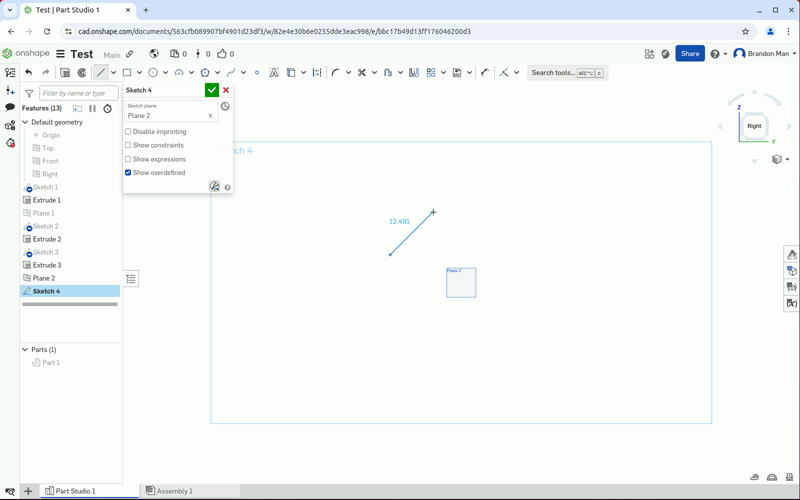
key_up(shift)
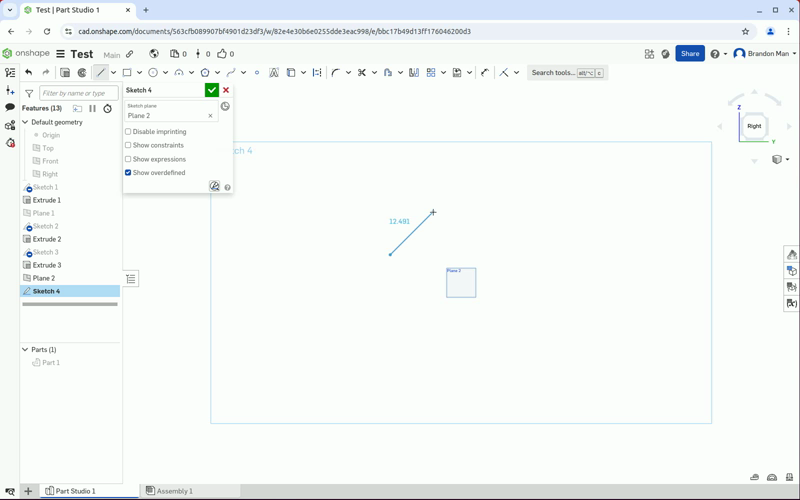
key_down(shift)
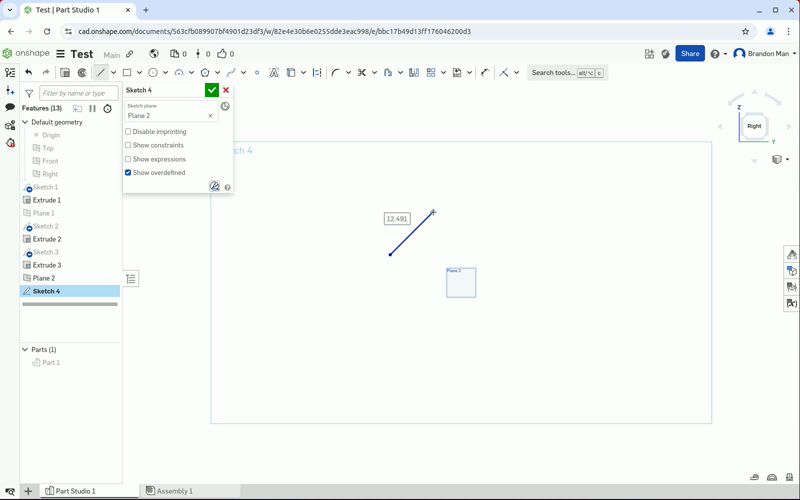
mouse_move(463, 211)
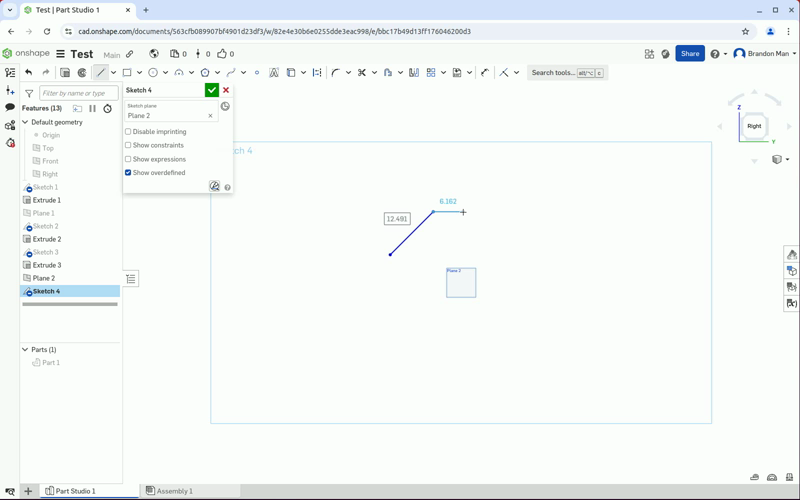
mouse_move(390, 211)
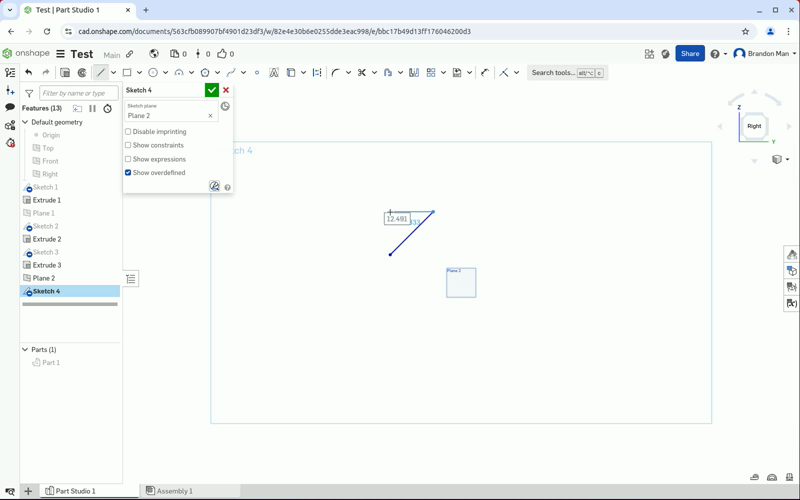
click(390, 211)
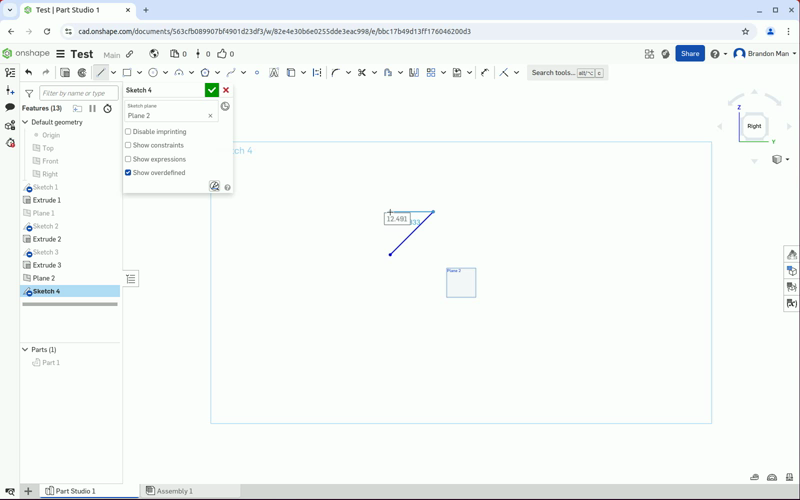
key_up(shift)
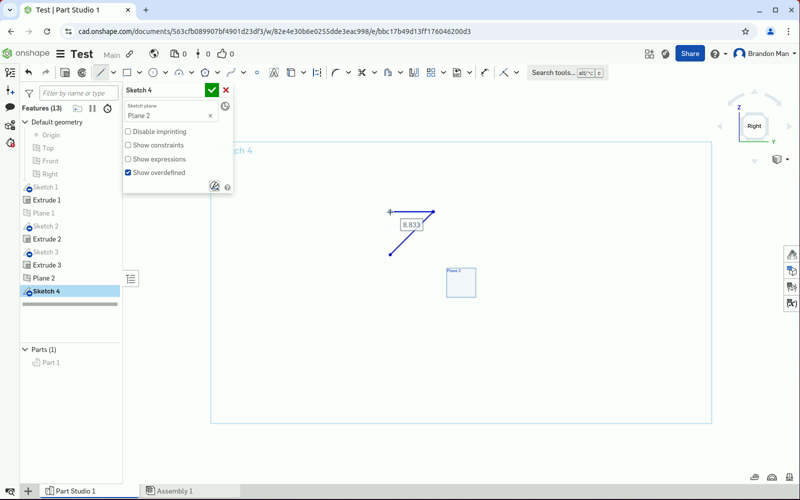
mouse_move(420, 211)
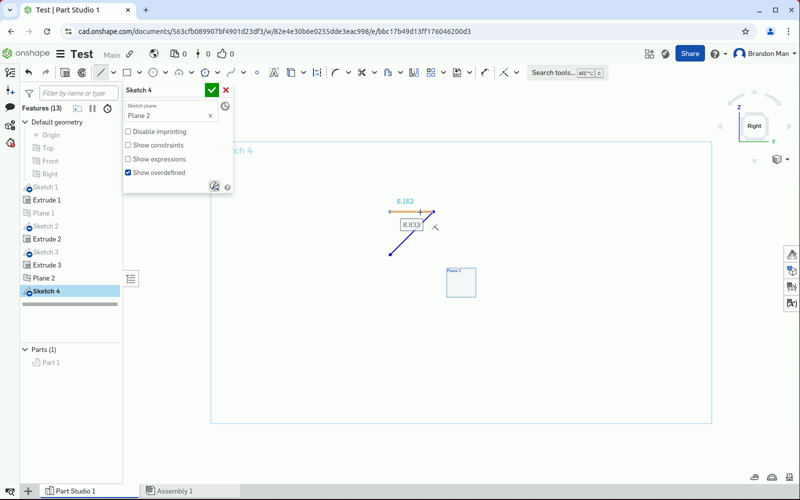
key_down(shift)
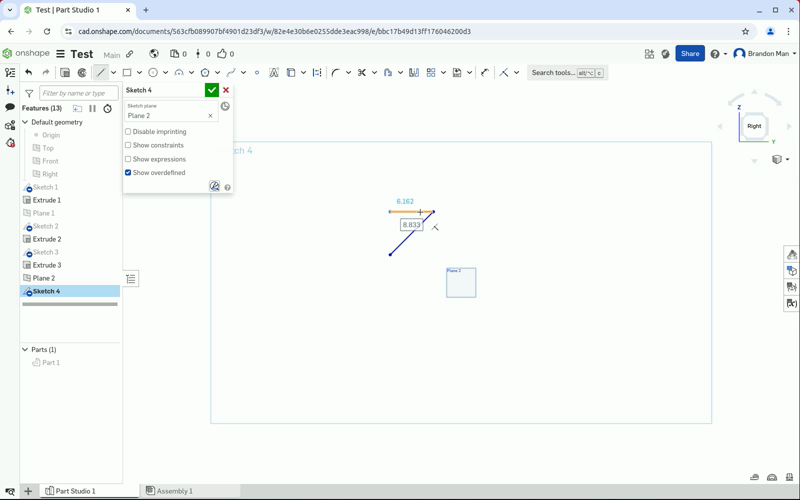
mouse_move(390, 254)
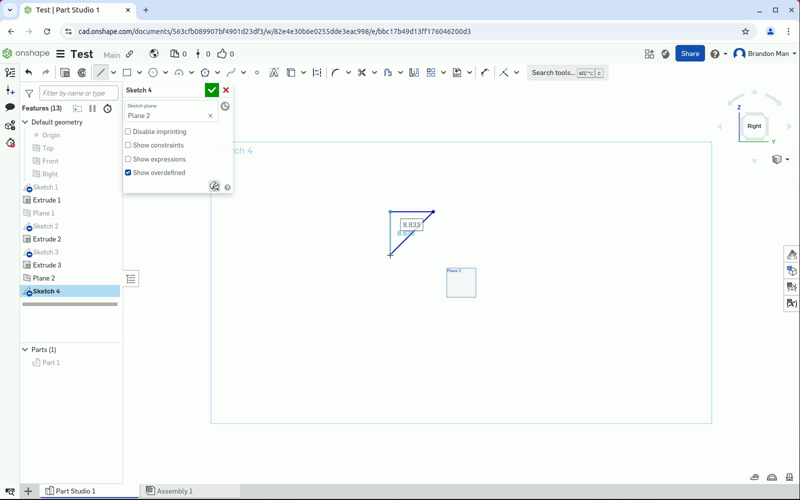
key_up(shift)
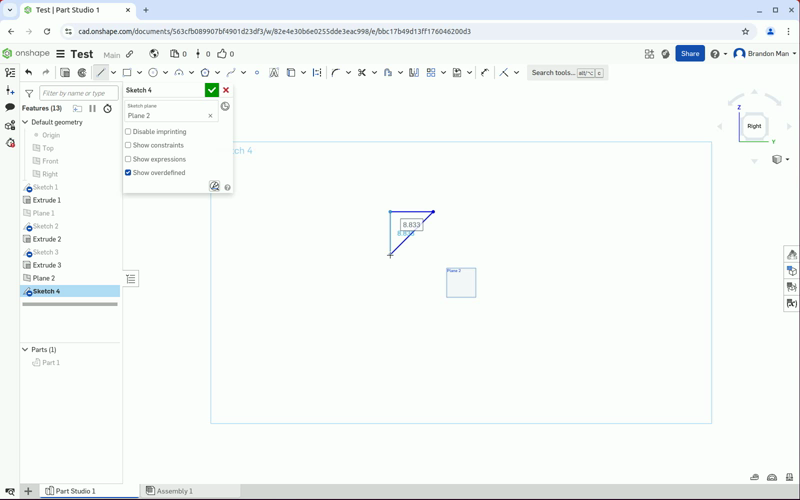
click(390, 254)
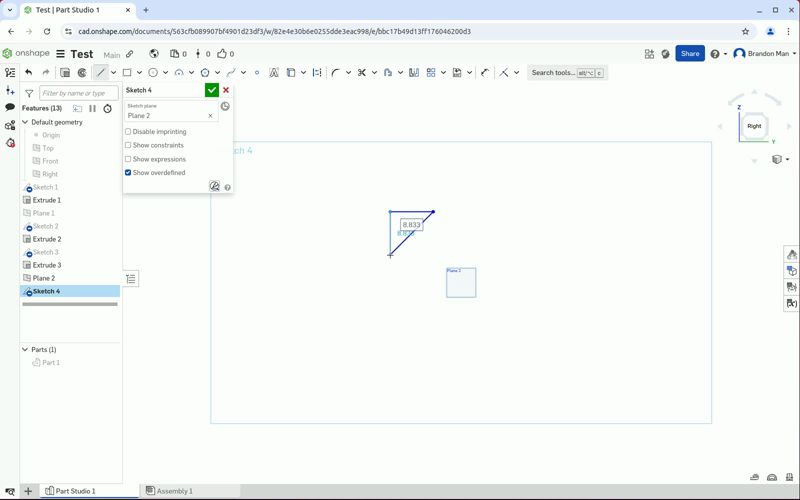
key(esc)
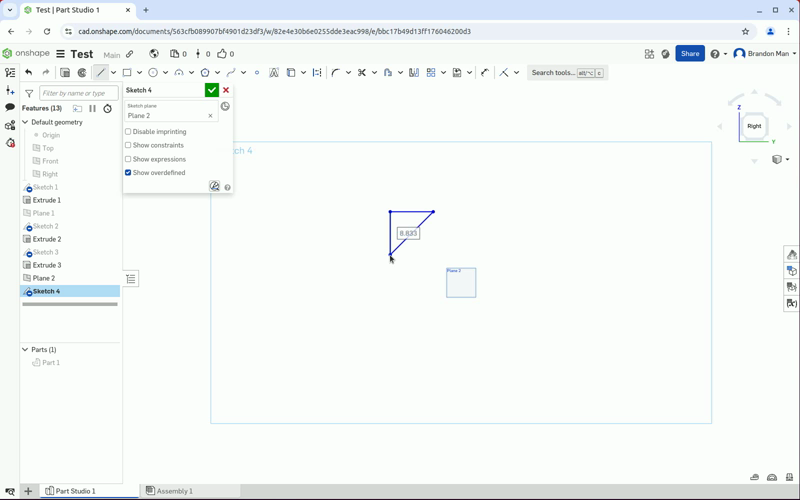
mouse_move(414, 222)
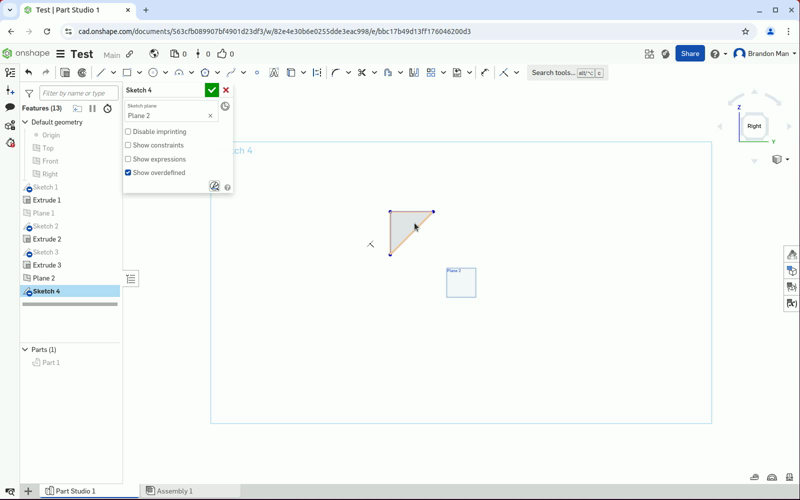
scroll(6)
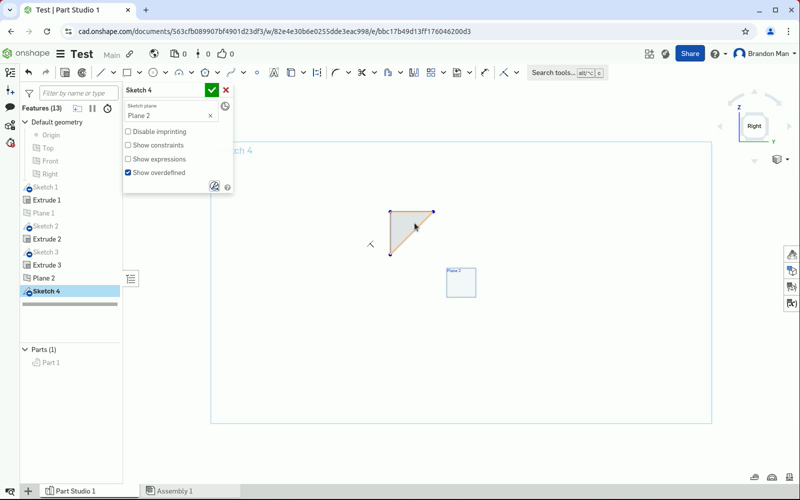
scroll(6)
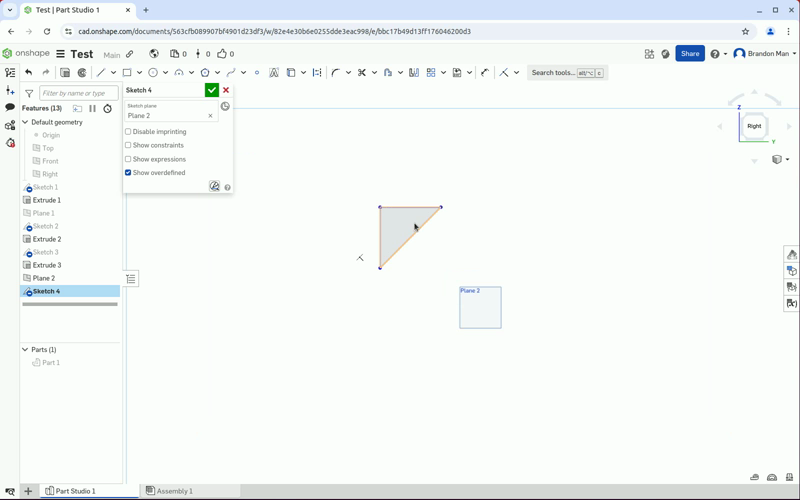
scroll(6)
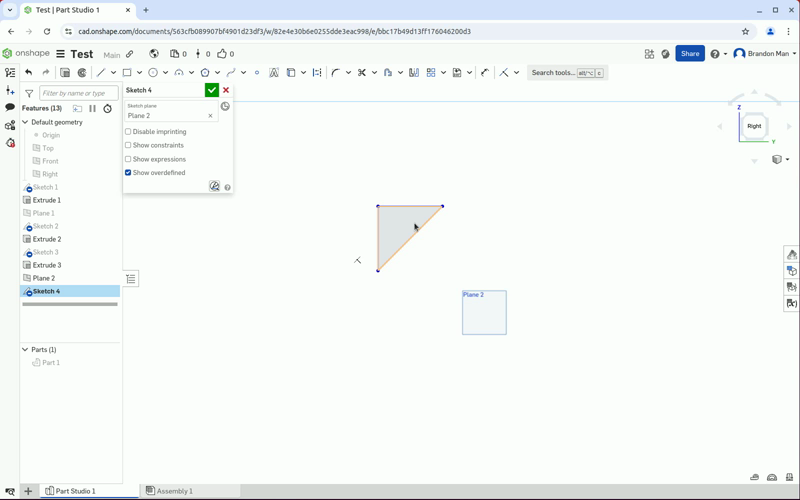
scroll(6)
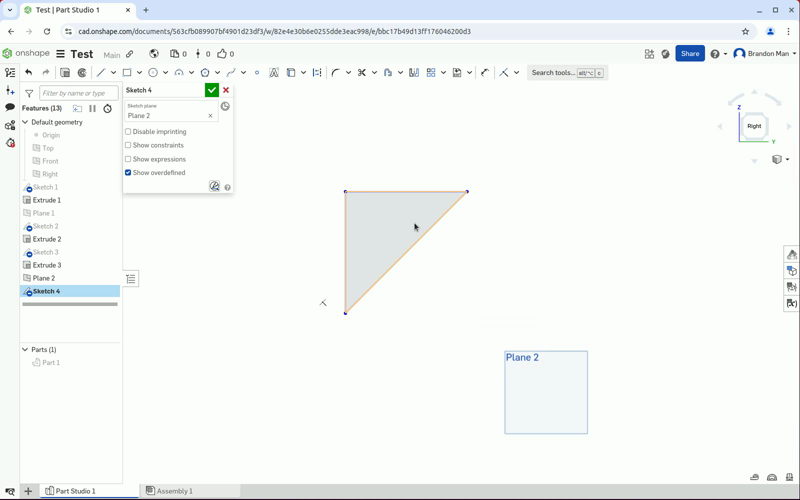
scroll(6)
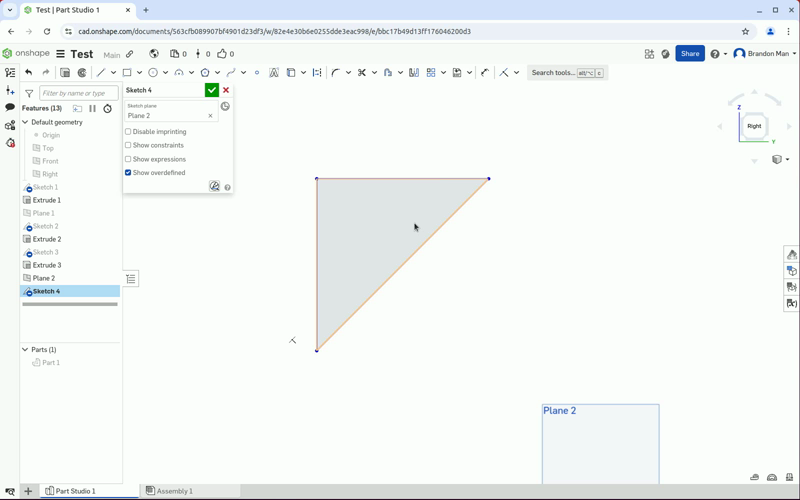
scroll(6)
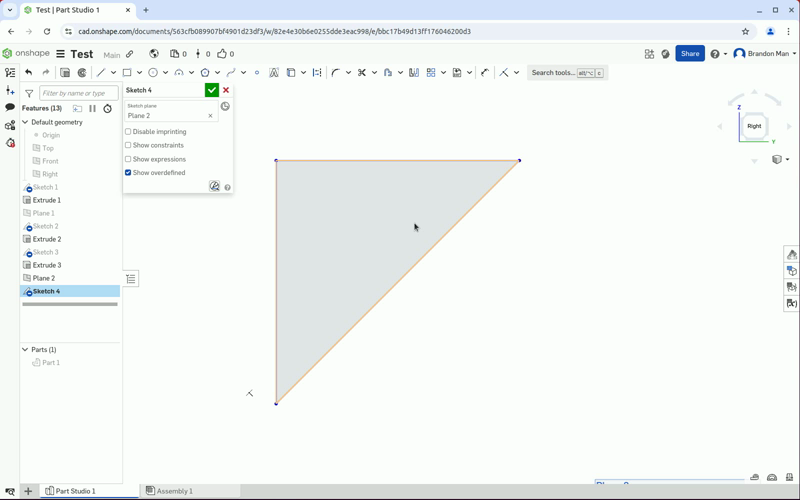
scroll(6)
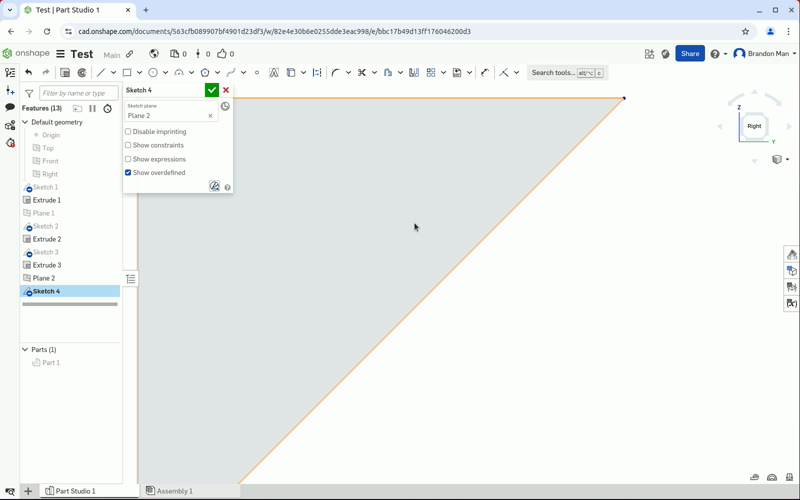
click(414, 222)
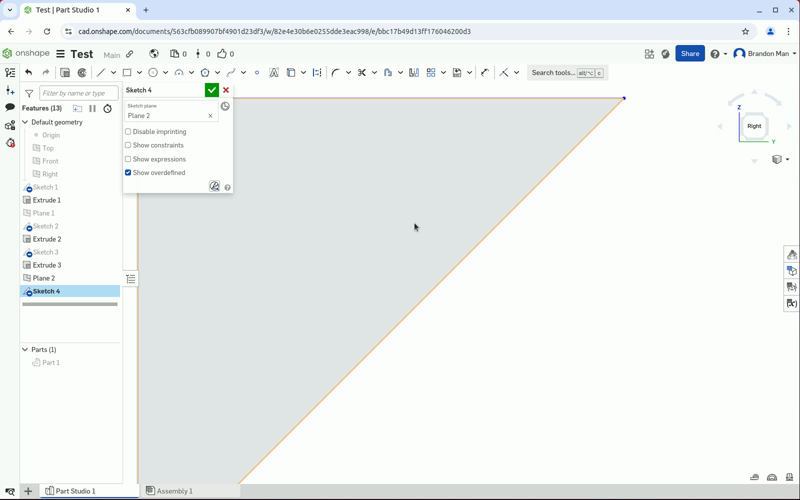
scroll(-6)
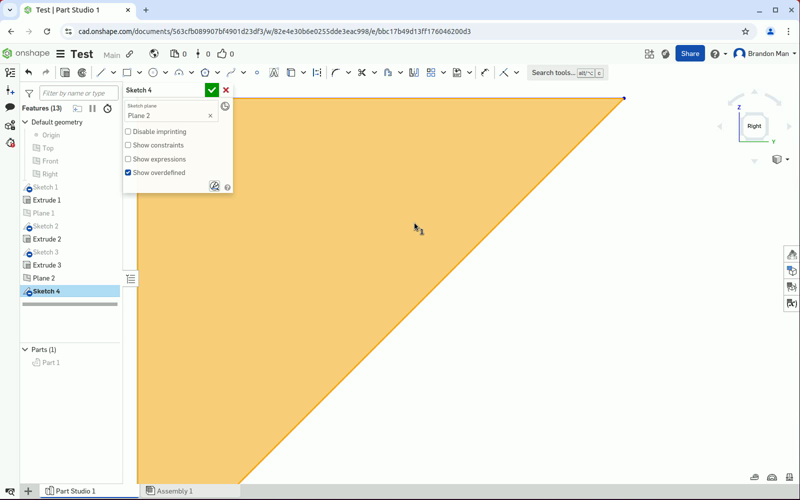
scroll(-6)
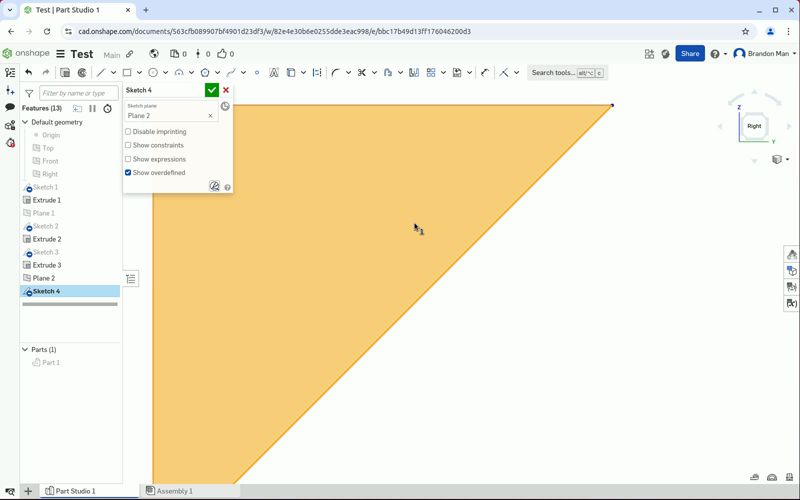
scroll(-6)
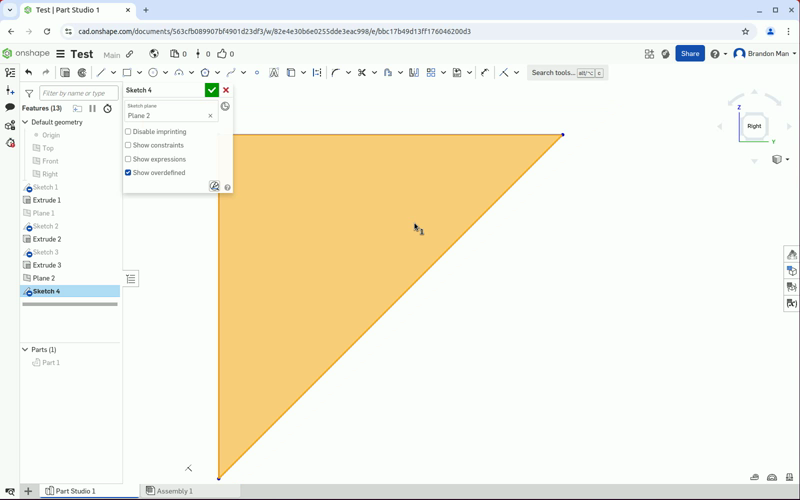
scroll(-6)
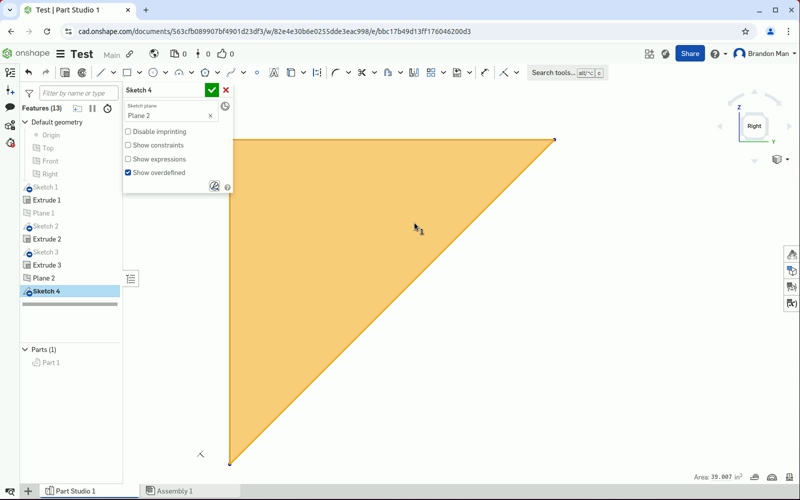
scroll(-6)
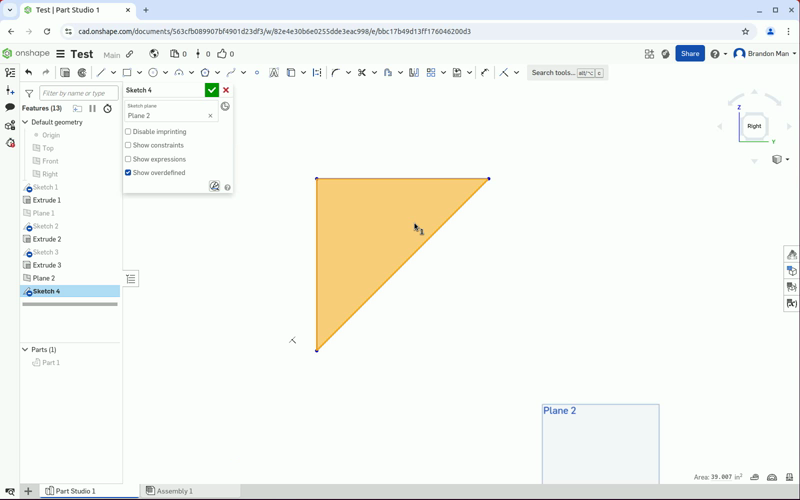
scroll(-6)
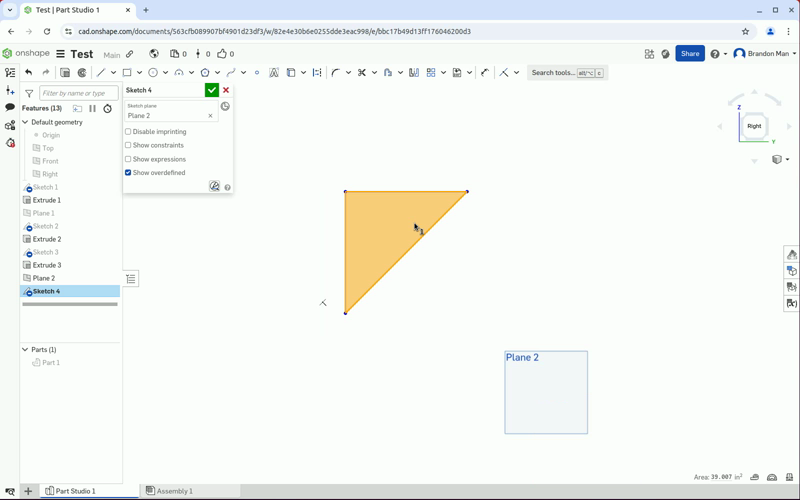
scroll(-6)
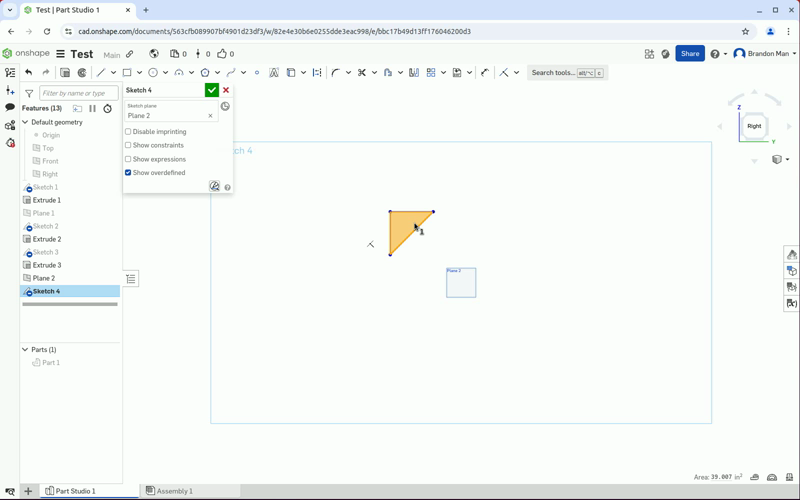
mouse_move(73, 352)
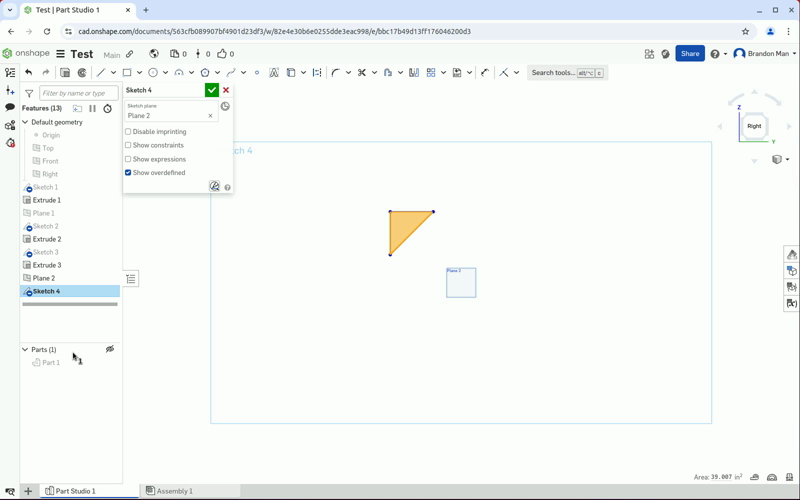
key(shift+y)
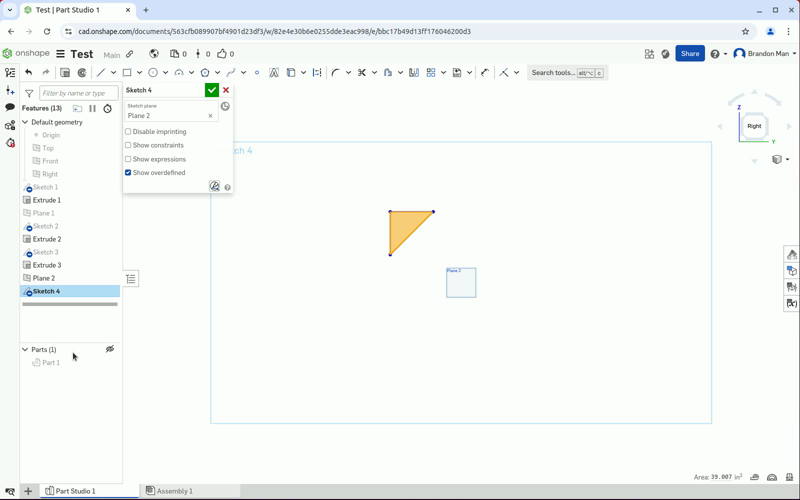
key(shift+e)
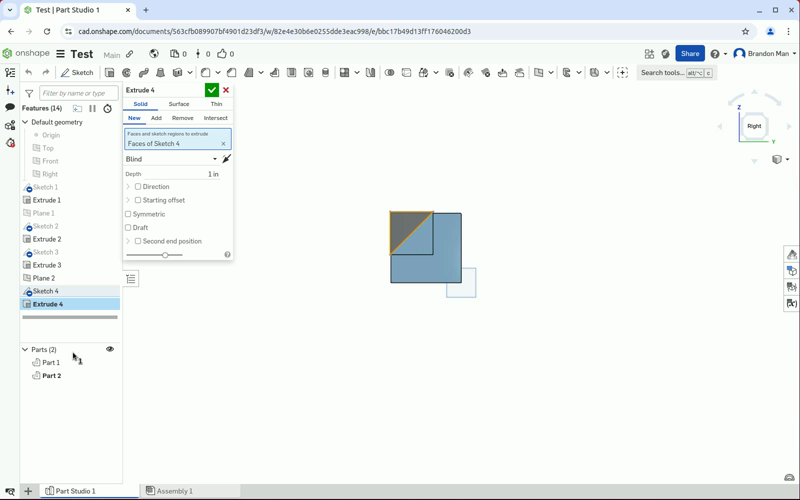
mouse_move(143, 106)
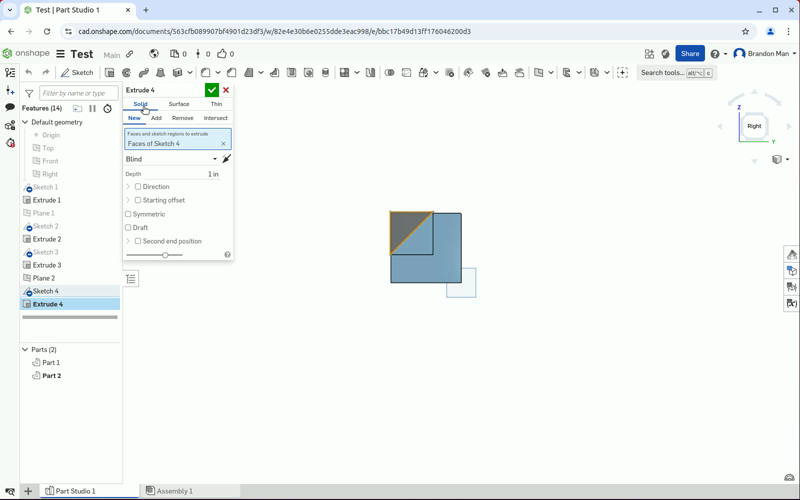
click(143, 106)
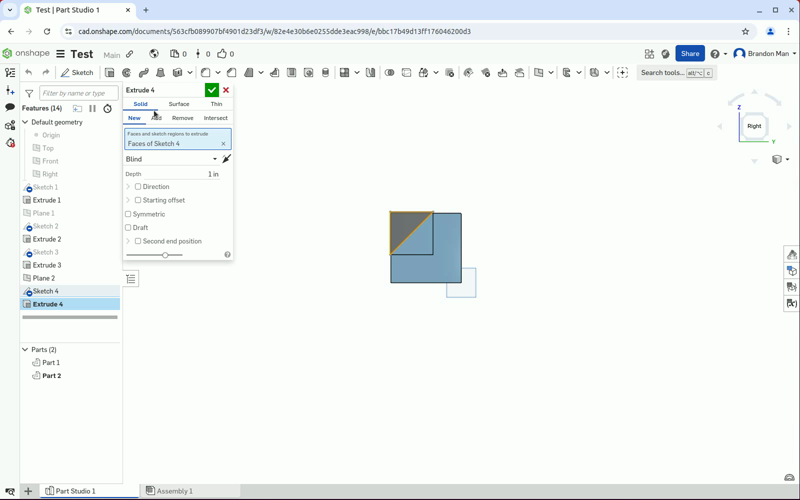
mouse_move(186, 120)
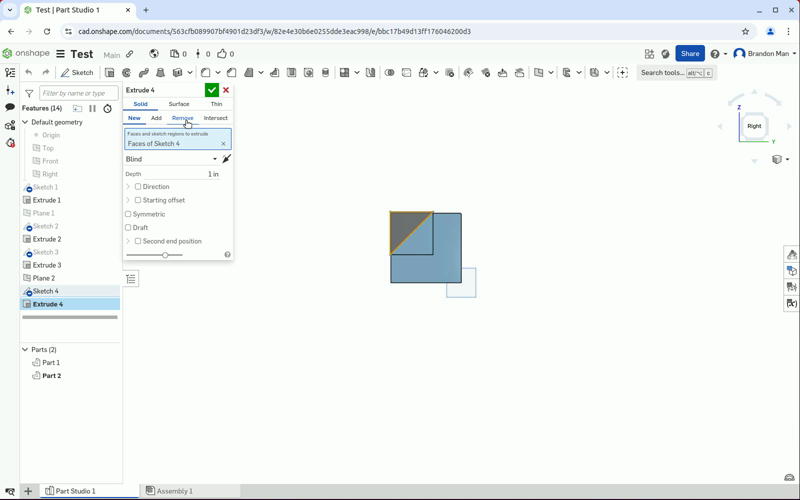
click(186, 120)
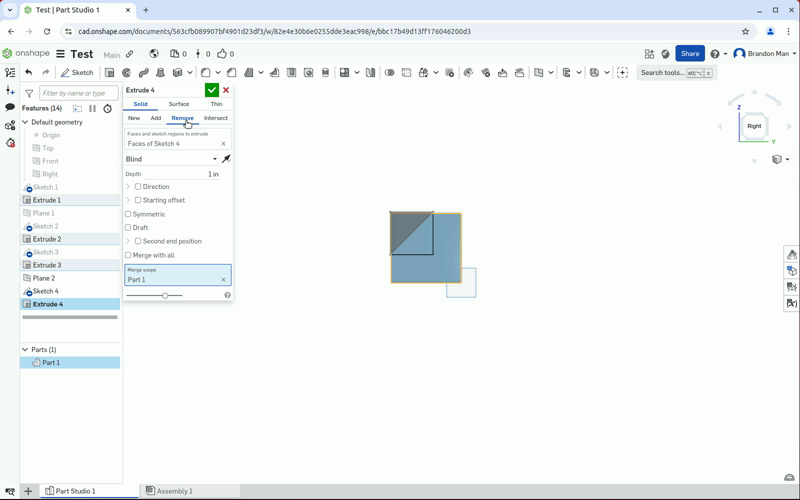
key(tab, 4)
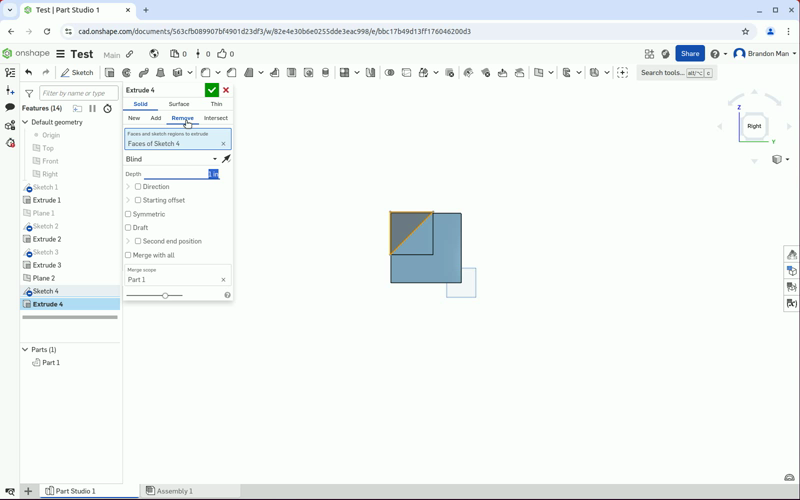
text(5.777)
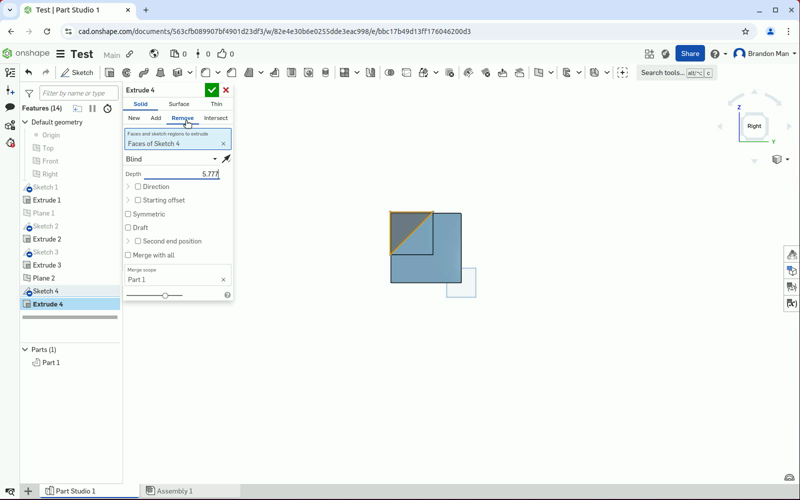
key(tab, 6)
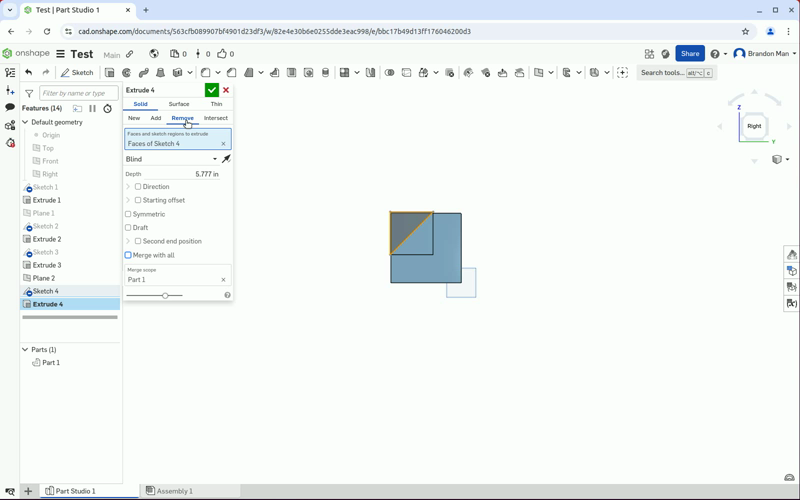
key(space)
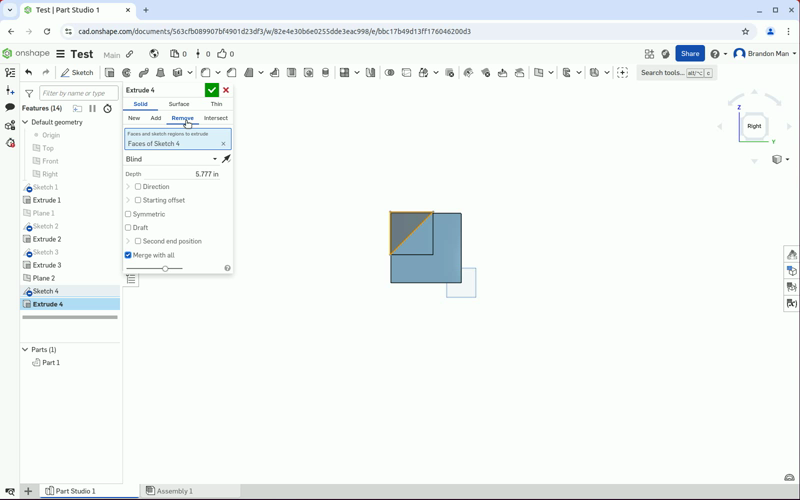
key(enter)
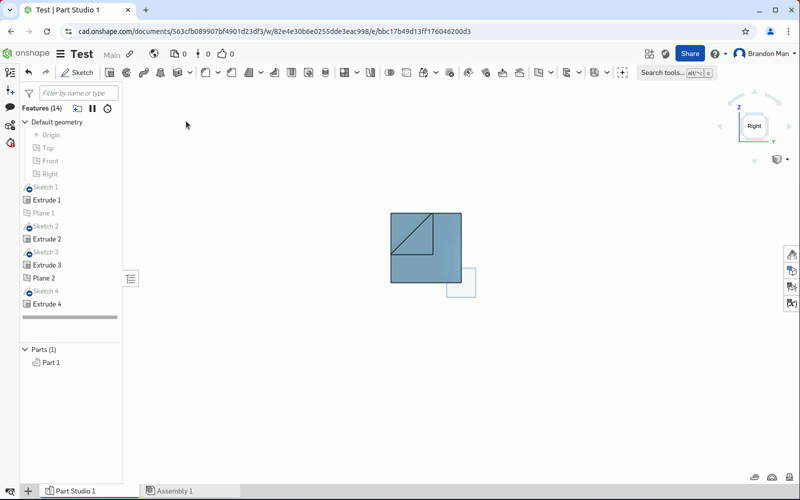
key(shift+h)
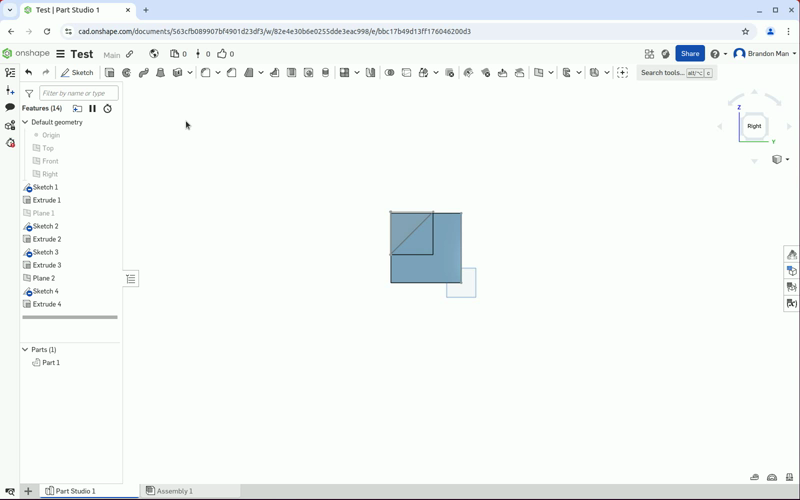
key(shift+h)
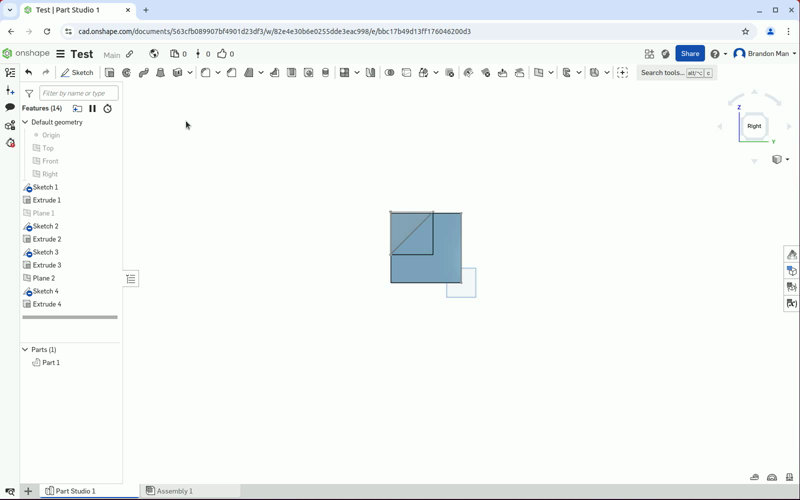
key(shift+7)
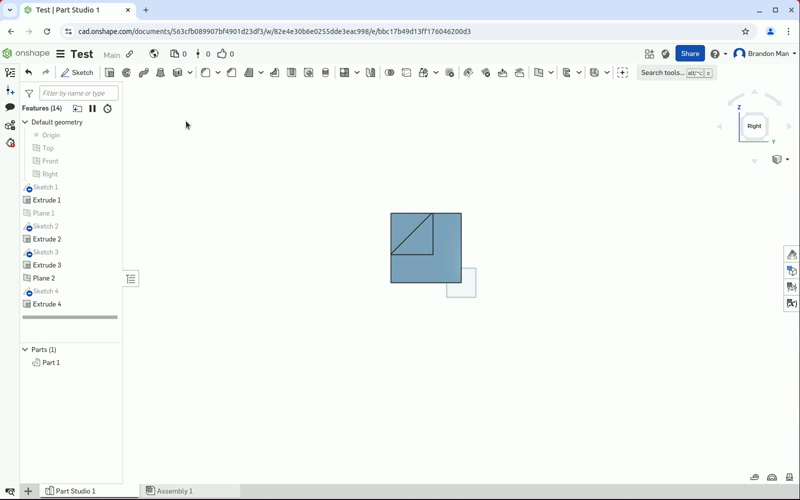
key(right, 2)
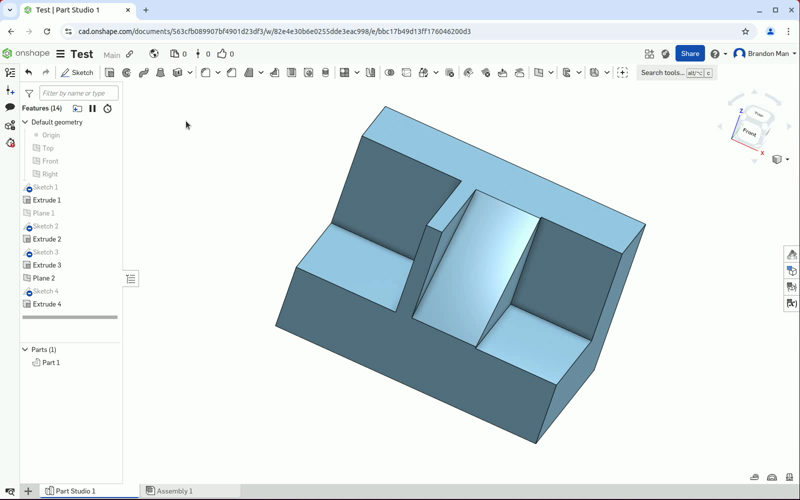
key(down, 2)
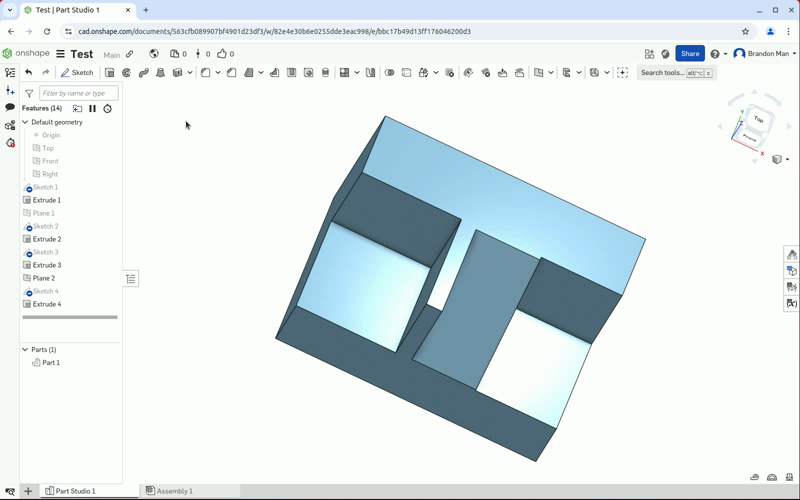
key(up, 2)
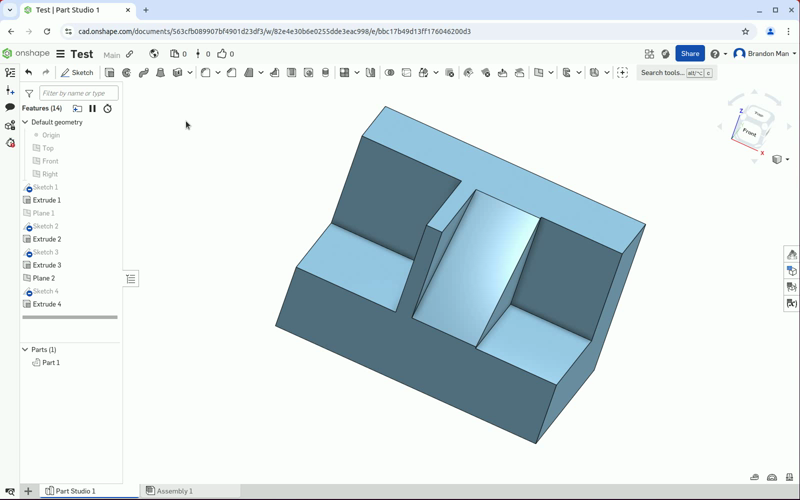
key(left, 2)
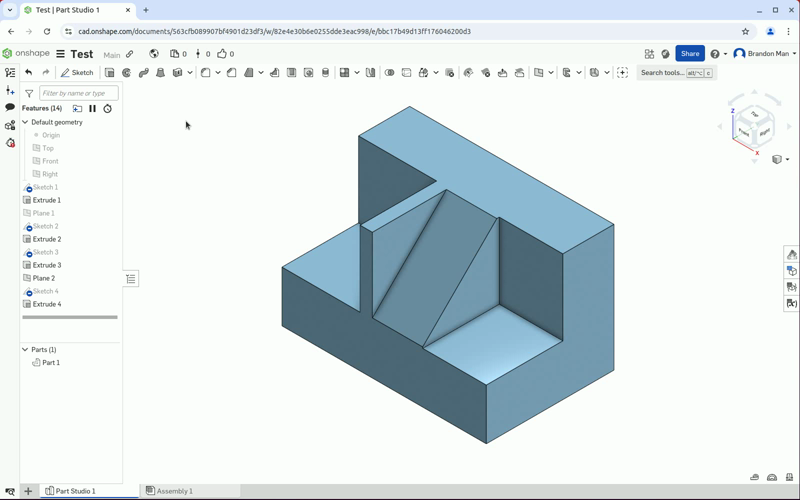
mouse_move(73, 189)
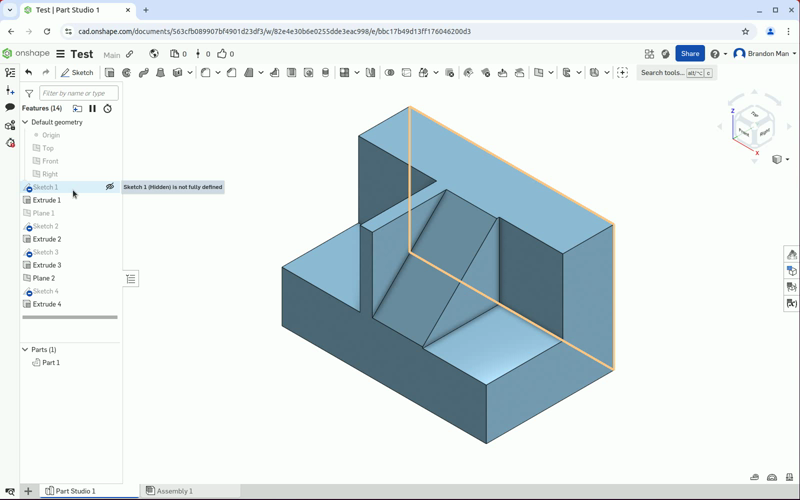
click(73, 189)